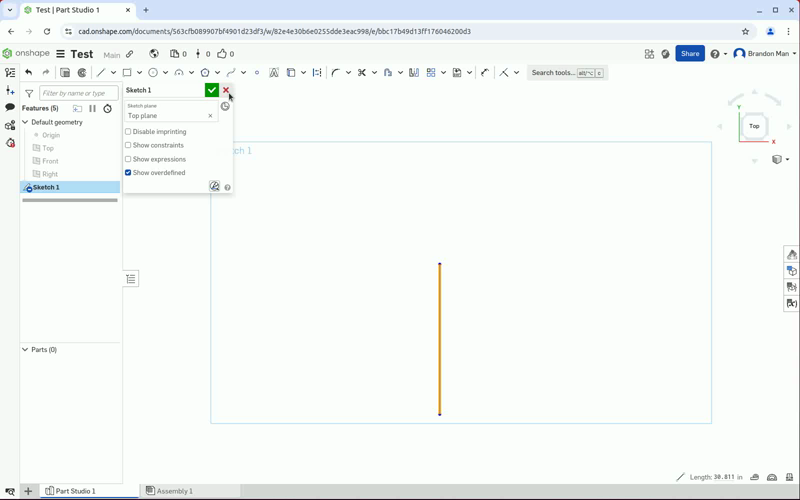
key(shift+h)
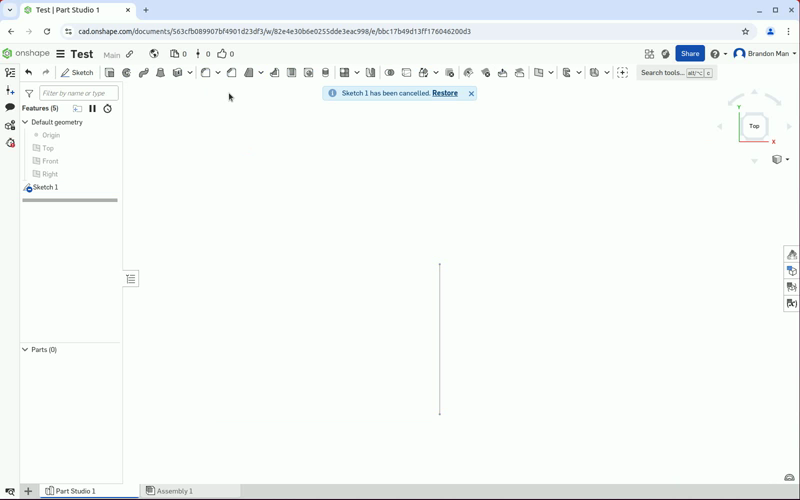
key(shift+s)
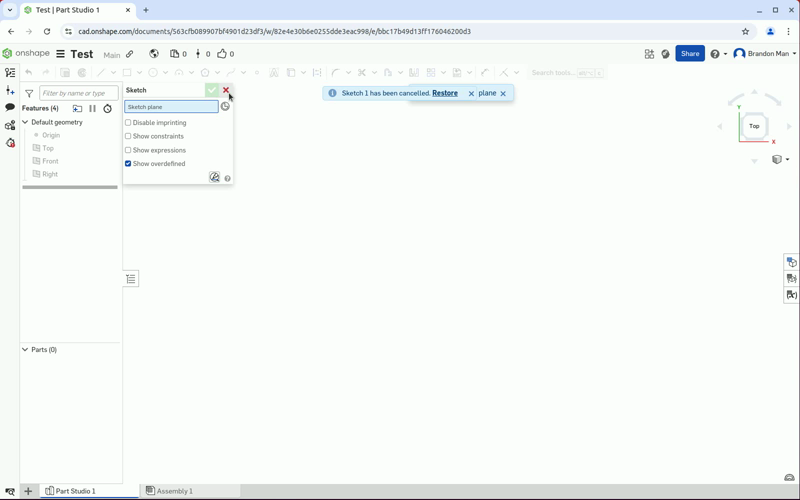
mouse_move(73, 150)
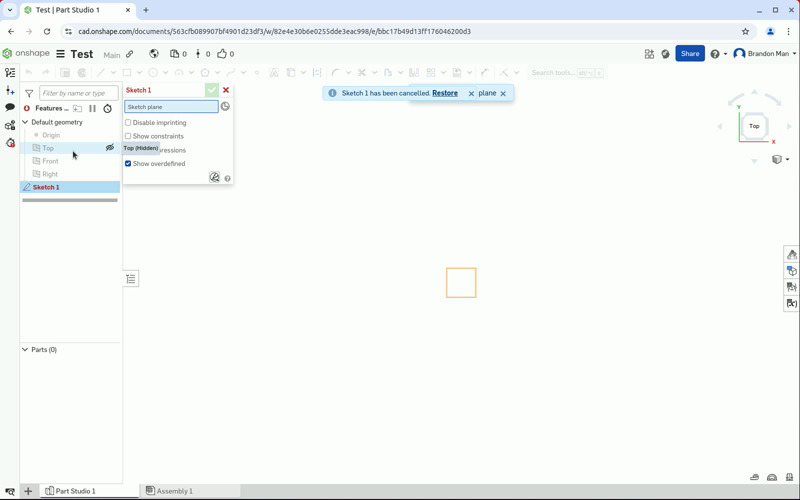
click(73, 150)
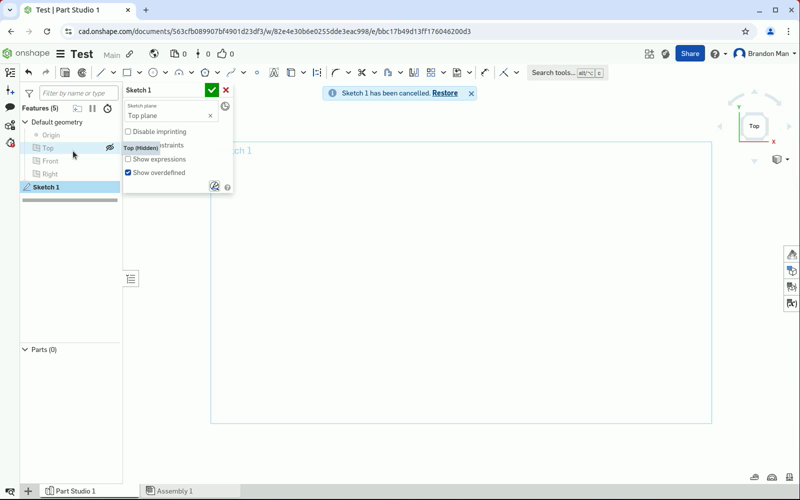
mouse_move(73, 352)
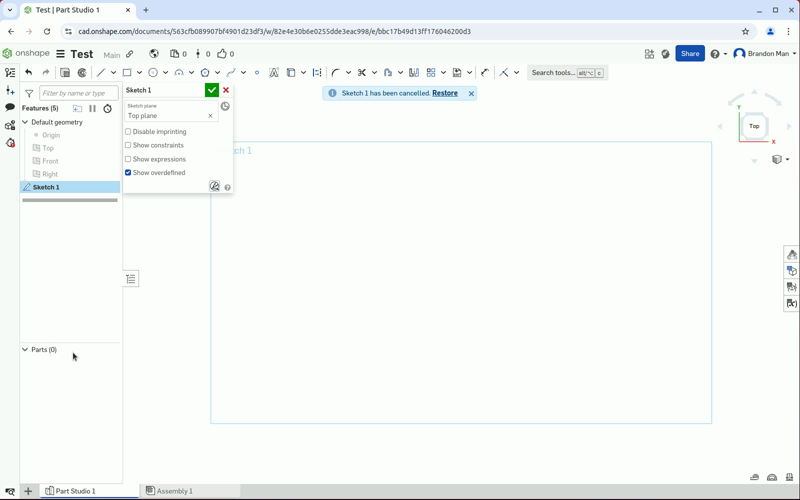
key(y)
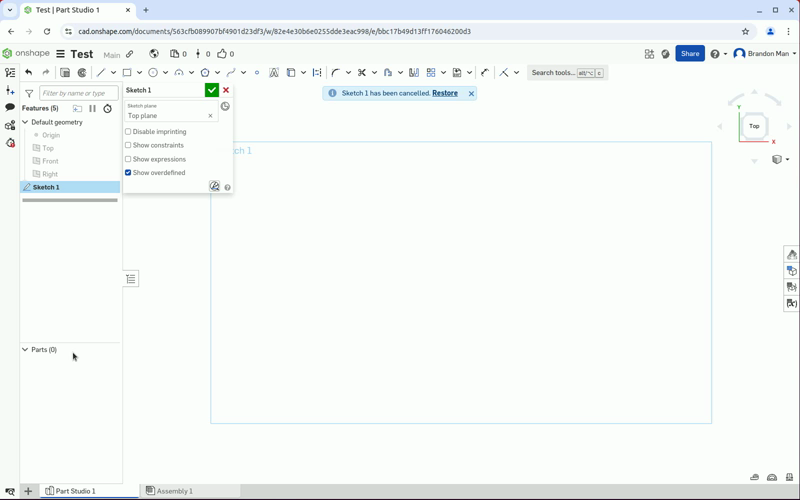
key(l)
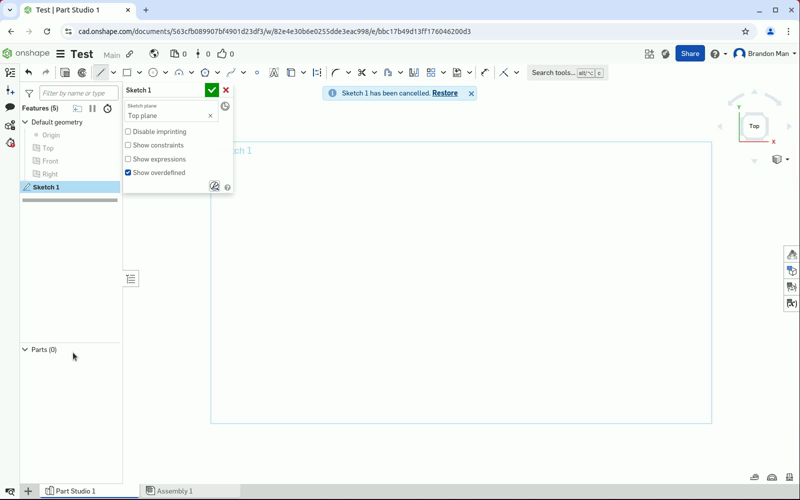
key_down(shift)
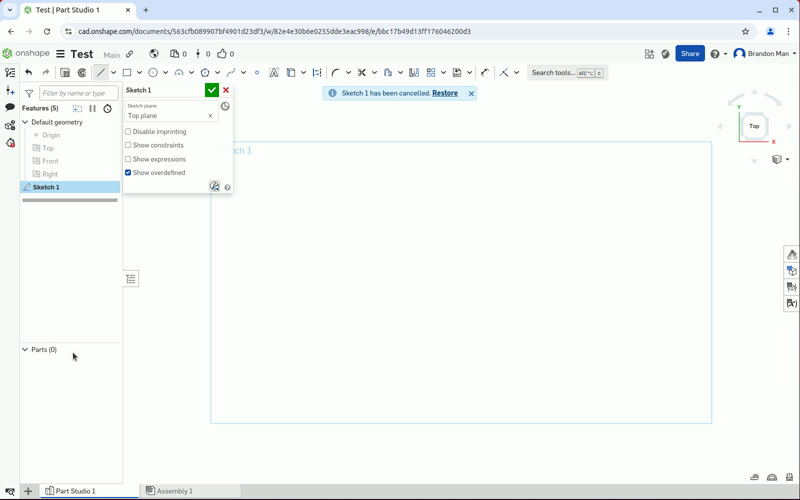
mouse_move(376, 339)
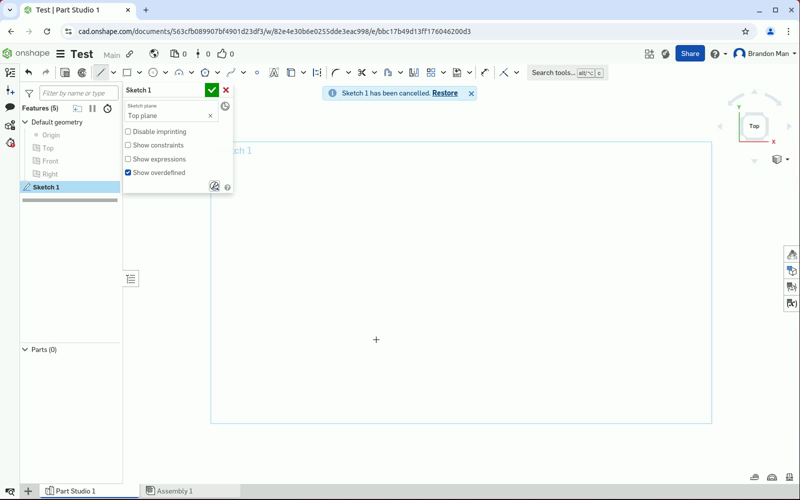
click(376, 339)
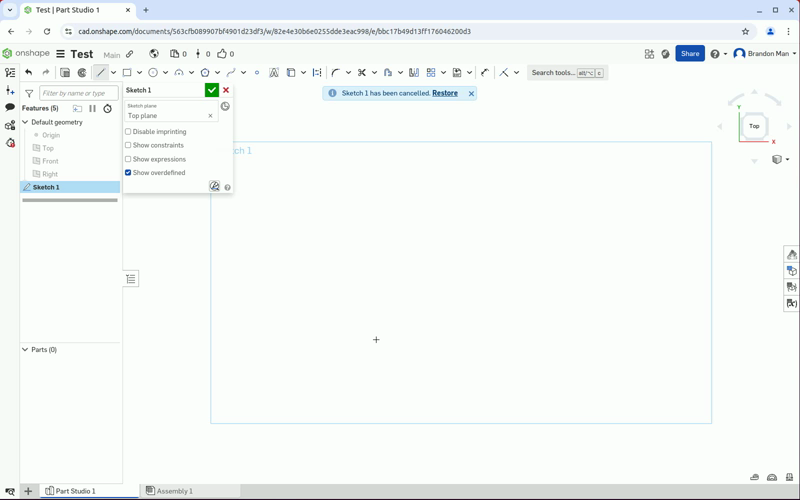
key_up(shift)
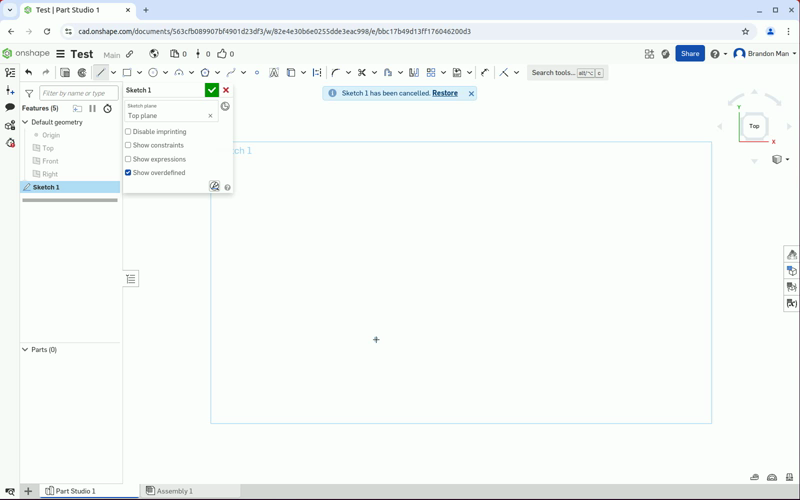
key_down(shift)
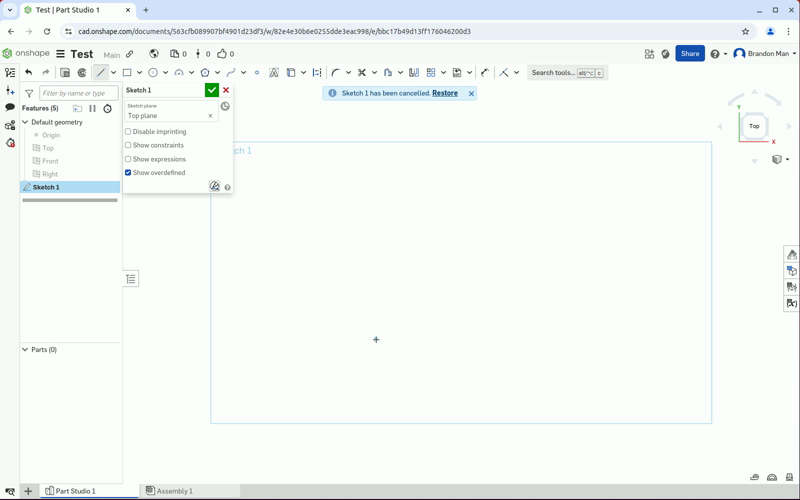
mouse_move(544, 339)
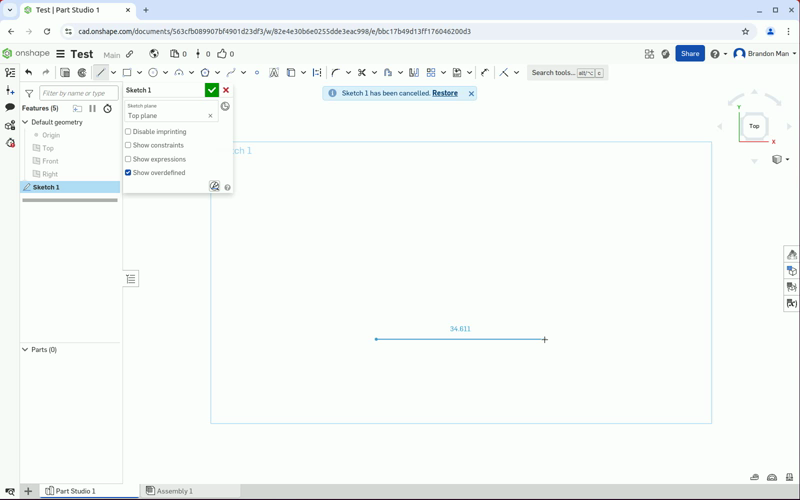
click(544, 339)
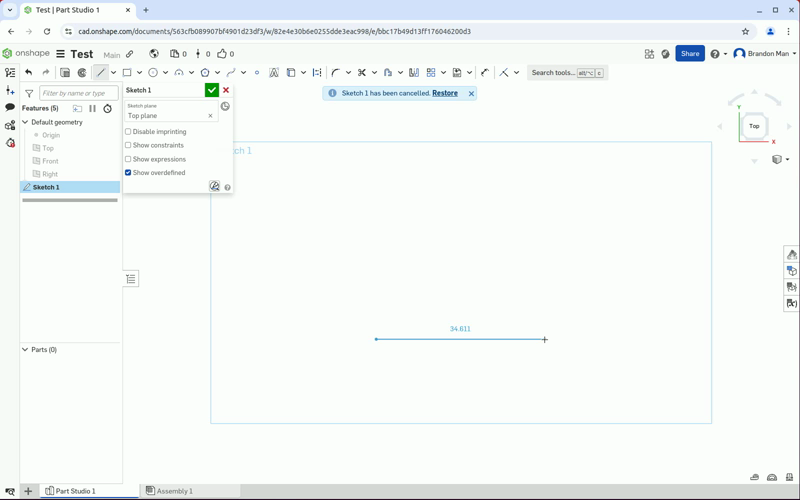
key_up(shift)
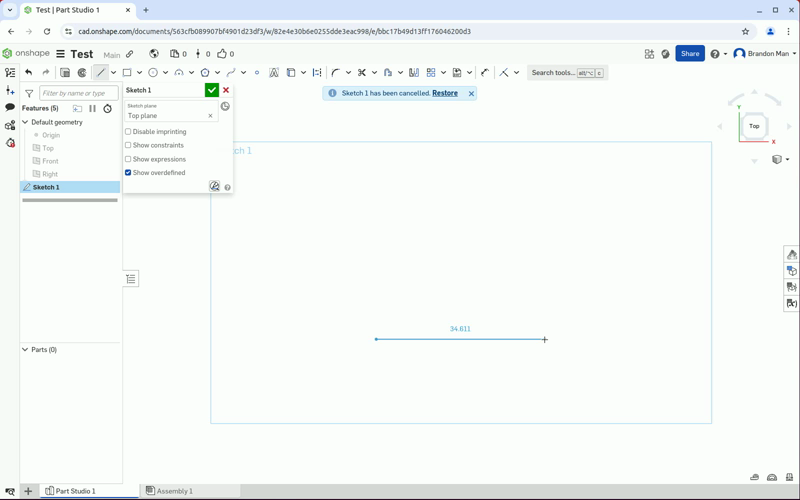
key_down(shift)
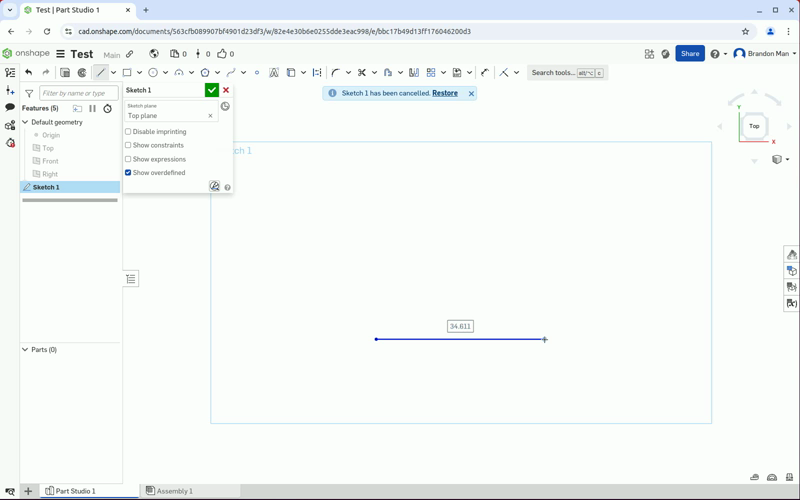
mouse_move(544, 227)
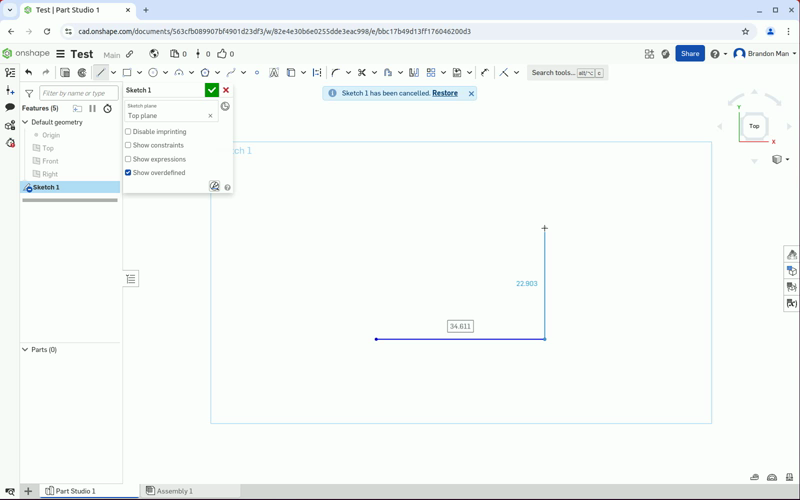
click(544, 227)
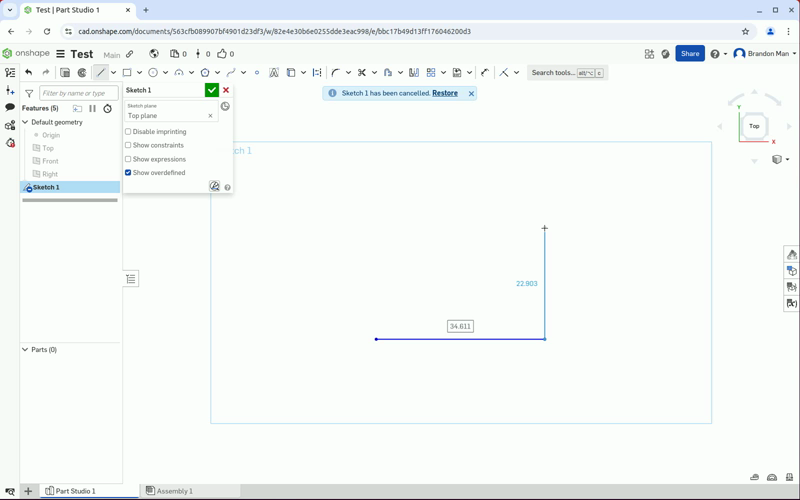
key_up(shift)
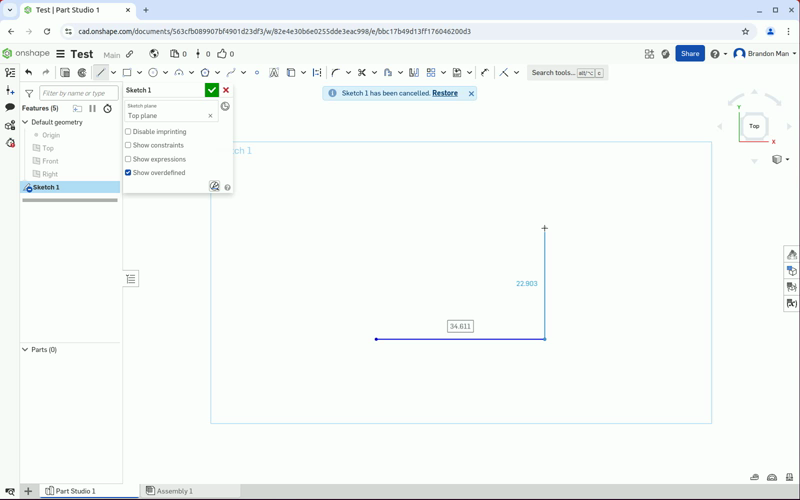
key_down(shift)
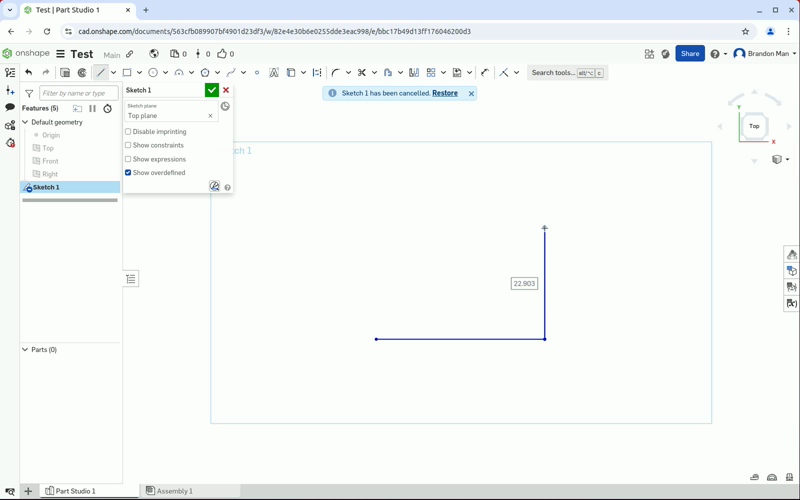
mouse_move(376, 227)
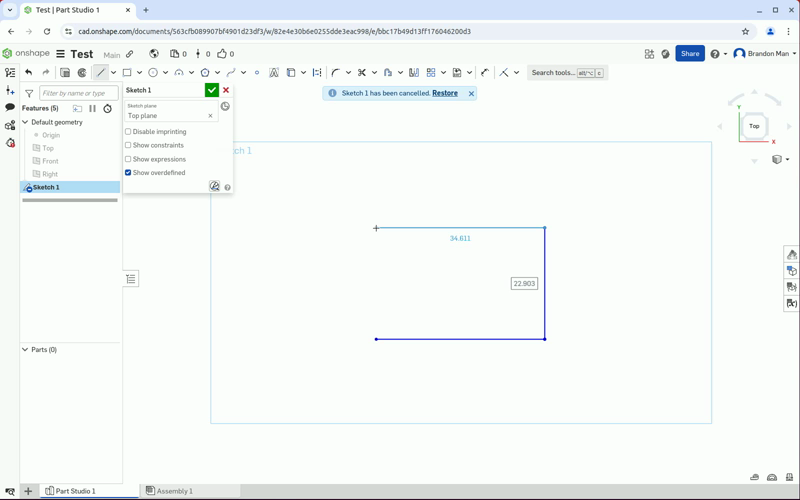
click(376, 227)
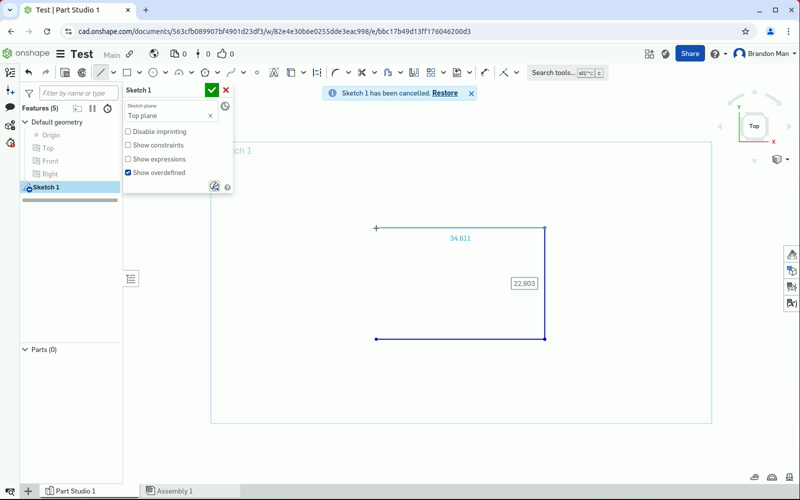
key_up(shift)
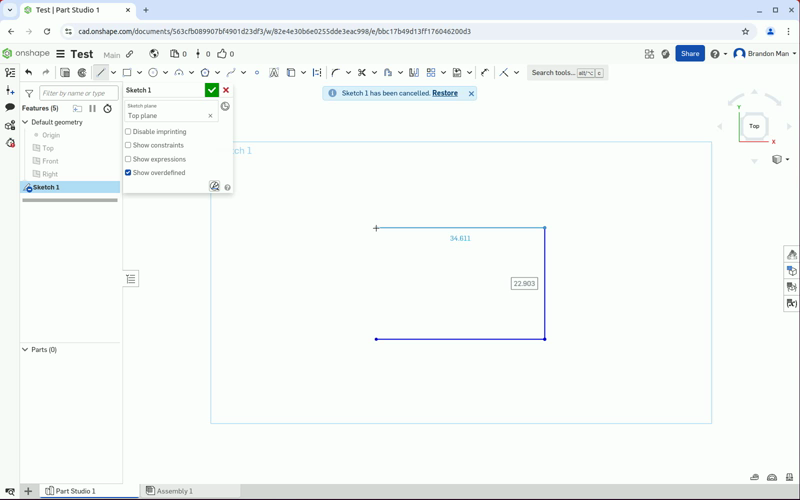
key_down(shift)
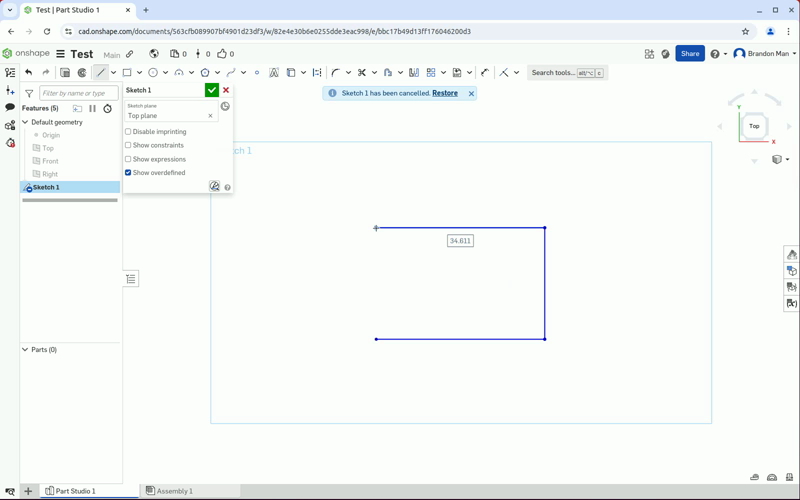
mouse_move(376, 339)
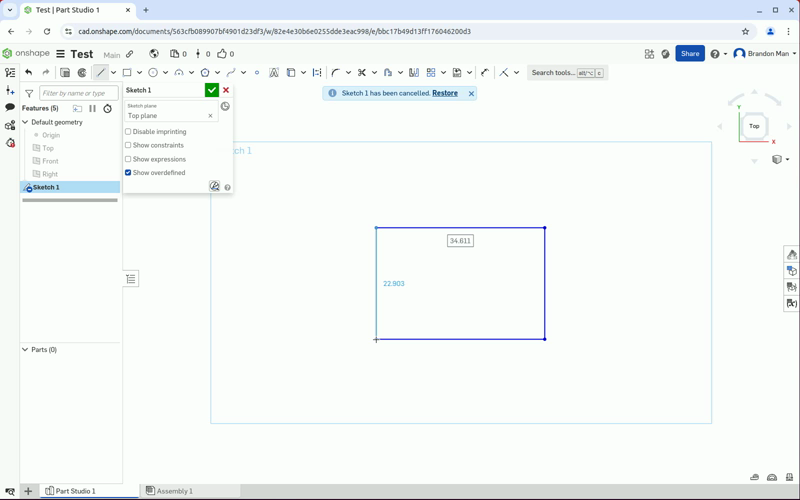
key_up(shift)
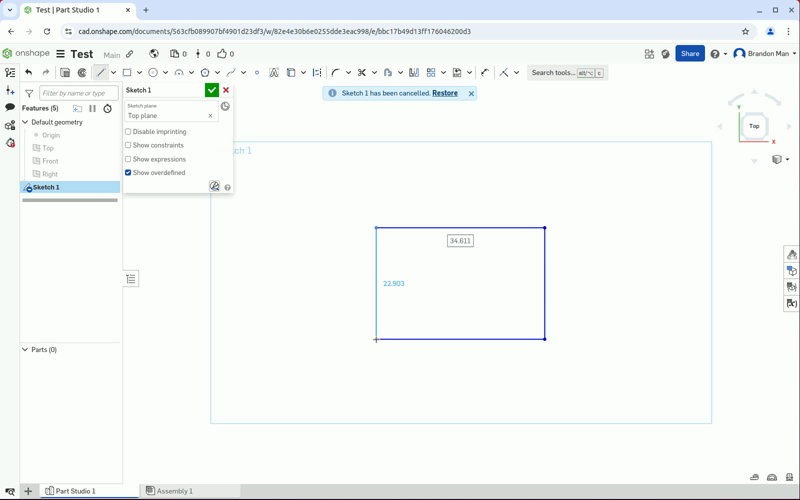
click(376, 339)
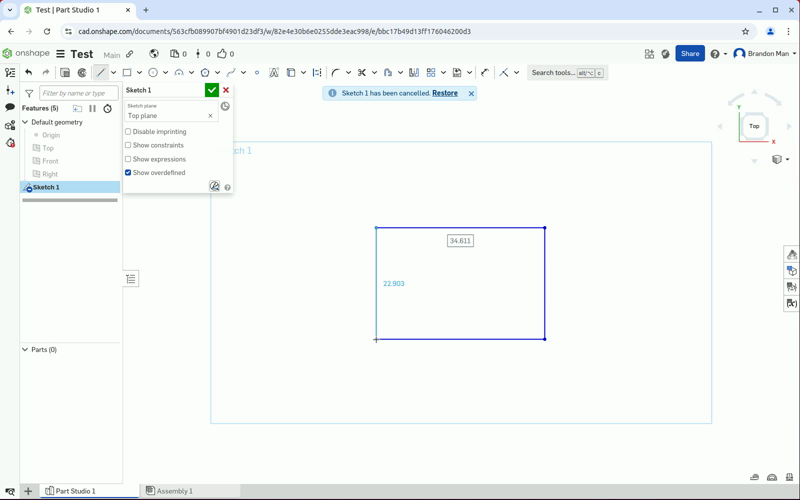
key(esc)
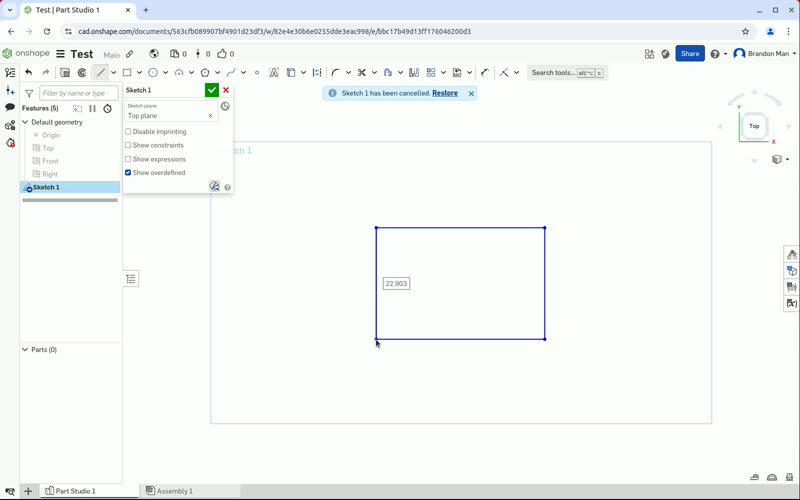
key(c)
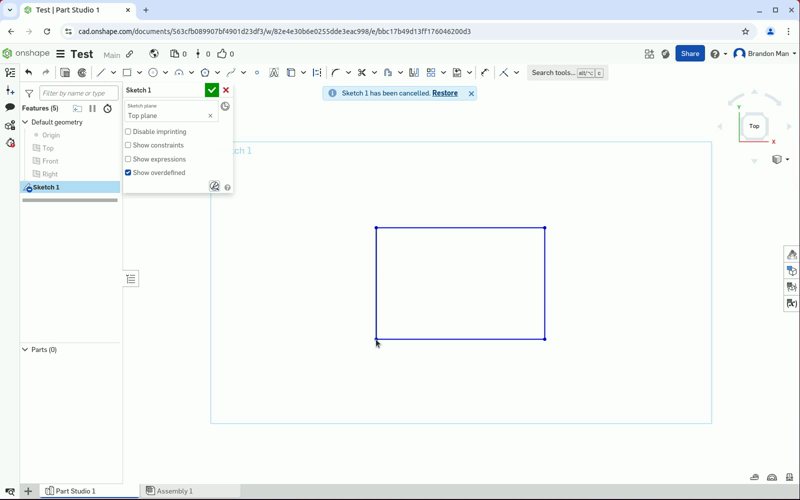
key_down(shift)
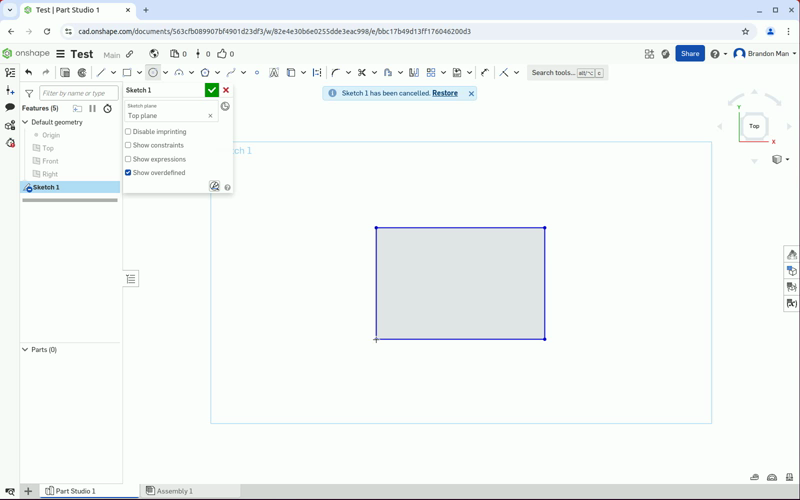
mouse_move(461, 282)
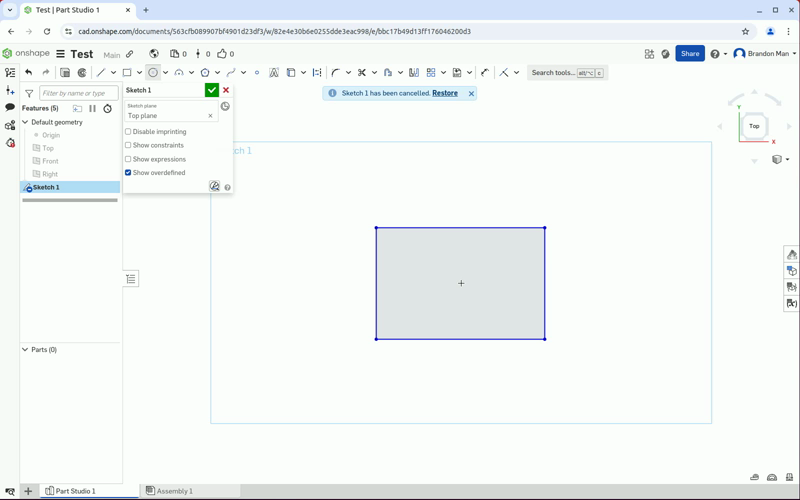
click(461, 282)
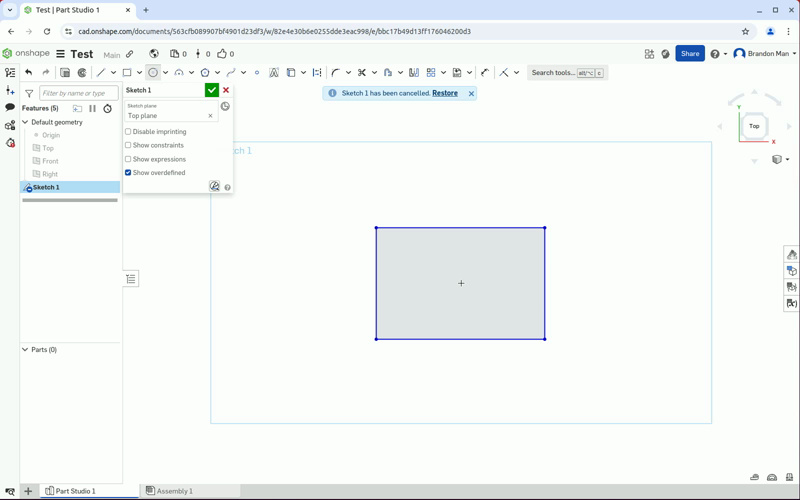
key_up(shift)
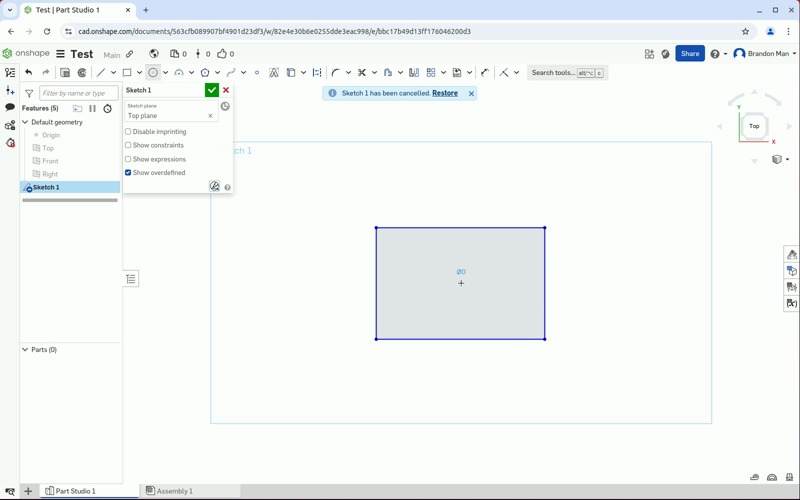
mouse_move(489, 282)
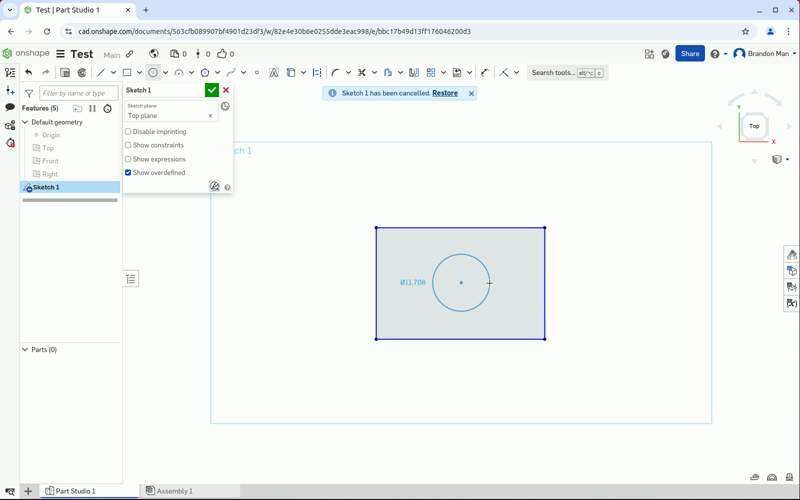
click(489, 282)
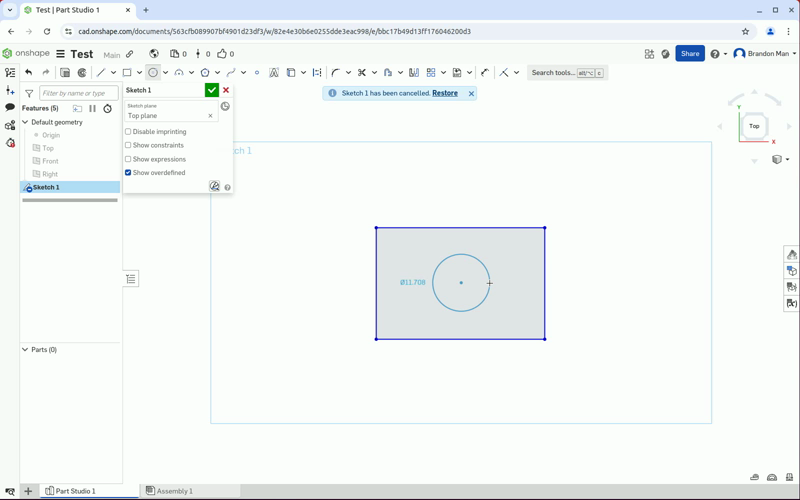
key(esc)
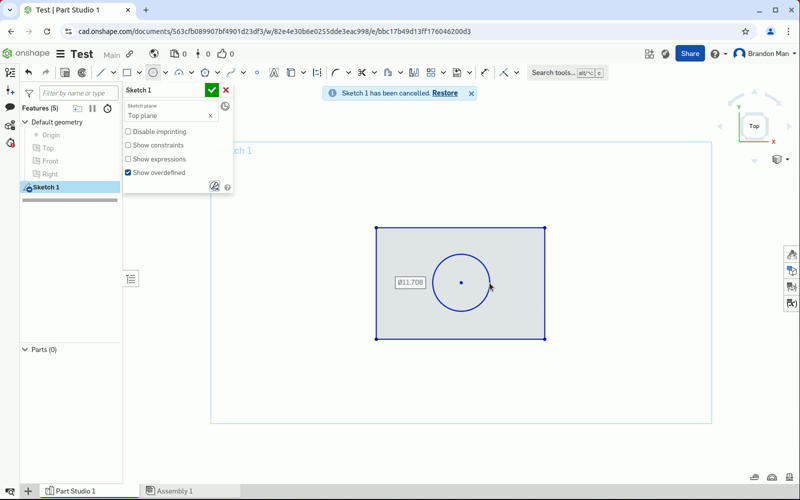
mouse_move(392, 254)
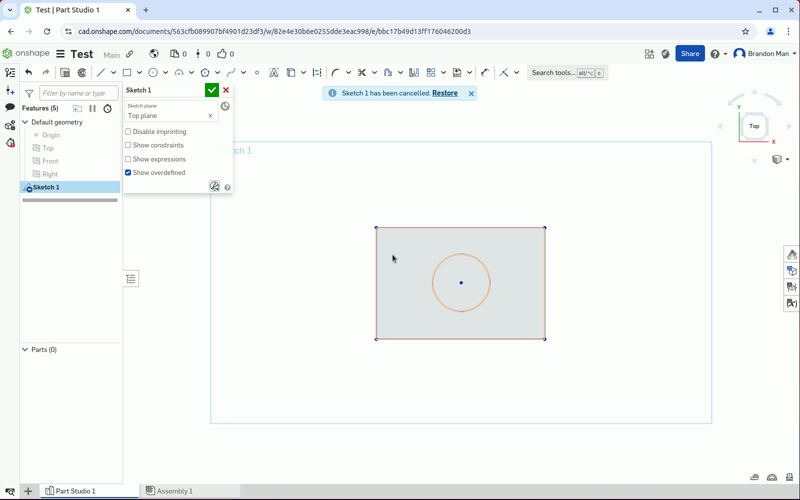
click(392, 254)
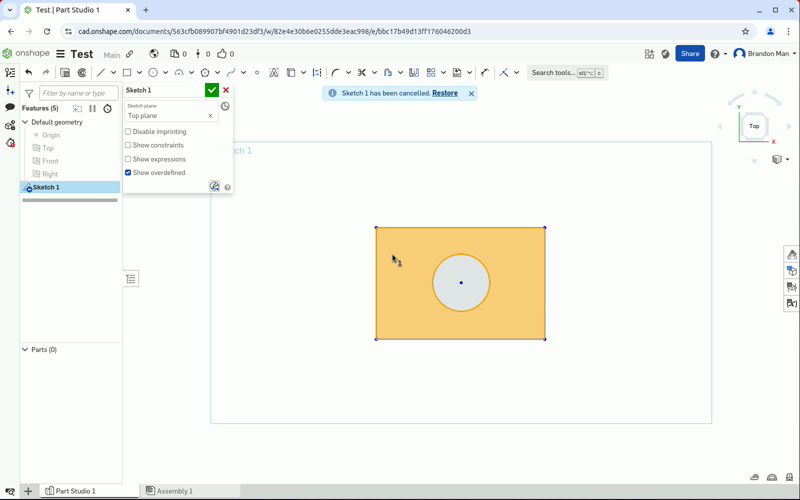
mouse_move(73, 352)
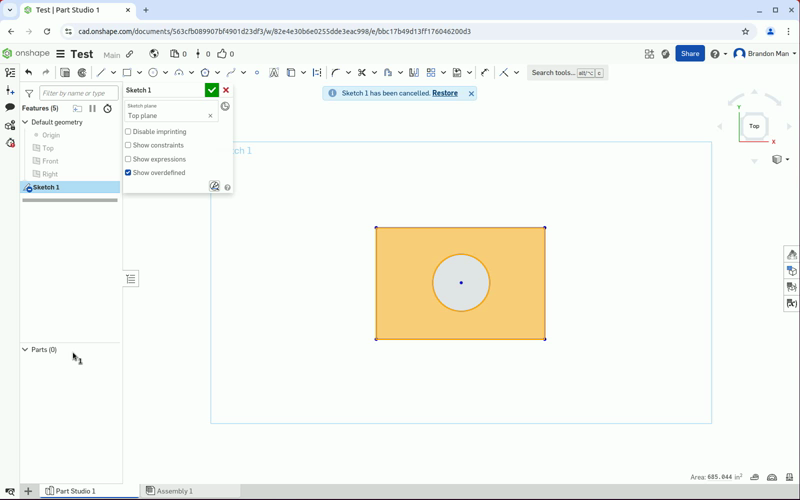
key(shift+y)
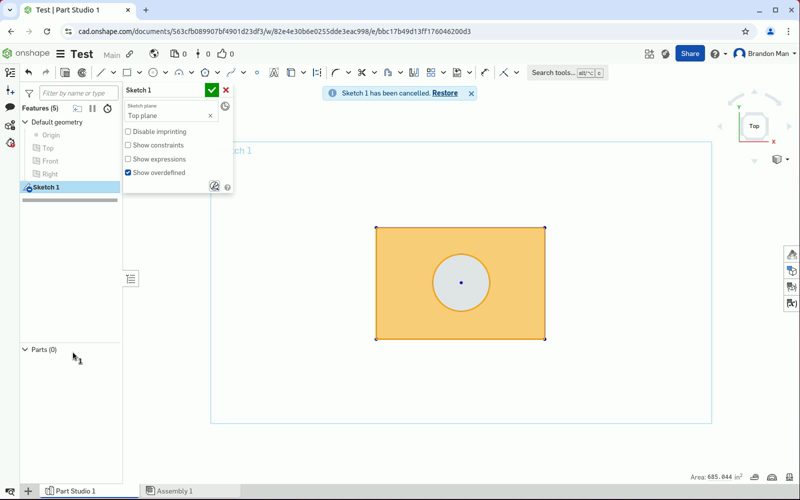
key(shift+e)
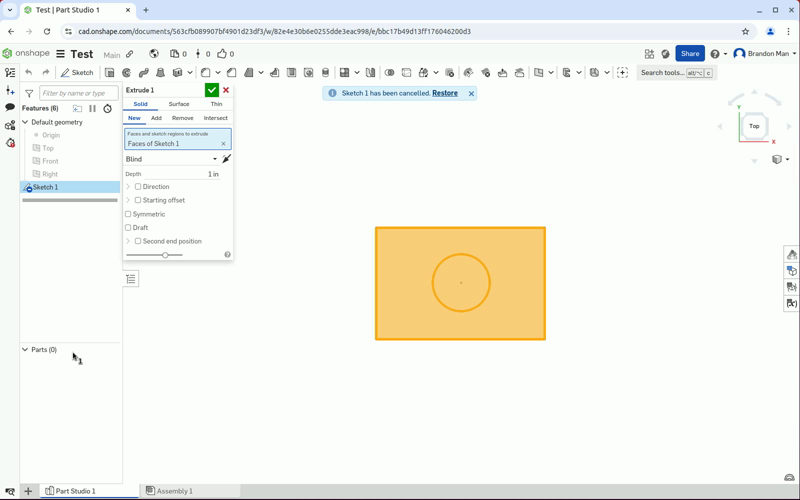
mouse_move(143, 106)
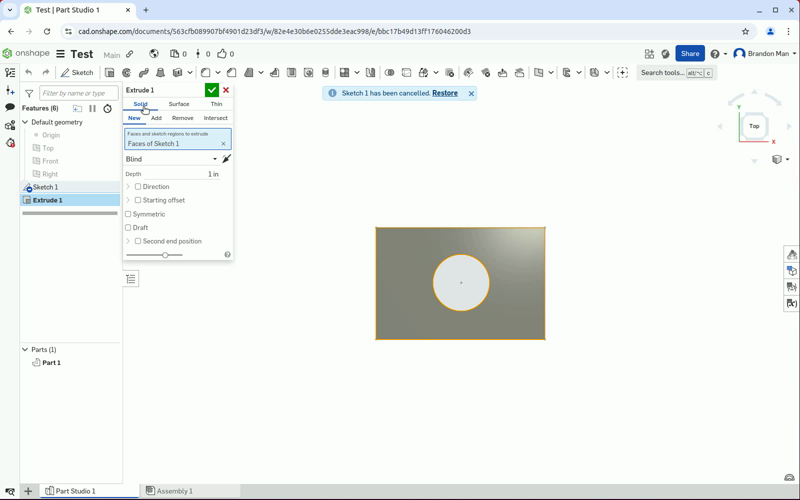
click(143, 106)
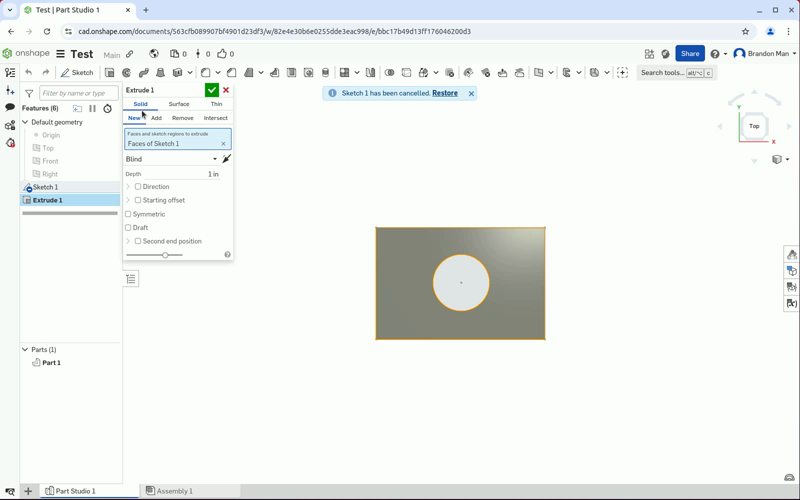
mouse_move(137, 120)
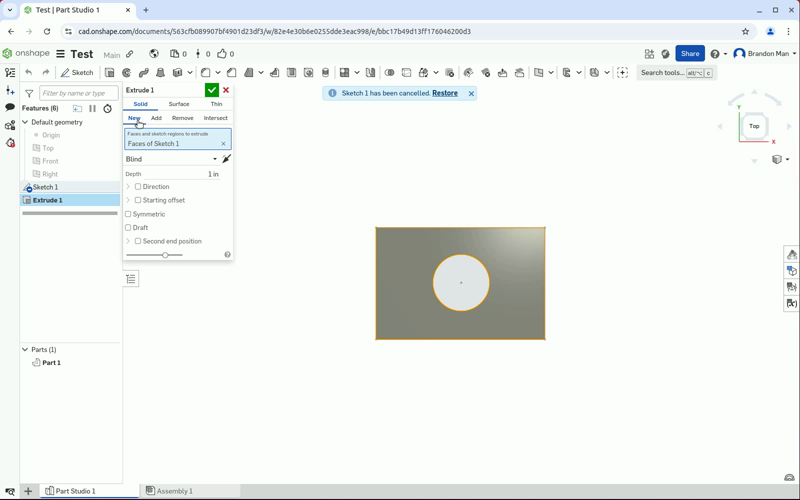
click(137, 120)
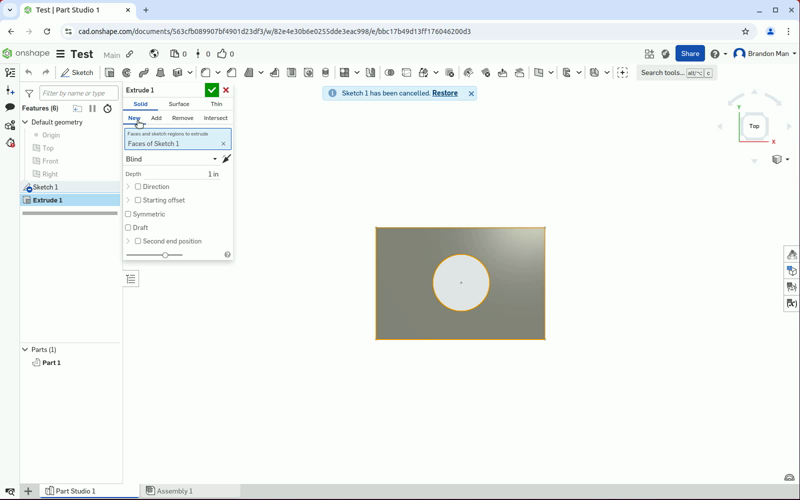
key(tab, 4)
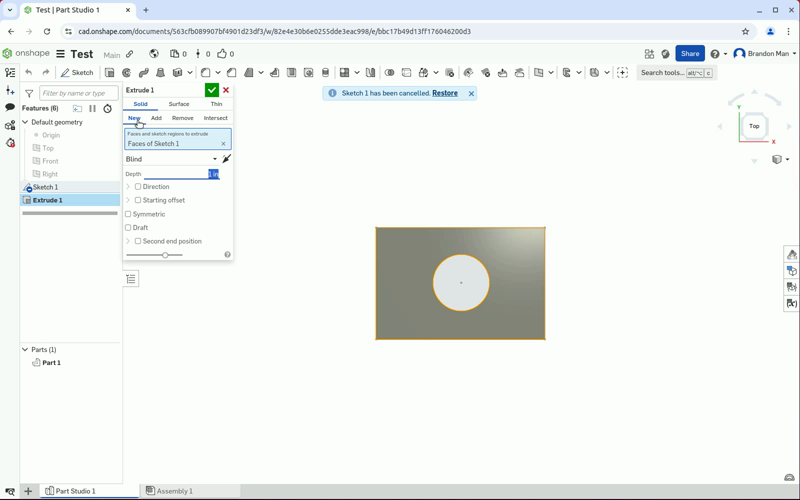
text(5.777)
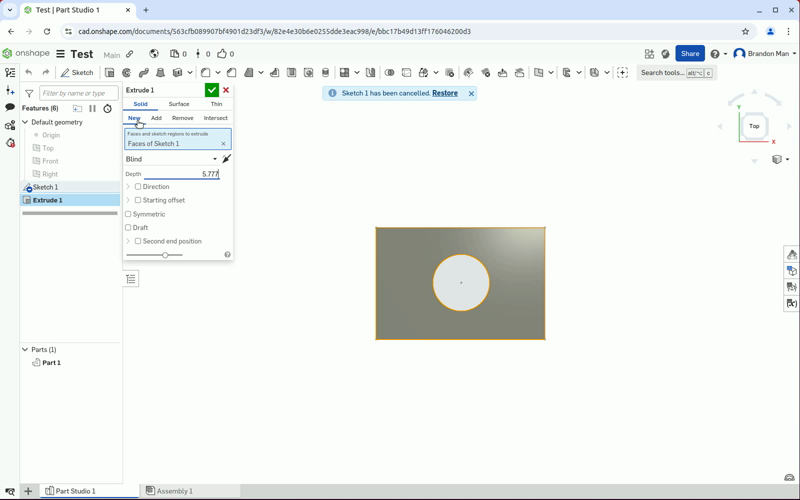
key(enter)
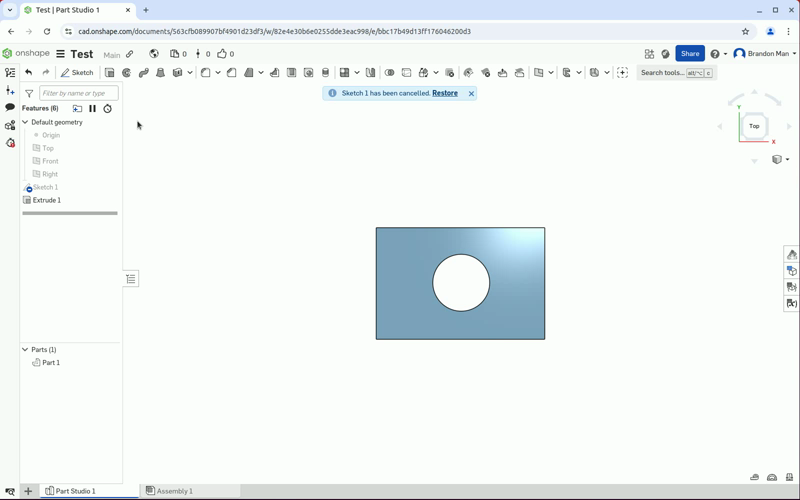
key(shift+h)
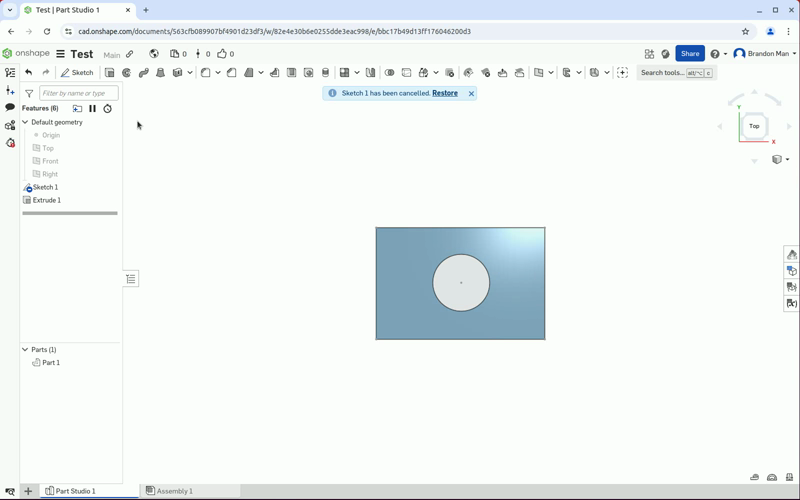
key(shift+h)
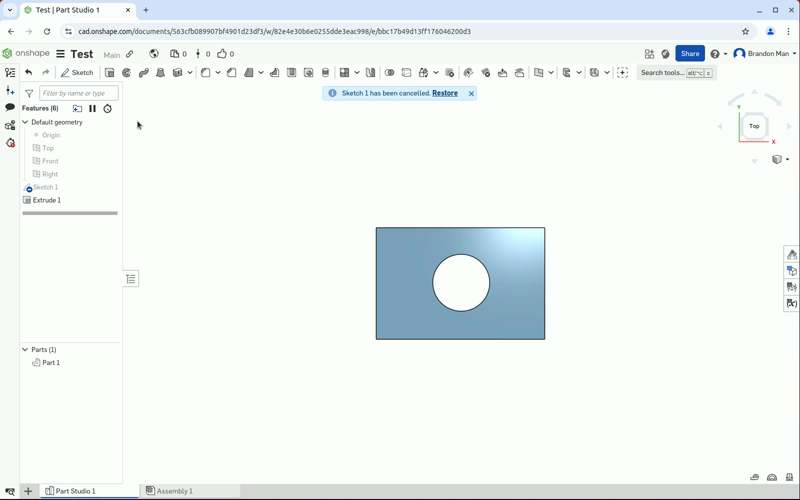
mouse_move(73, 189)
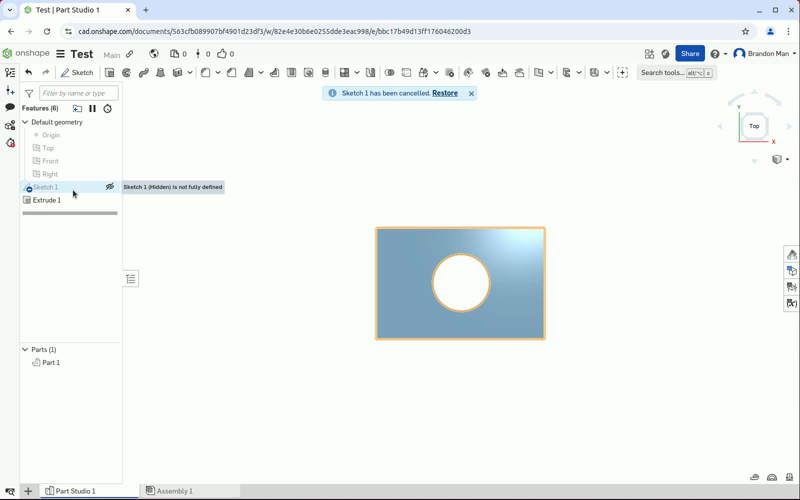
click(73, 189)
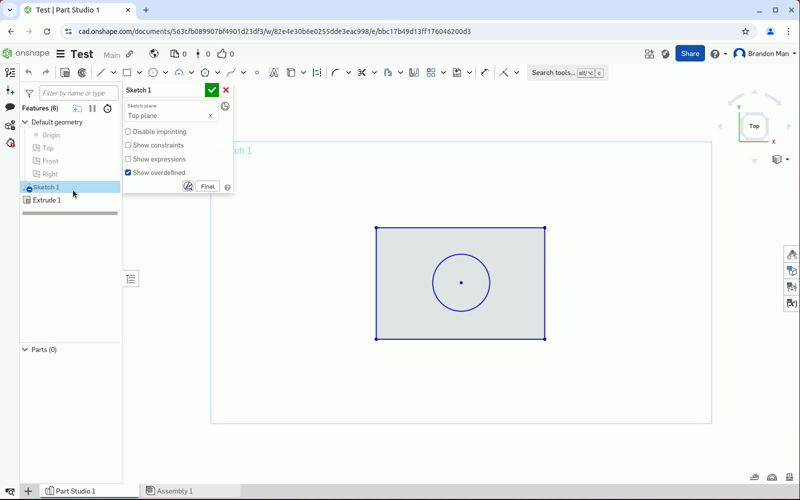
mouse_move(229, 92)
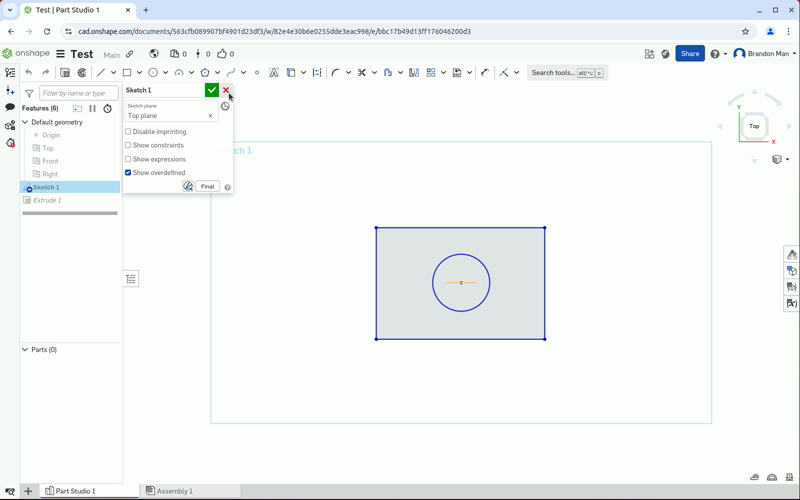
click(229, 92)
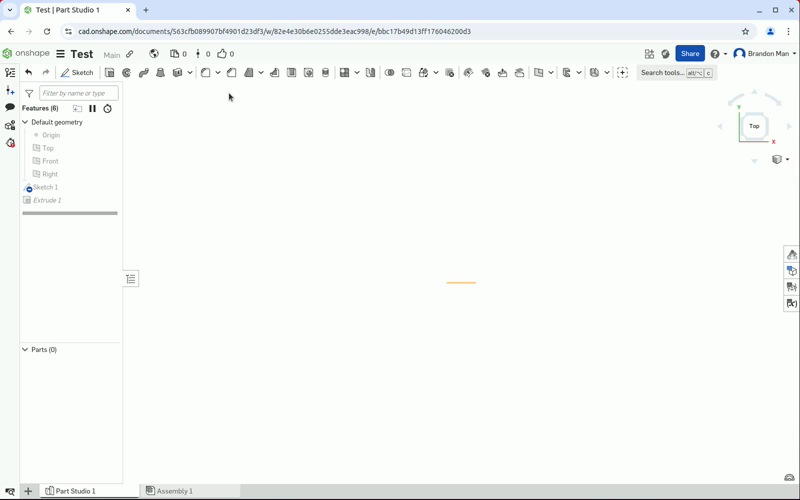
mouse_move(541, 75)
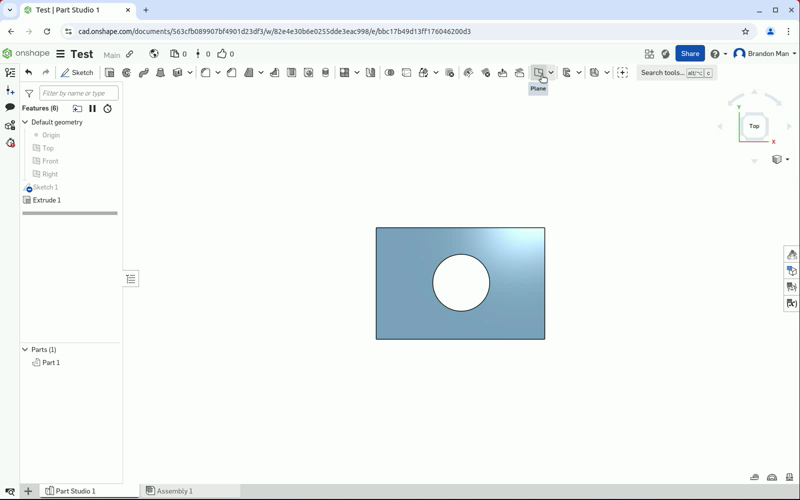
click(541, 75)
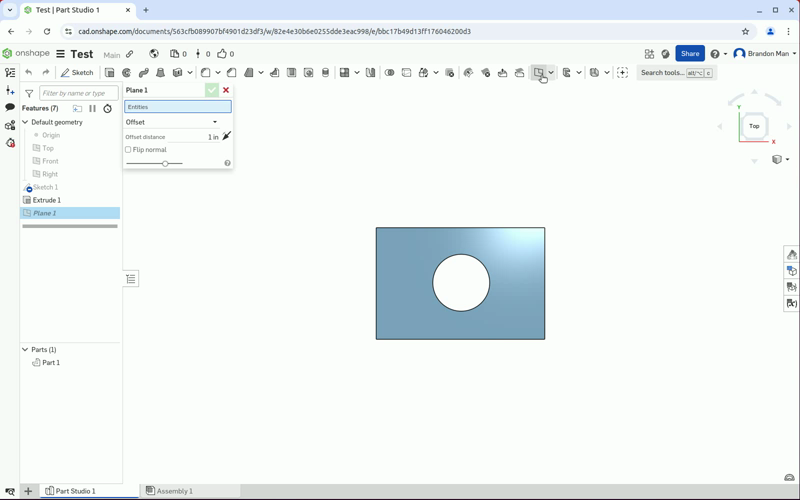
mouse_move(73, 150)
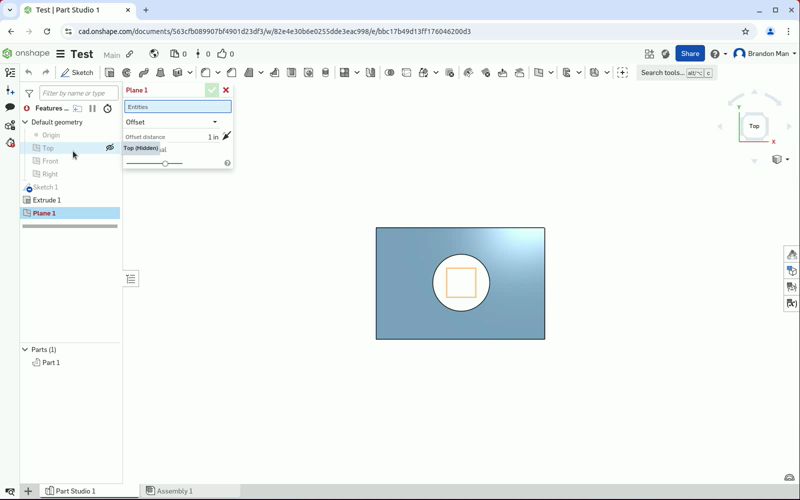
click(73, 150)
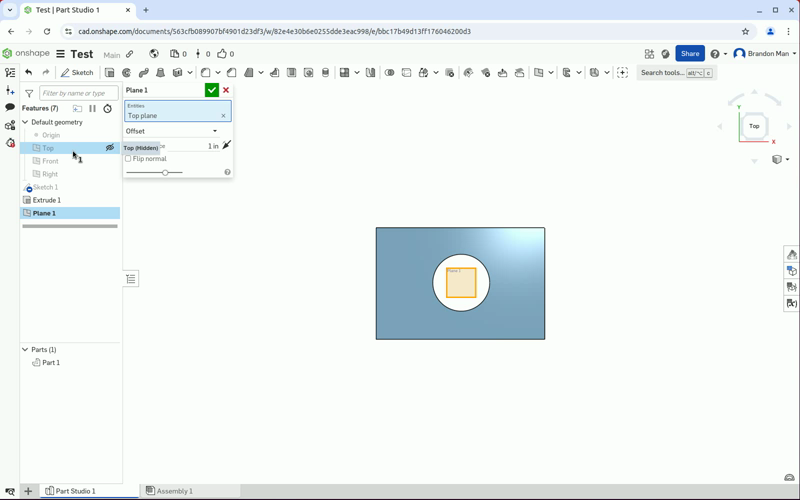
key(tab, 2)
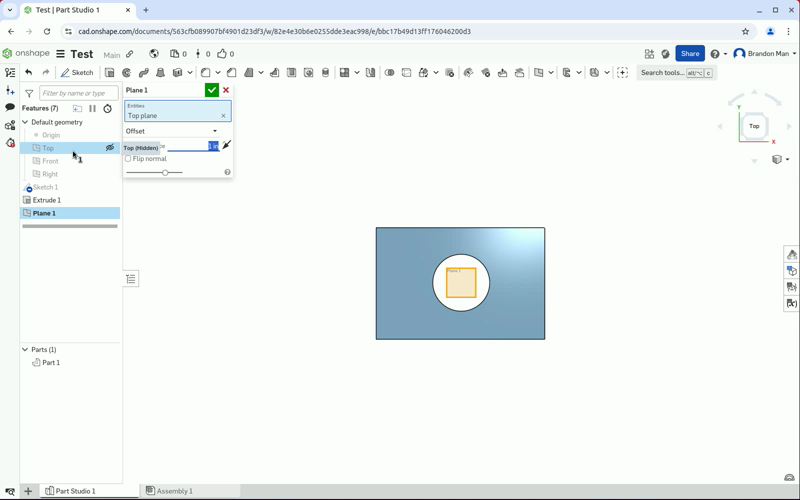
text(5.792)
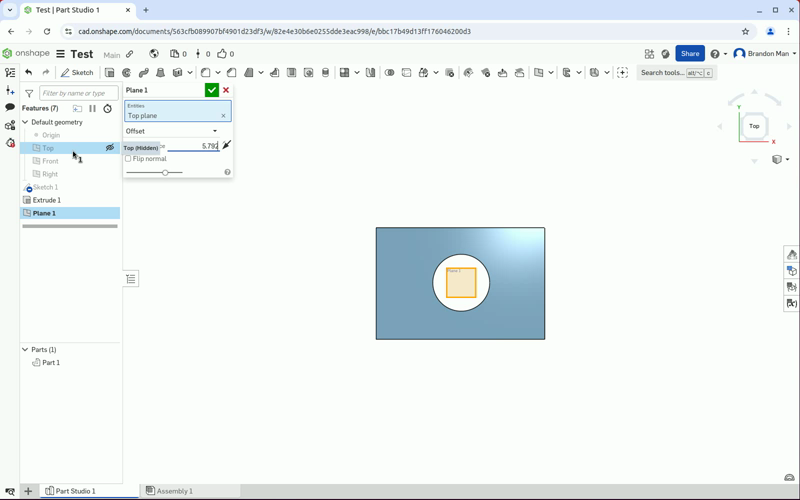
key(enter, 2)
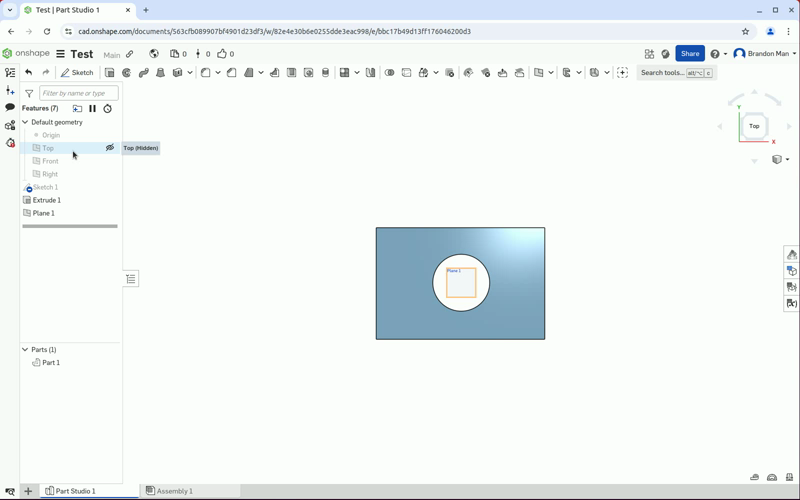
key(shift+s)
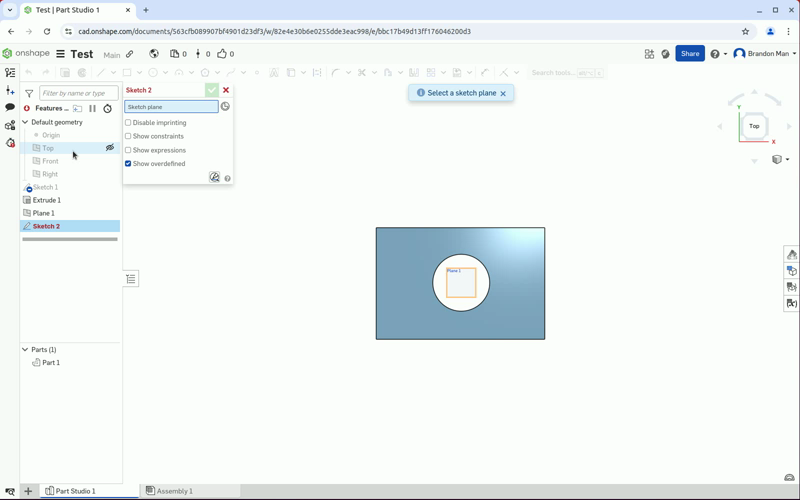
mouse_move(73, 215)
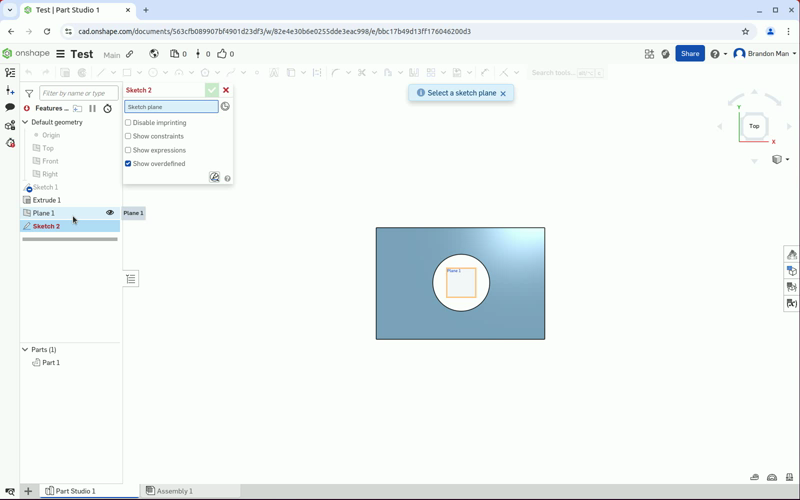
click(73, 215)
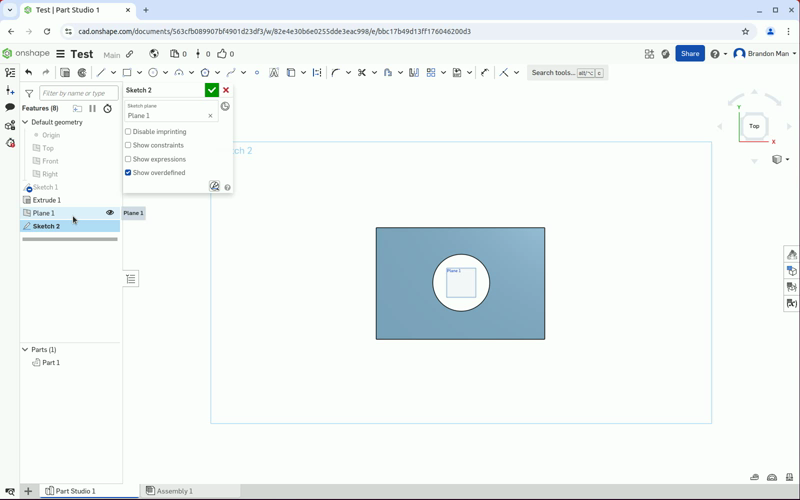
mouse_move(73, 352)
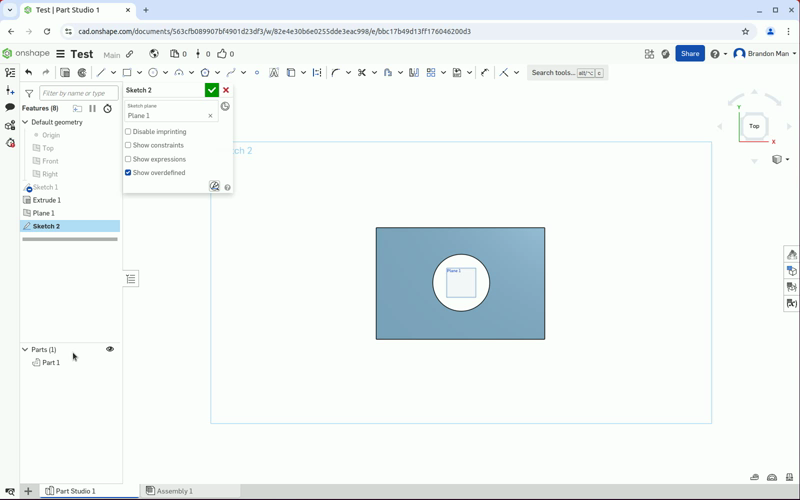
key(y)
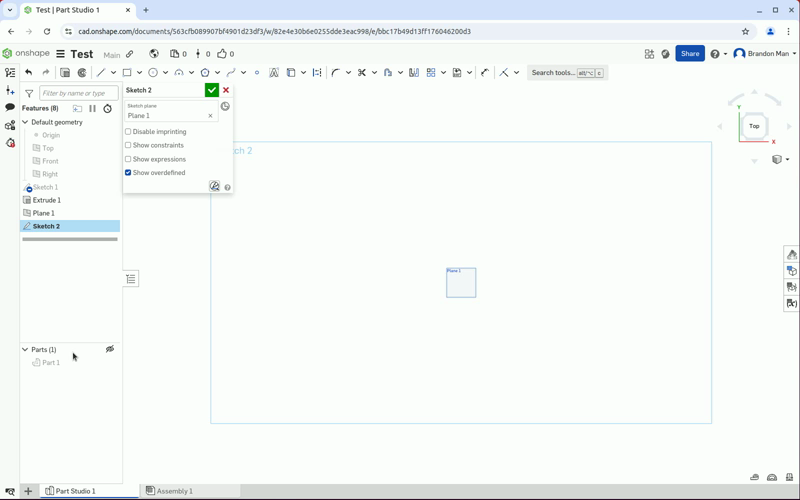
key(l)
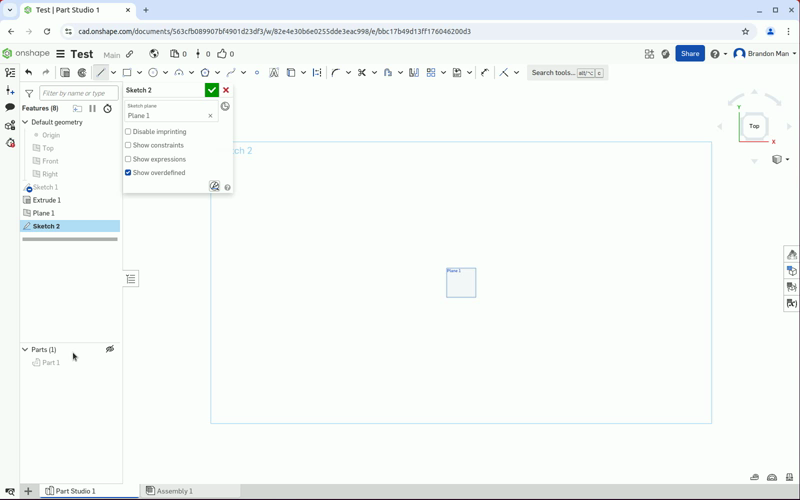
key_down(shift)
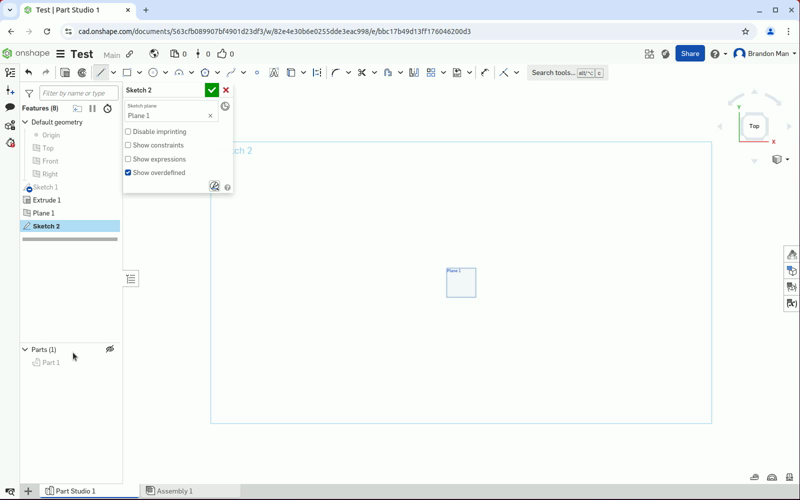
mouse_move(398, 339)
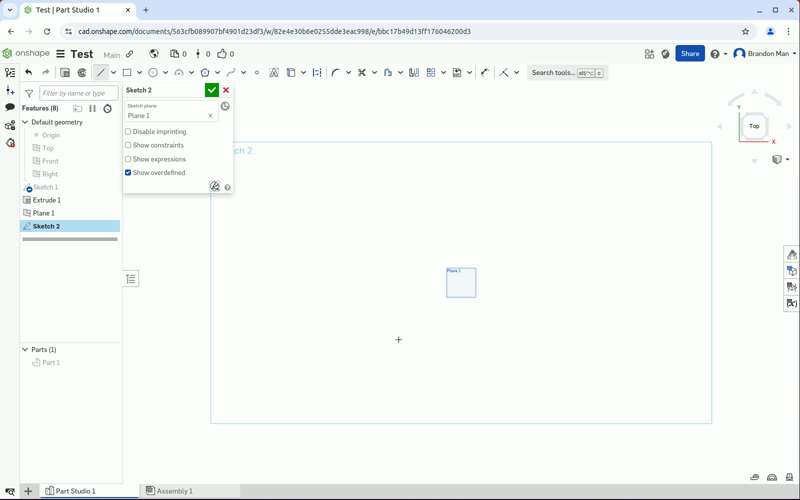
click(398, 339)
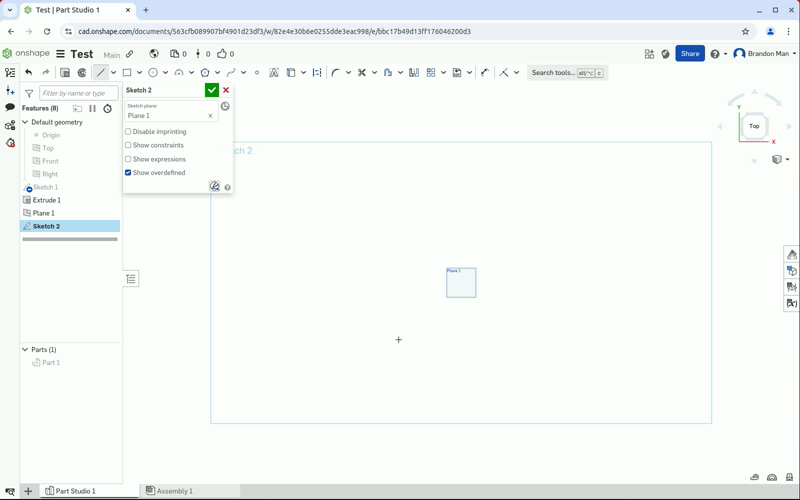
key_up(shift)
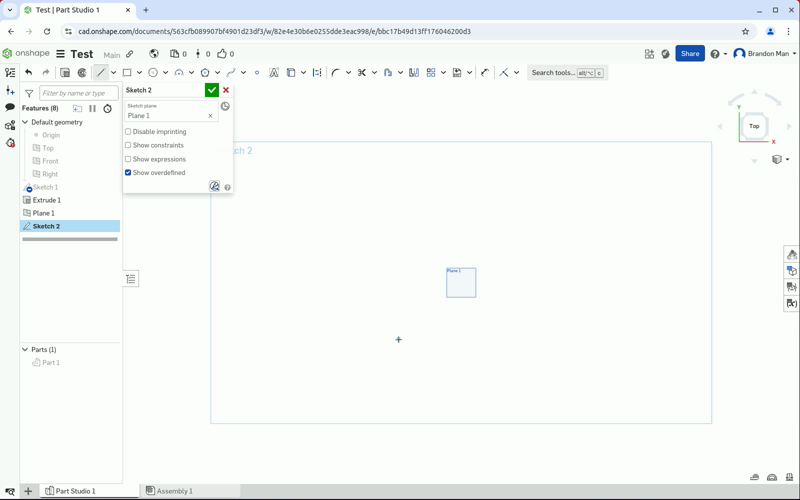
key_down(shift)
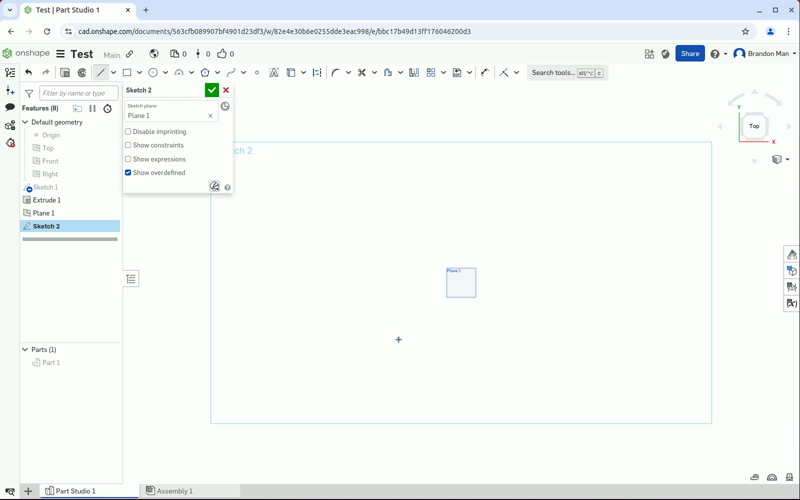
mouse_move(428, 339)
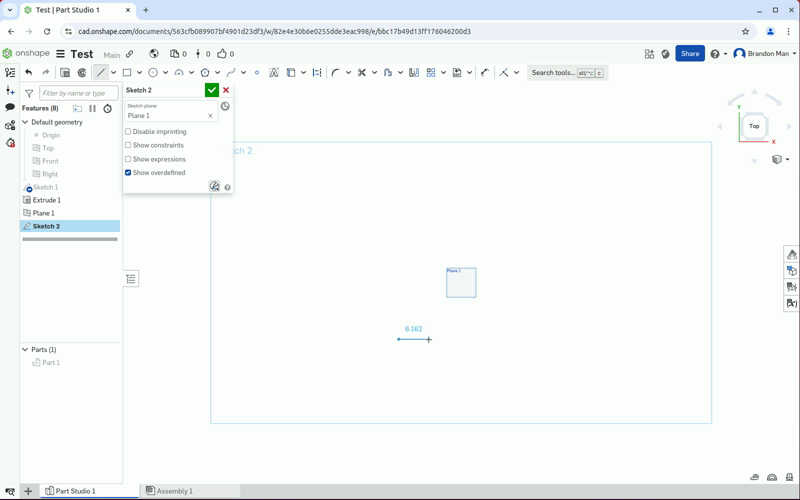
mouse_move(401, 339)
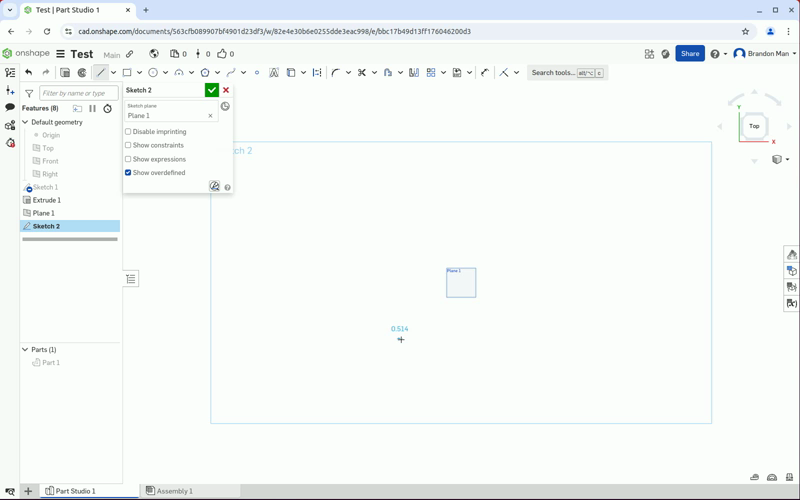
scroll(6)
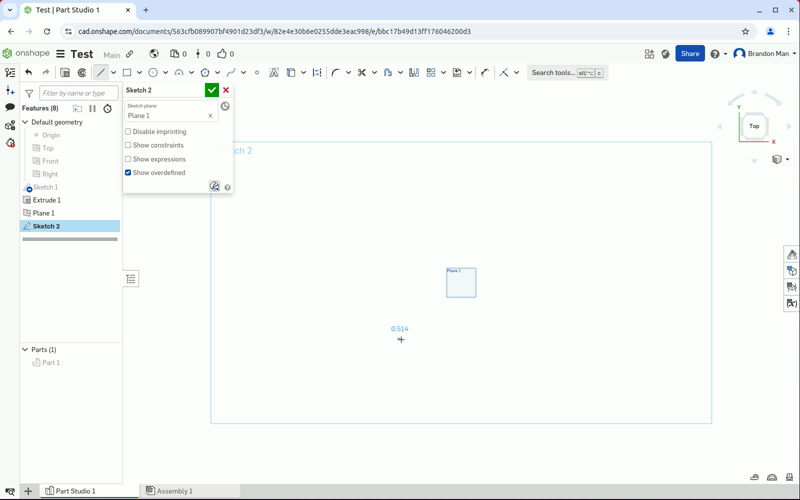
scroll(6)
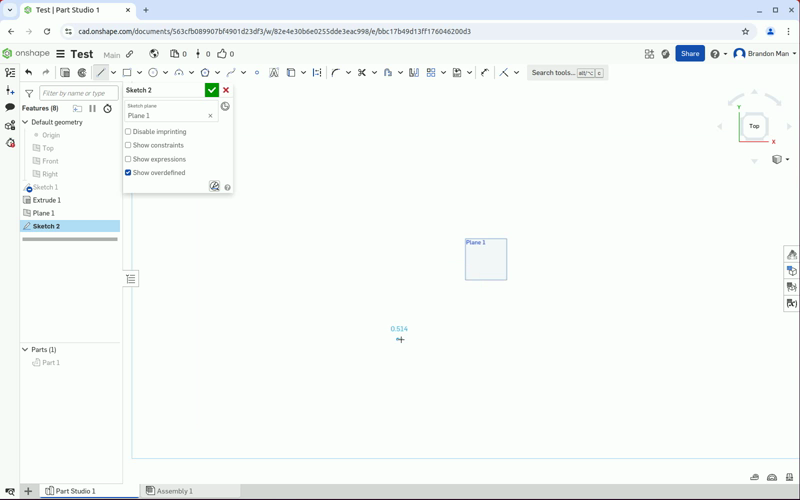
scroll(6)
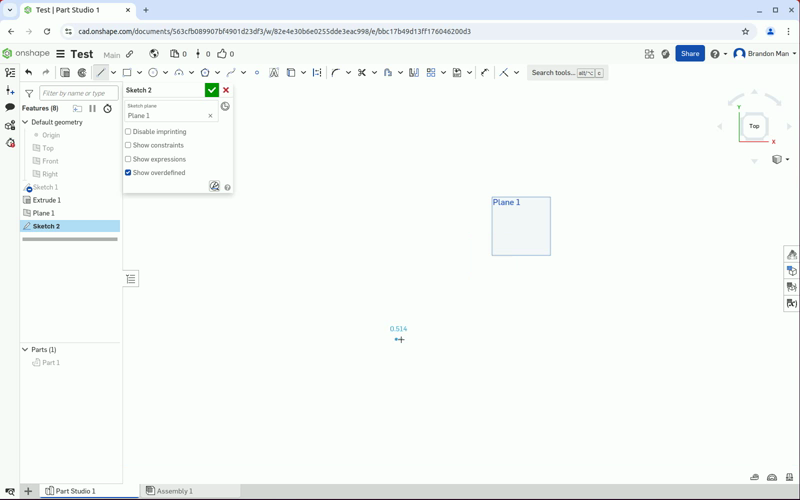
scroll(6)
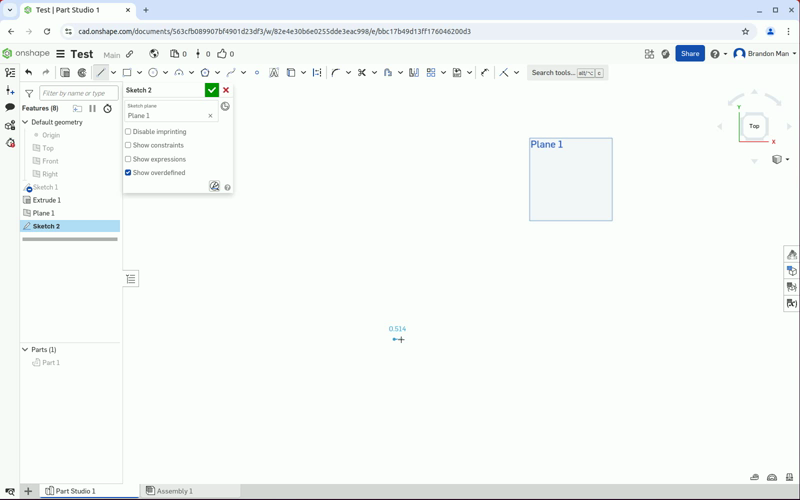
scroll(6)
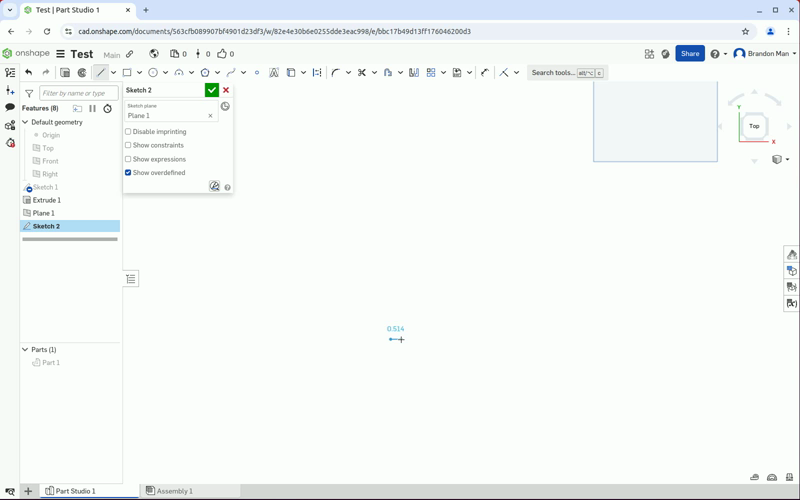
scroll(6)
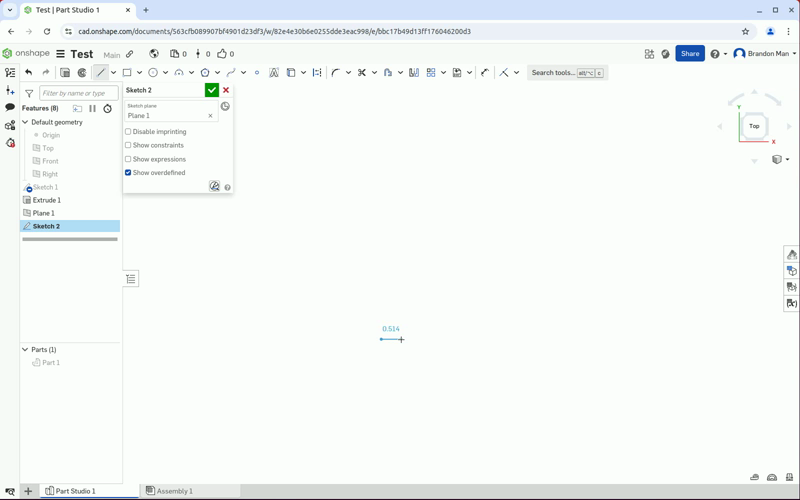
scroll(6)
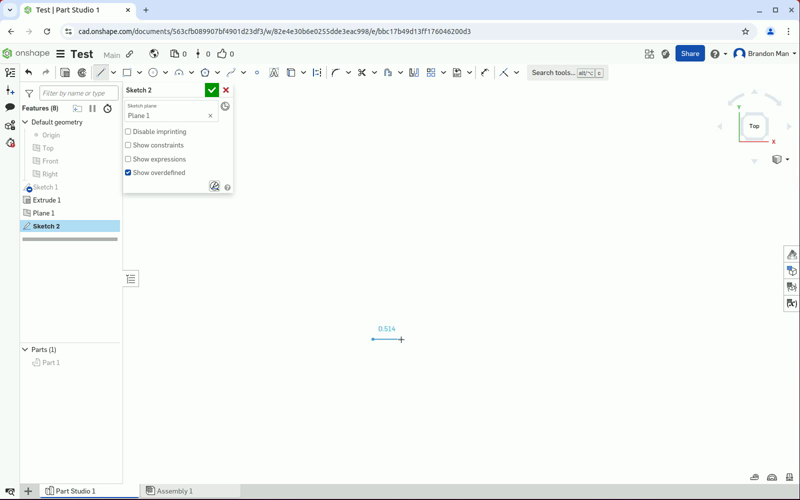
click(401, 339)
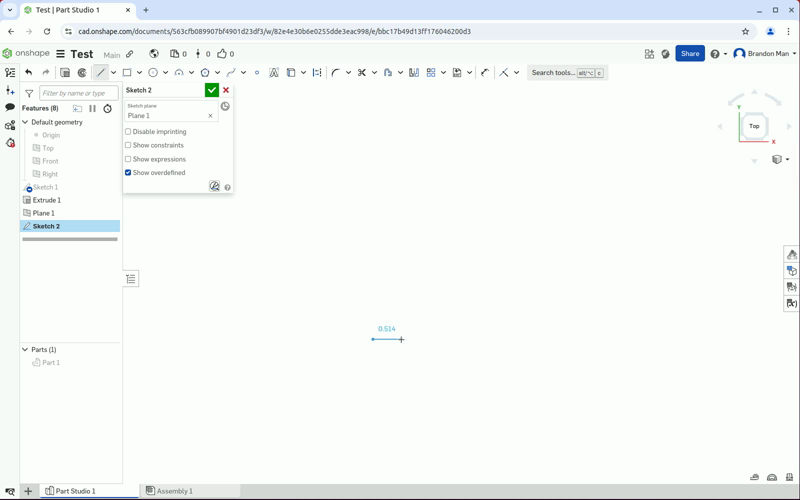
scroll(-6)
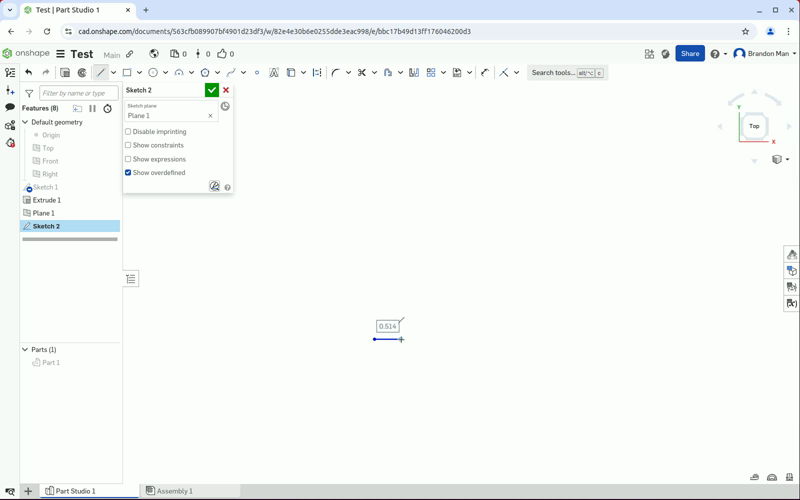
scroll(-6)
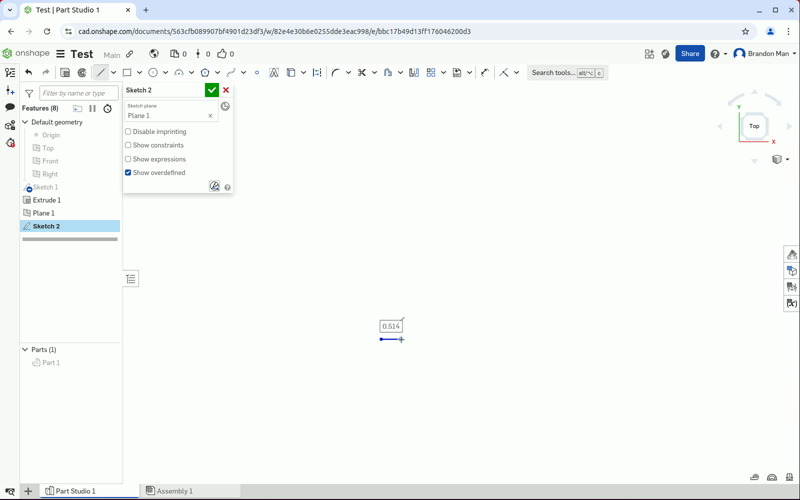
scroll(-6)
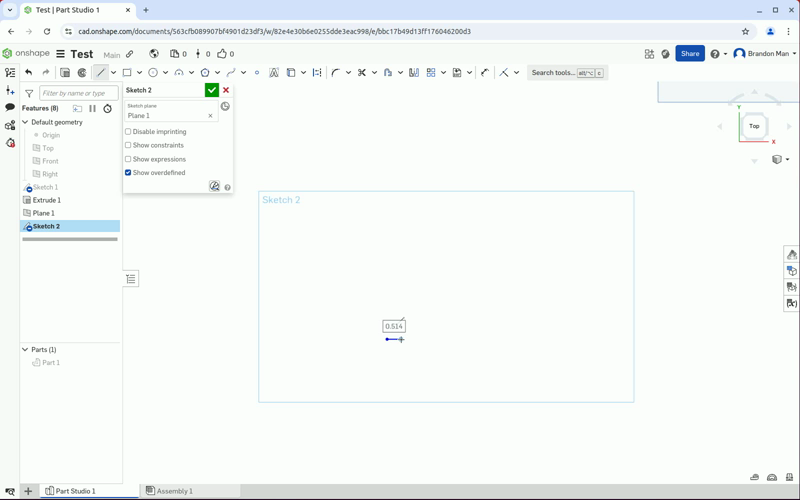
scroll(-6)
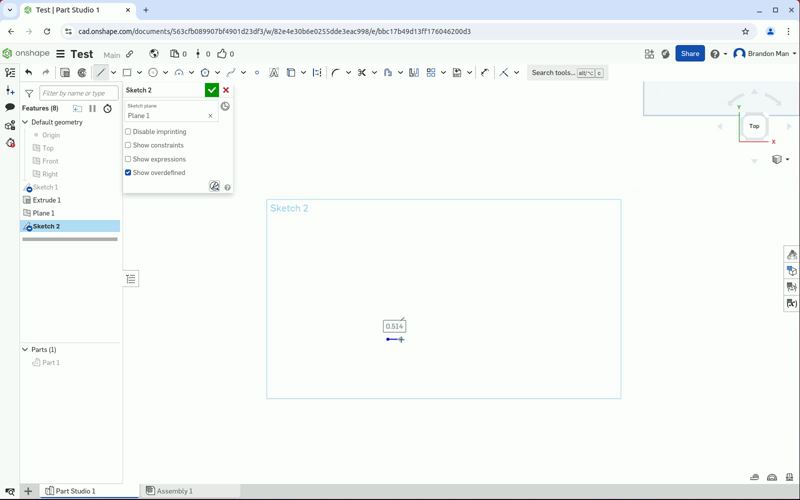
scroll(-6)
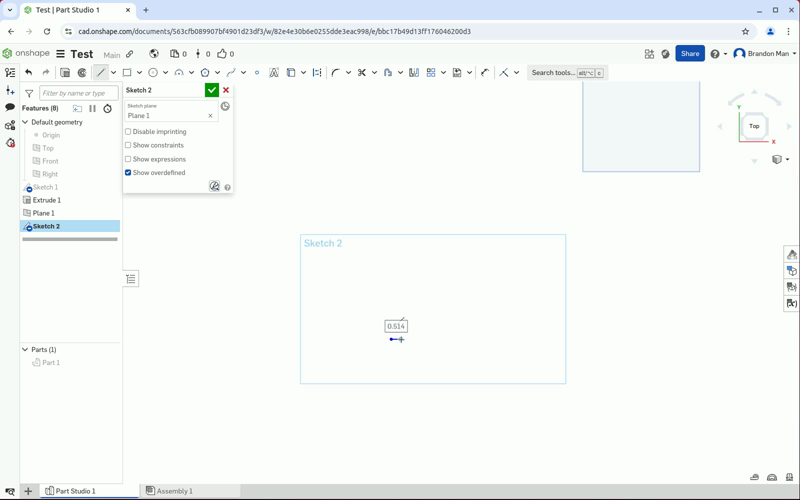
scroll(-6)
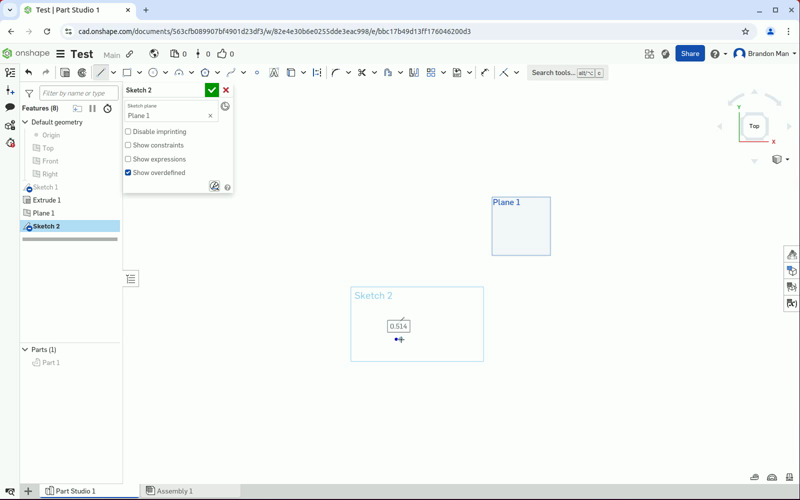
scroll(-6)
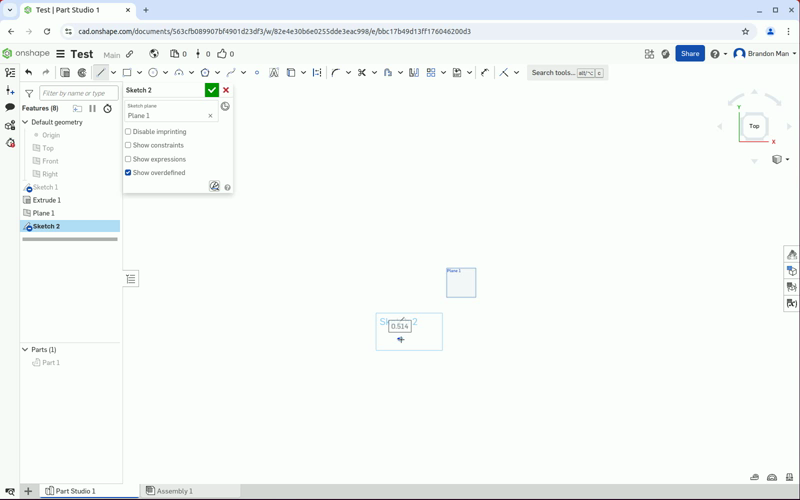
key_up(shift)
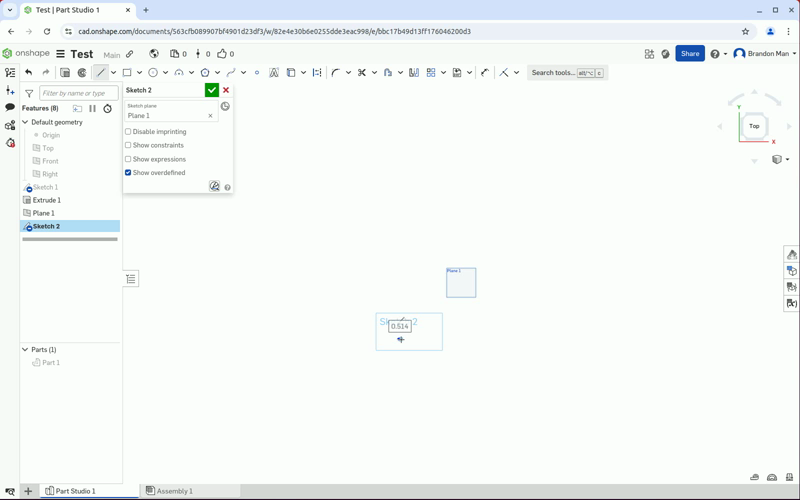
key_down(shift)
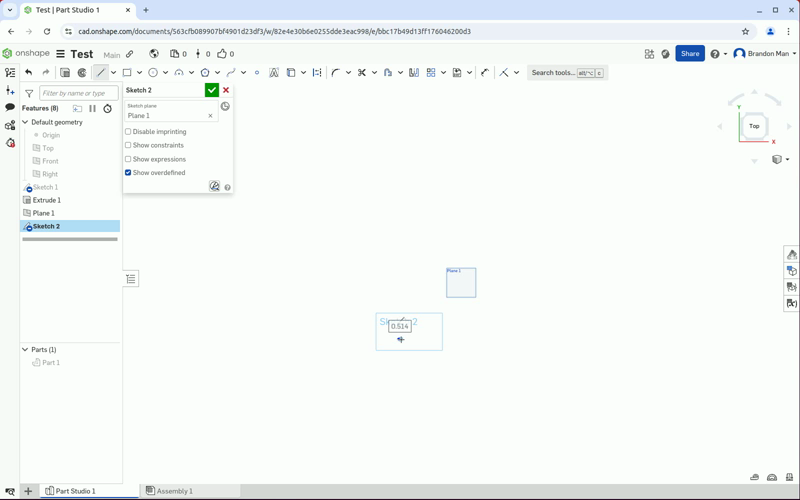
mouse_move(401, 226)
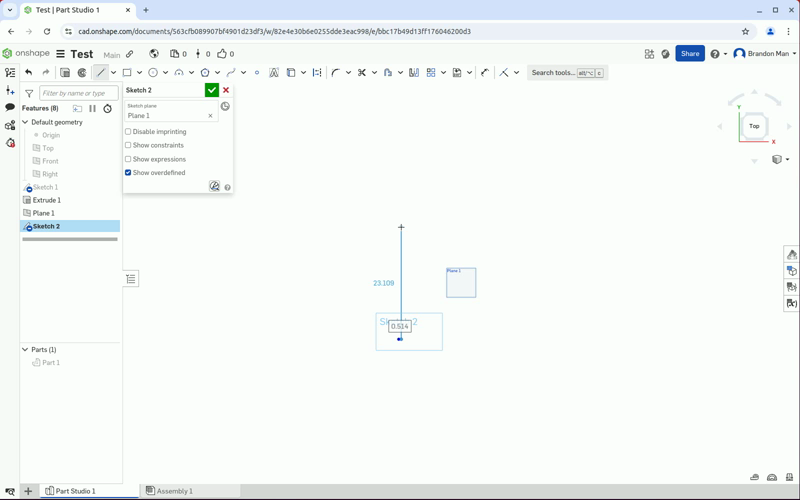
click(401, 226)
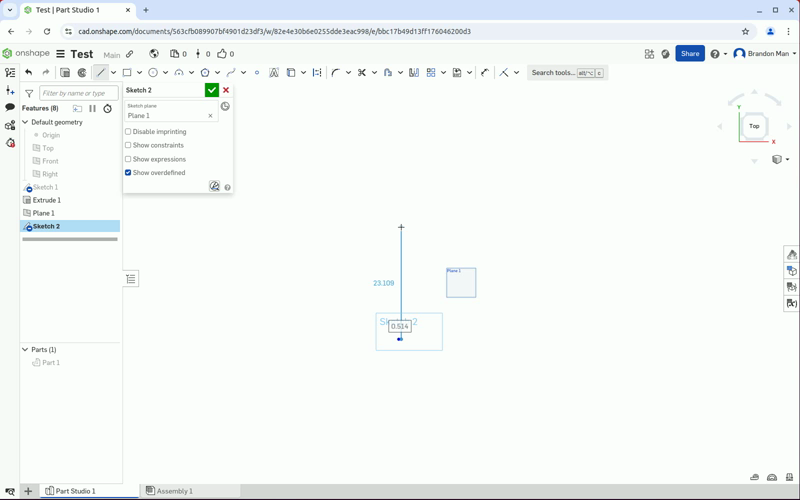
key_up(shift)
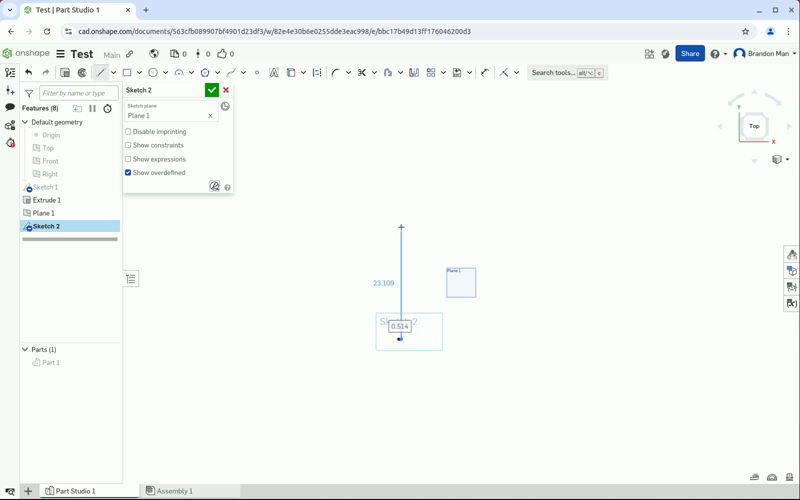
key_down(shift)
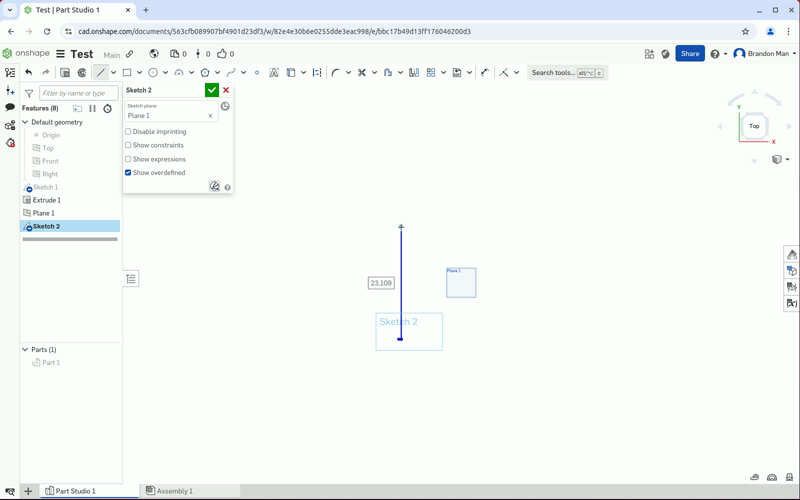
mouse_move(431, 226)
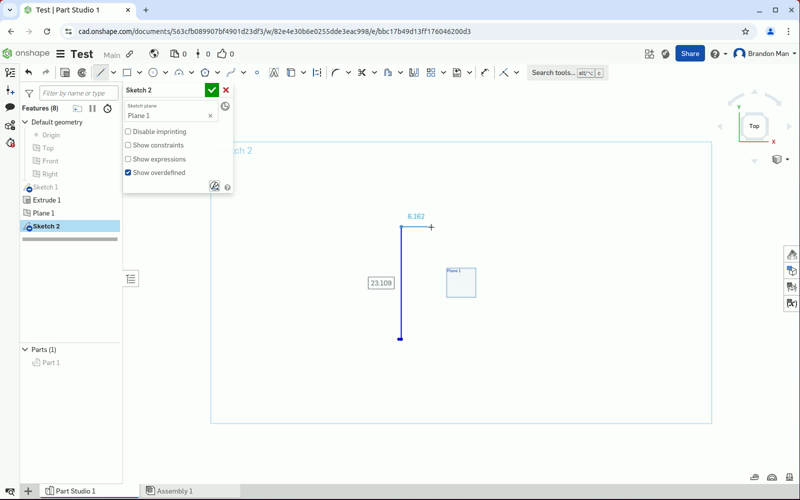
mouse_move(398, 226)
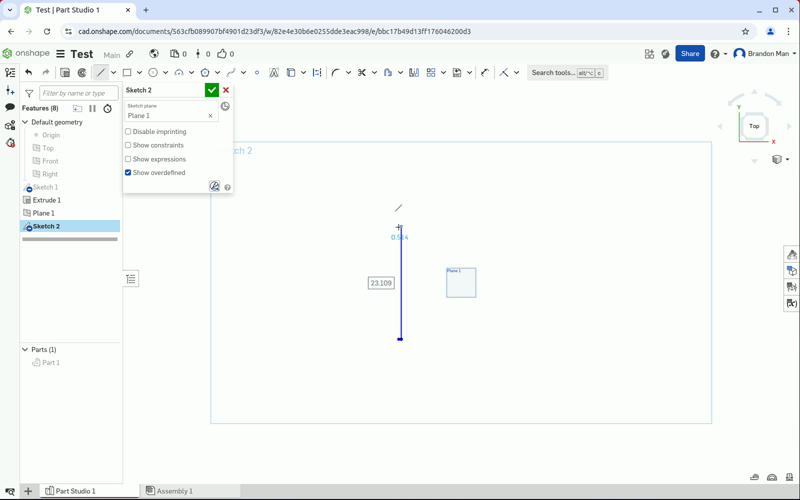
scroll(6)
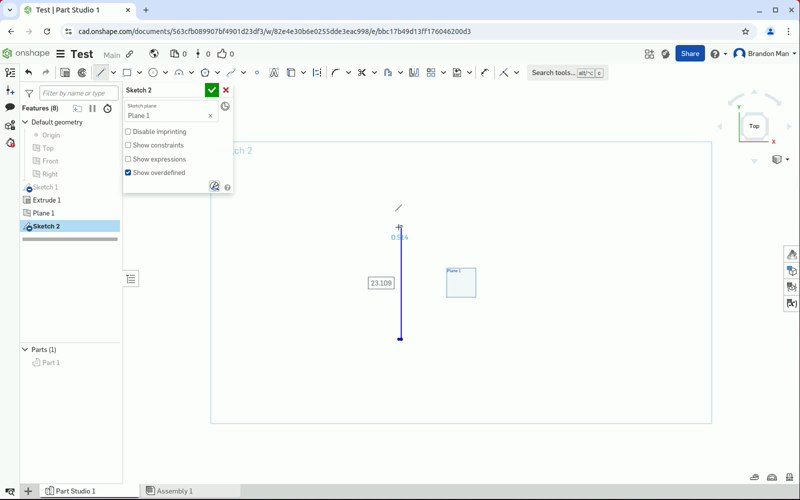
scroll(6)
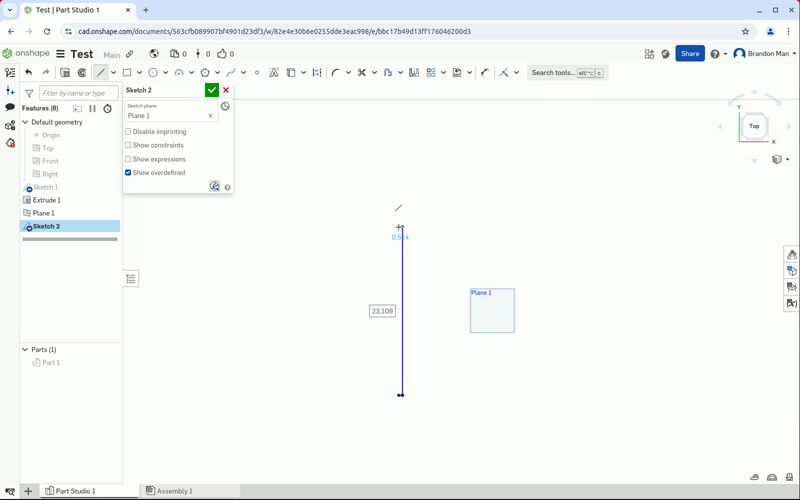
scroll(6)
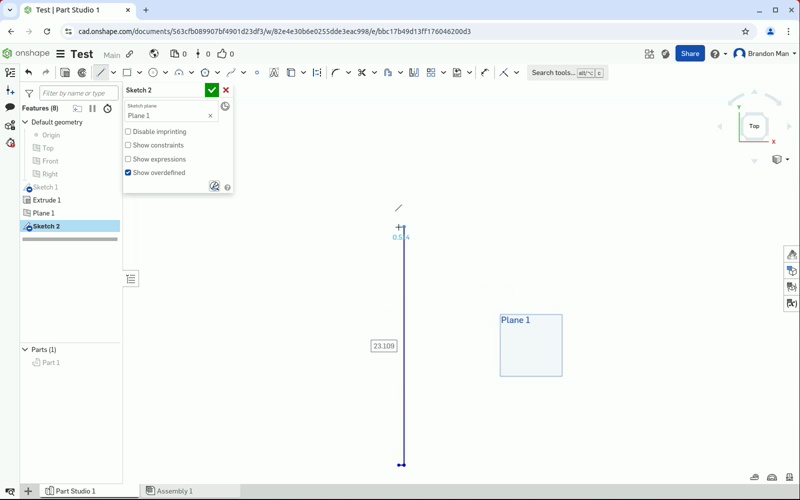
scroll(6)
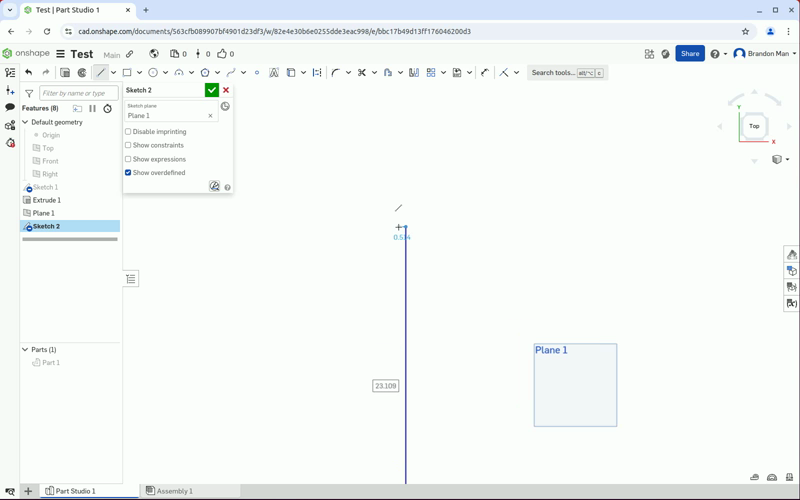
scroll(6)
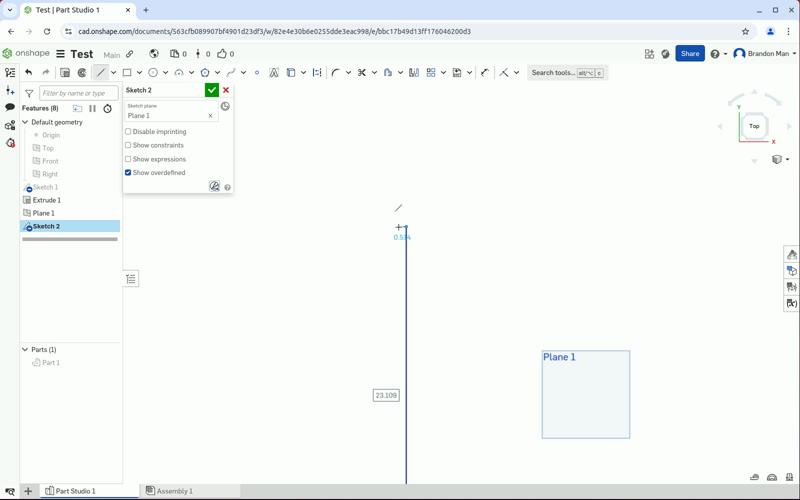
scroll(6)
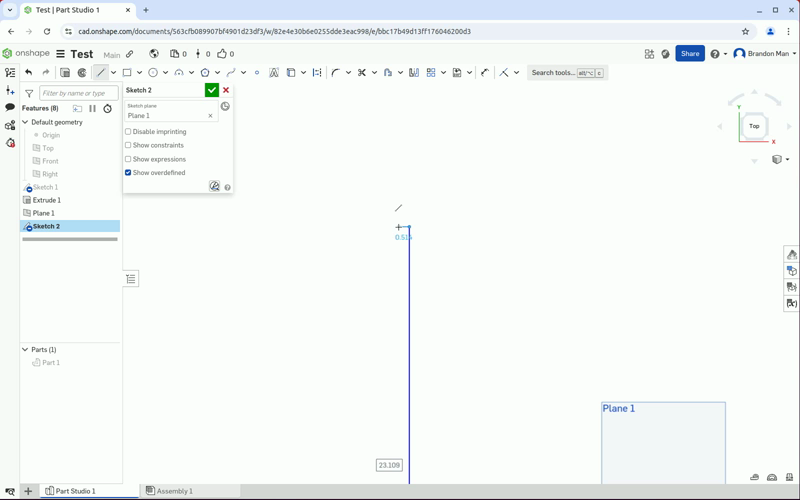
scroll(6)
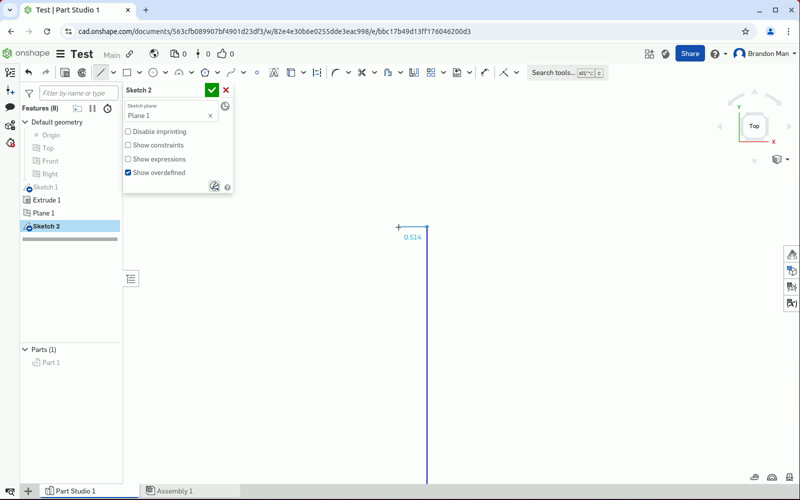
click(398, 226)
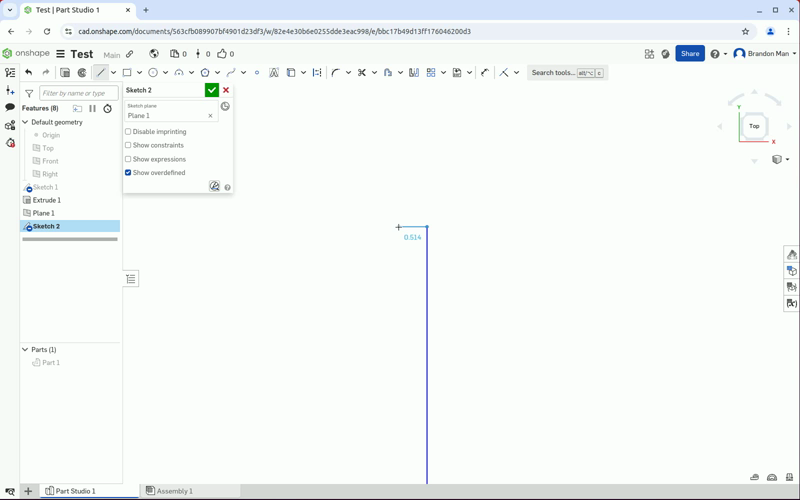
scroll(-6)
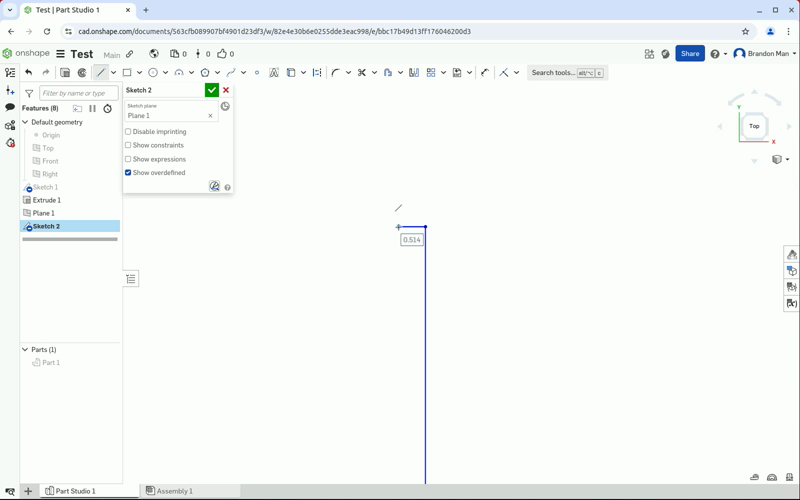
scroll(-6)
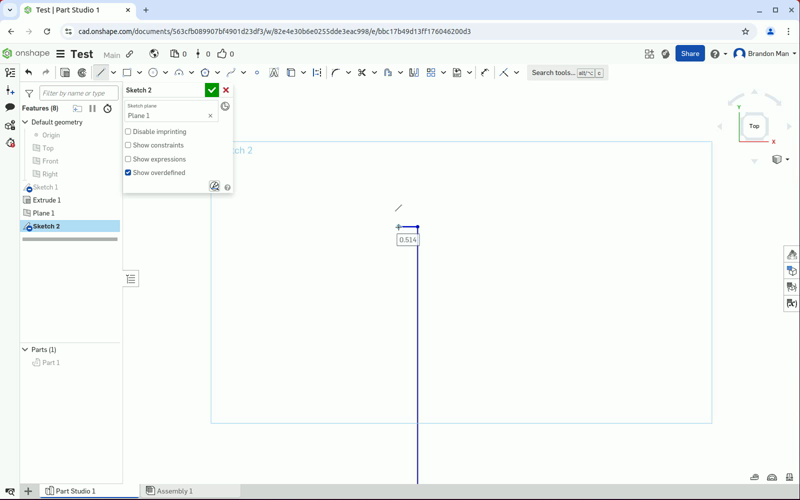
scroll(-6)
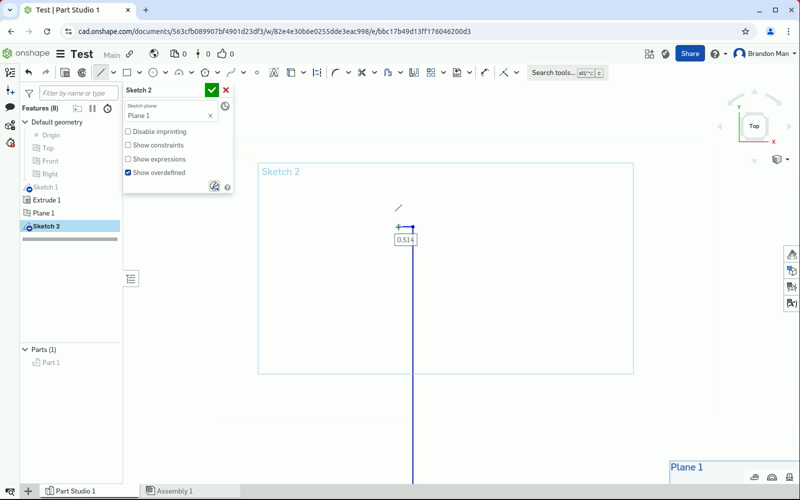
scroll(-6)
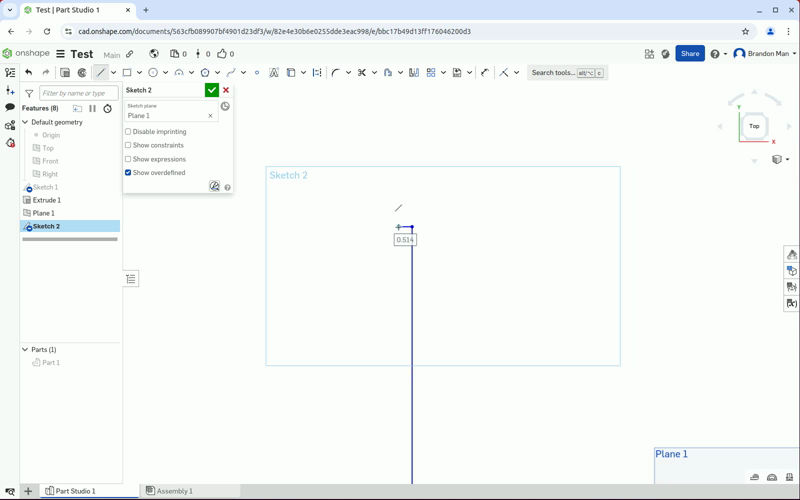
scroll(-6)
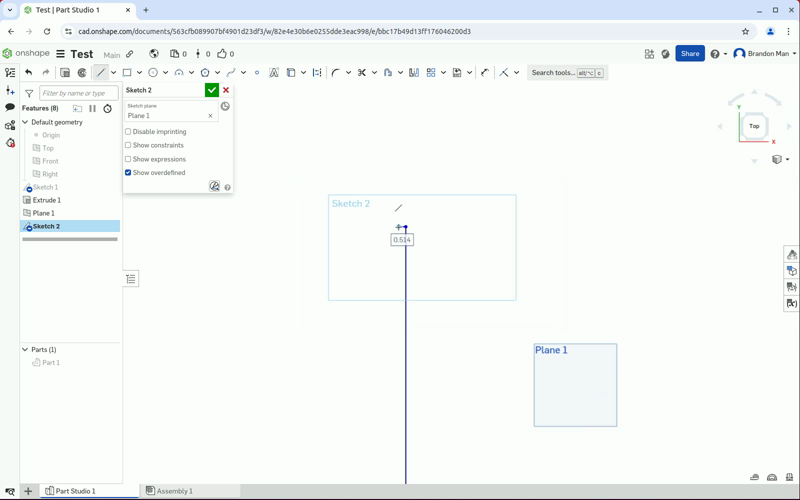
scroll(-6)
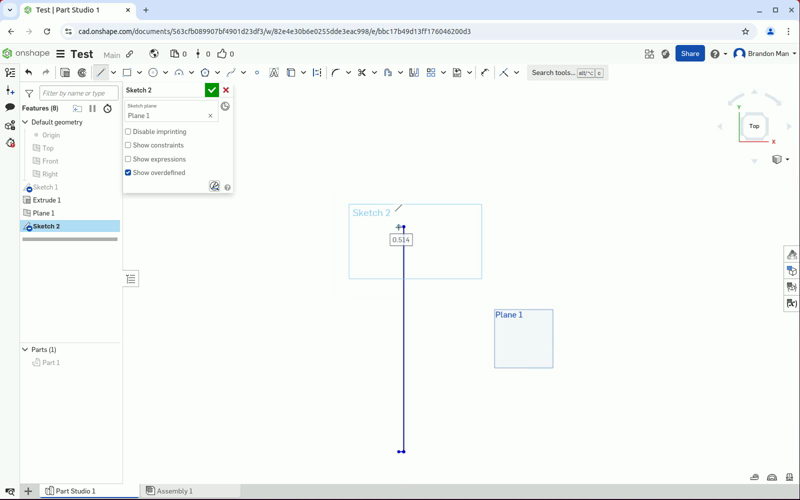
scroll(-6)
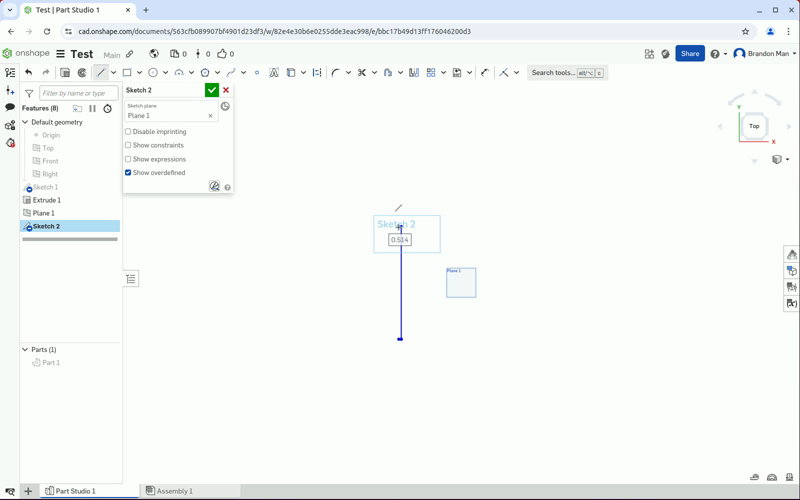
key_up(shift)
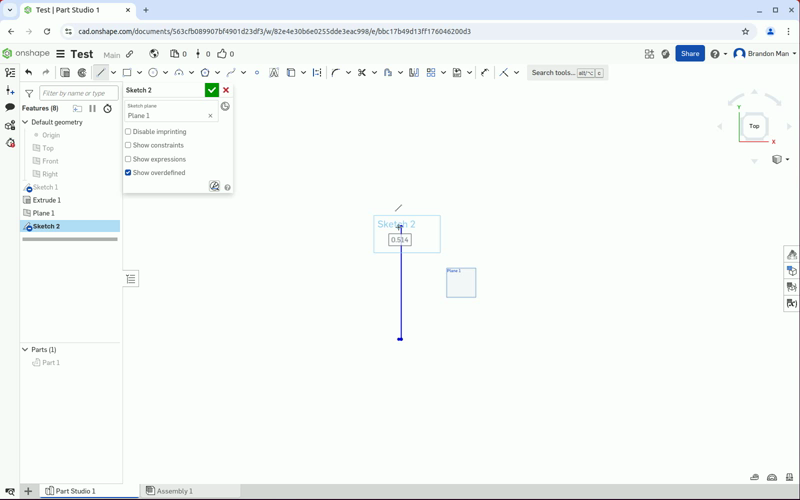
key_down(shift)
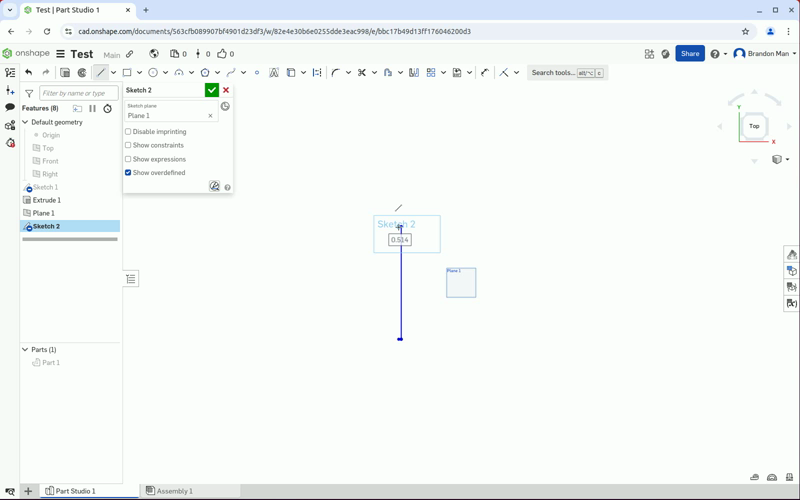
mouse_move(398, 339)
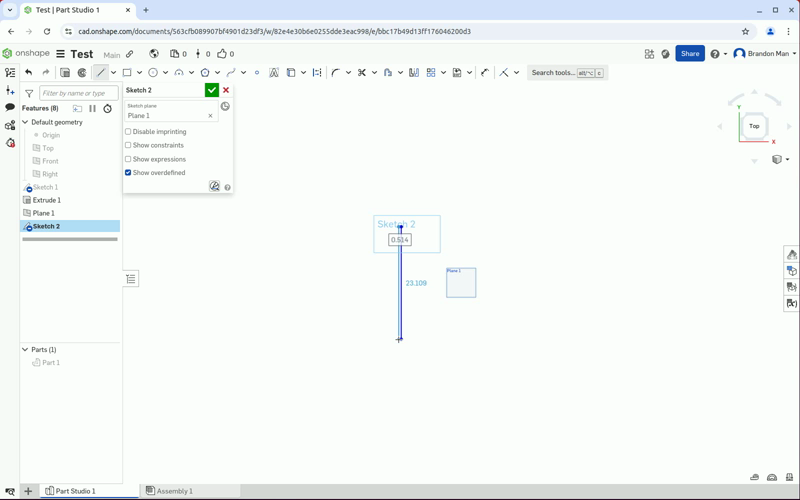
scroll(6)
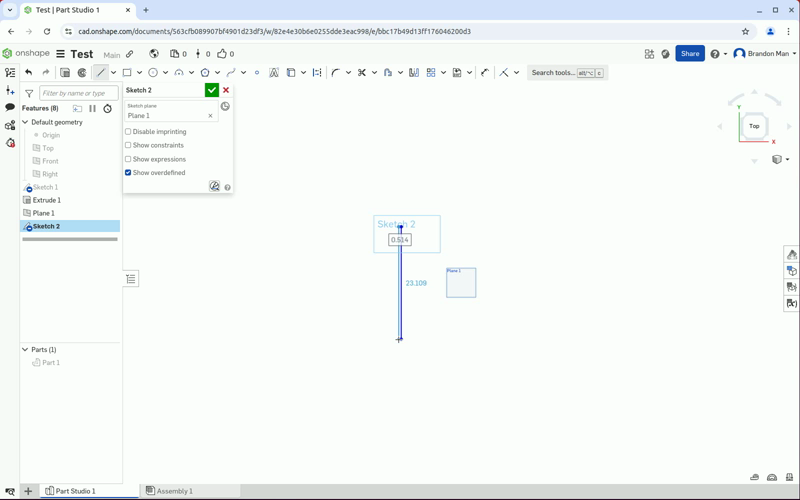
scroll(6)
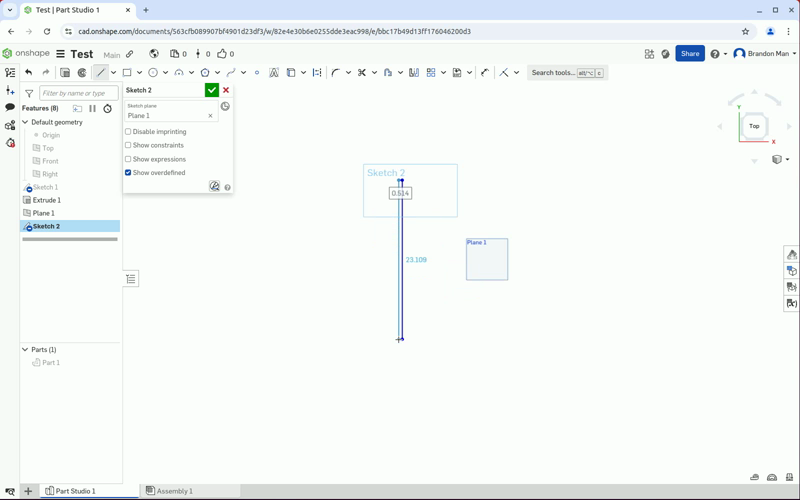
scroll(6)
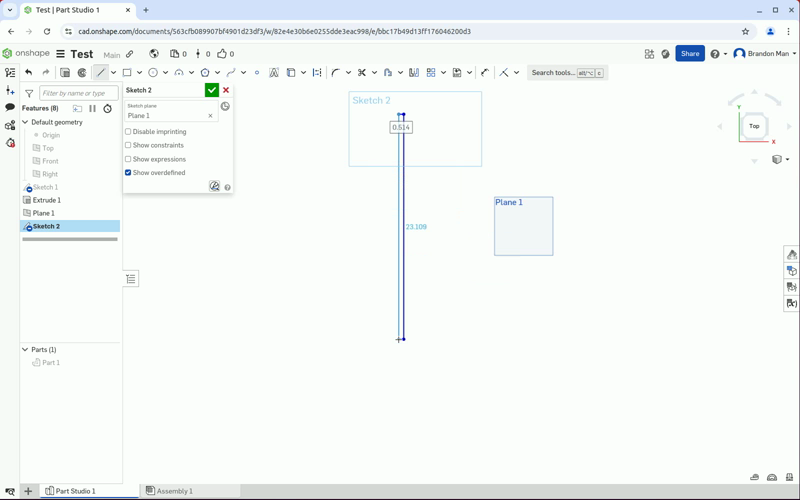
scroll(6)
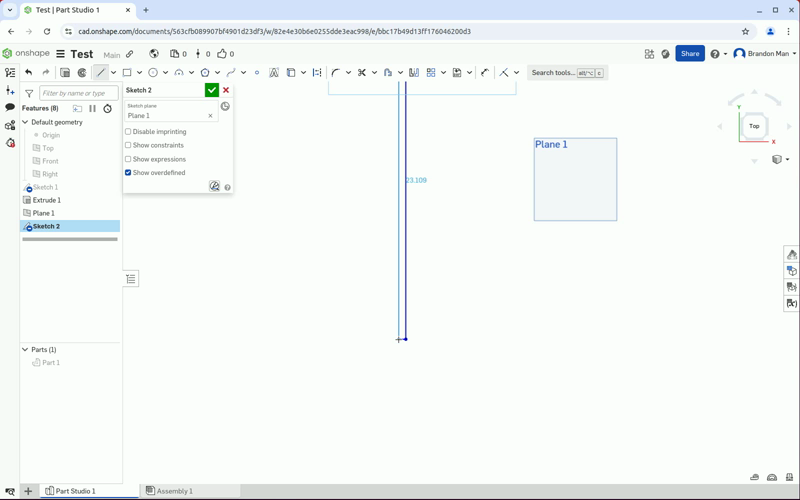
scroll(6)
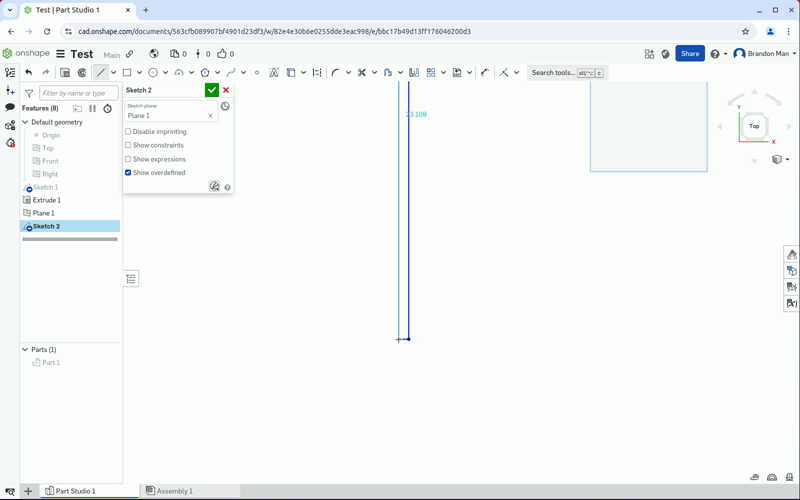
scroll(6)
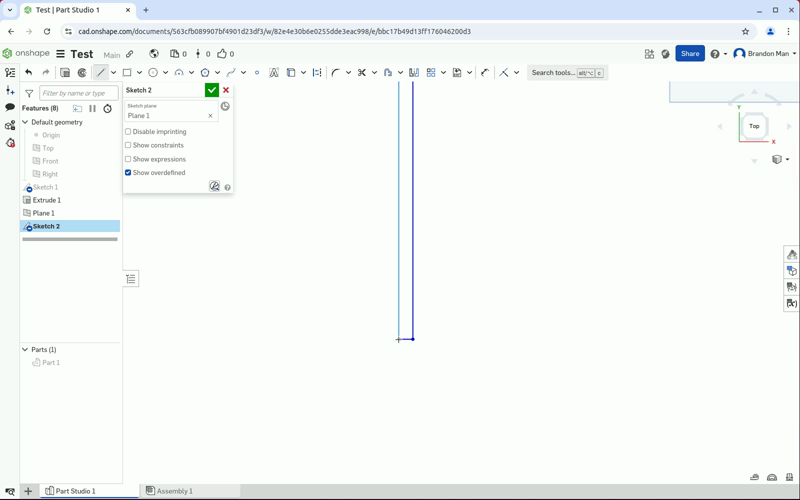
scroll(6)
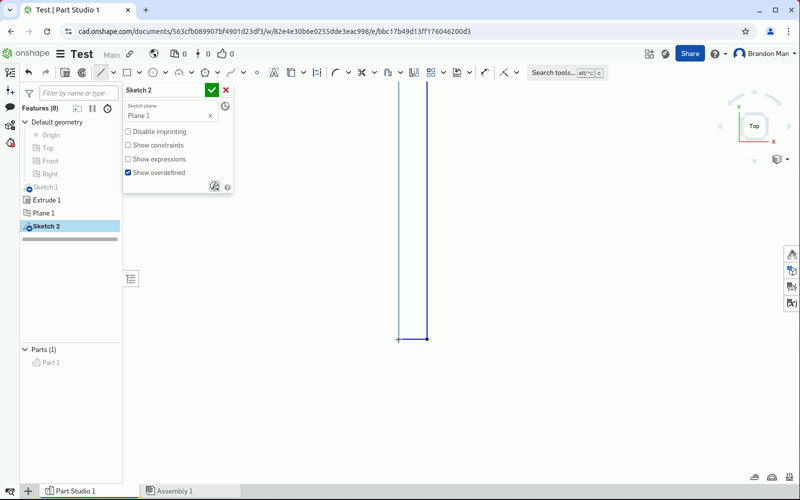
key_up(shift)
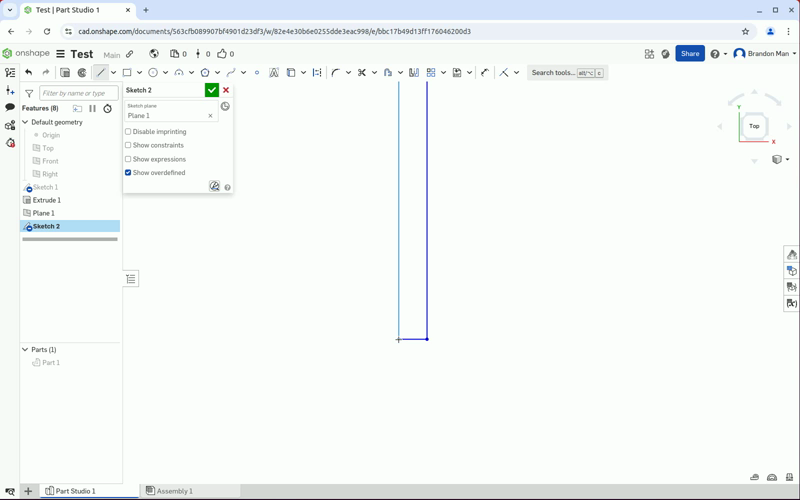
click(398, 339)
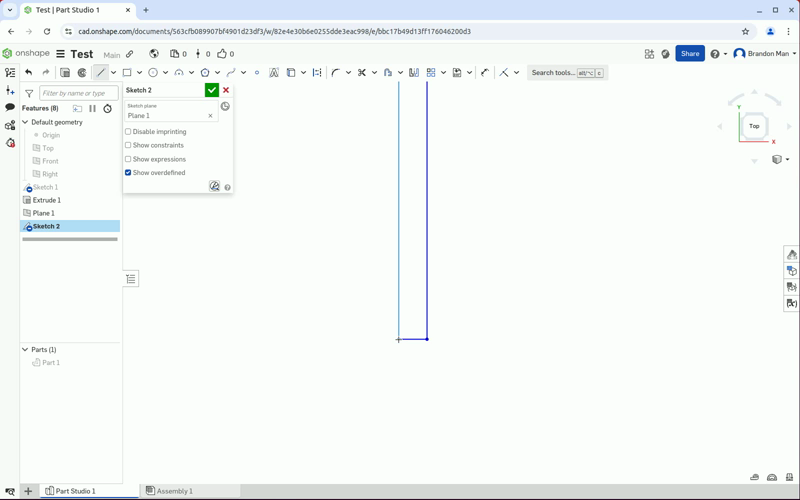
scroll(-6)
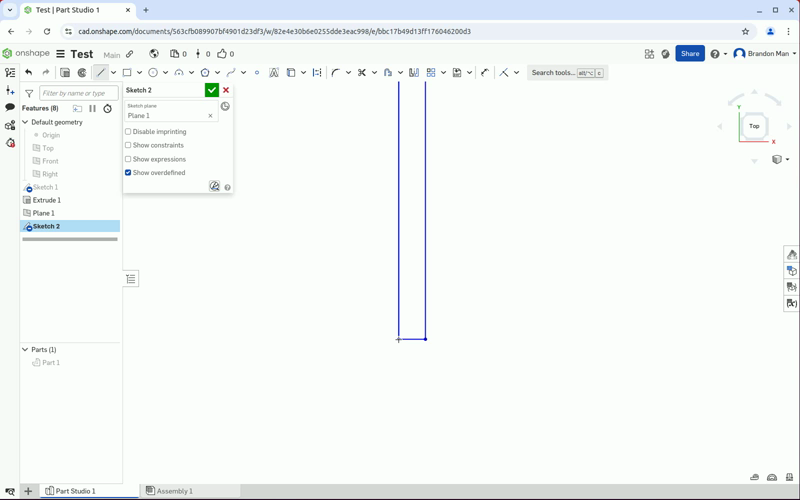
scroll(-6)
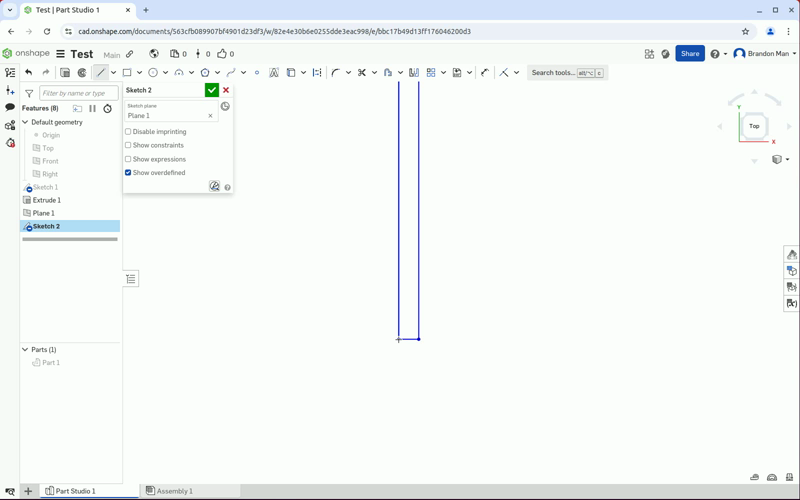
scroll(-6)
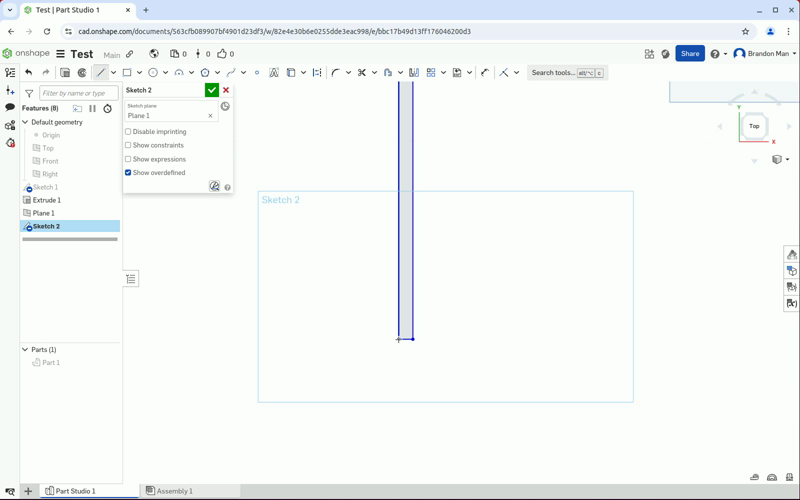
scroll(-6)
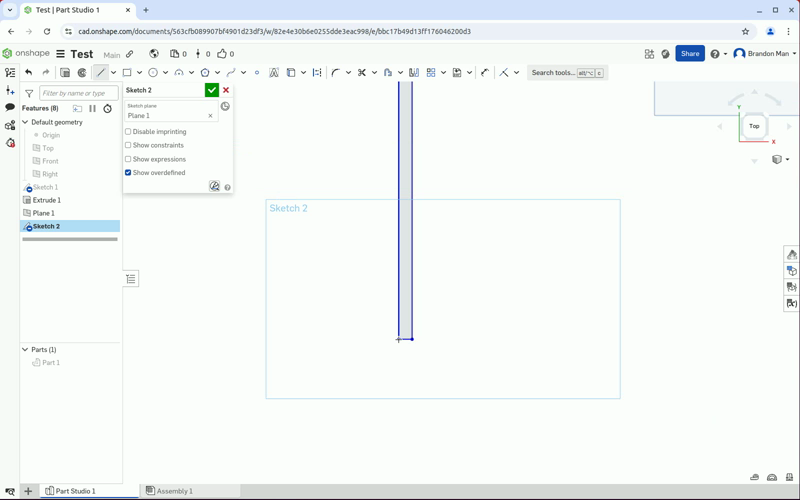
scroll(-6)
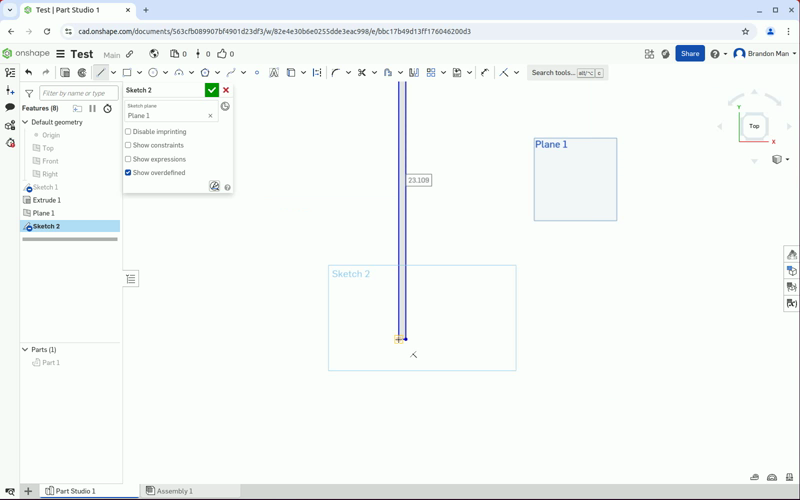
scroll(-6)
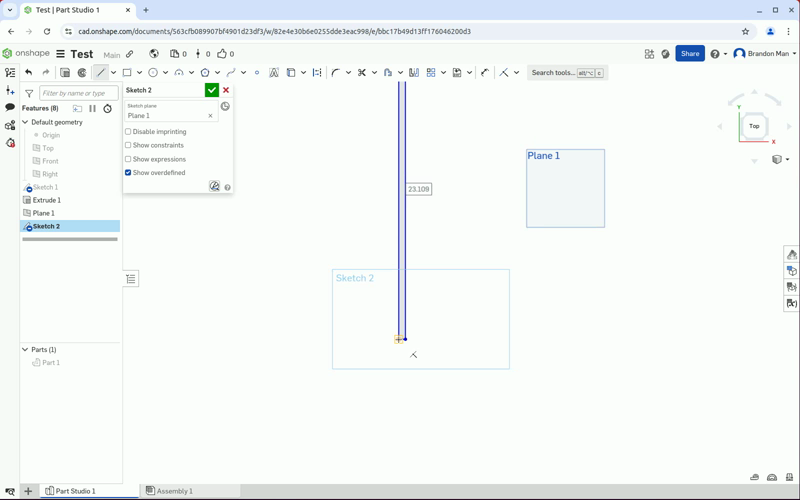
scroll(-6)
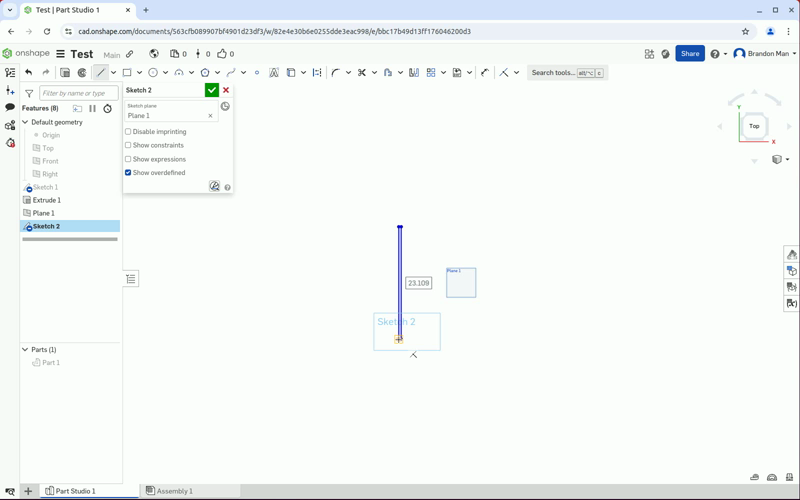
key(esc)
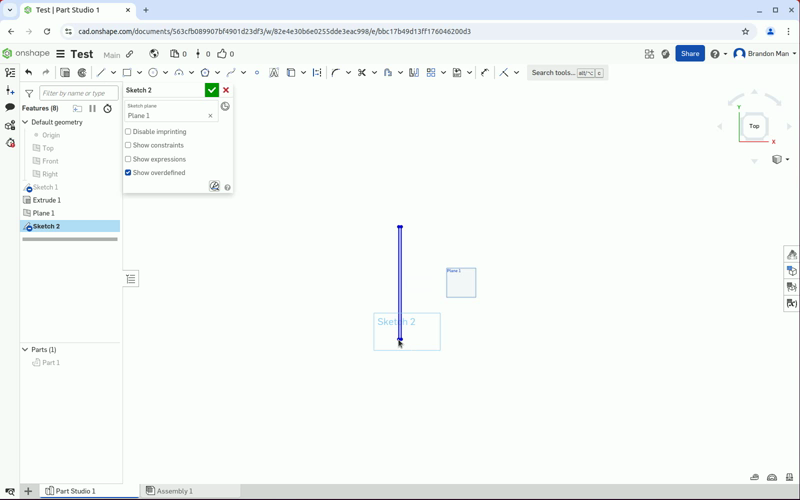
mouse_move(399, 298)
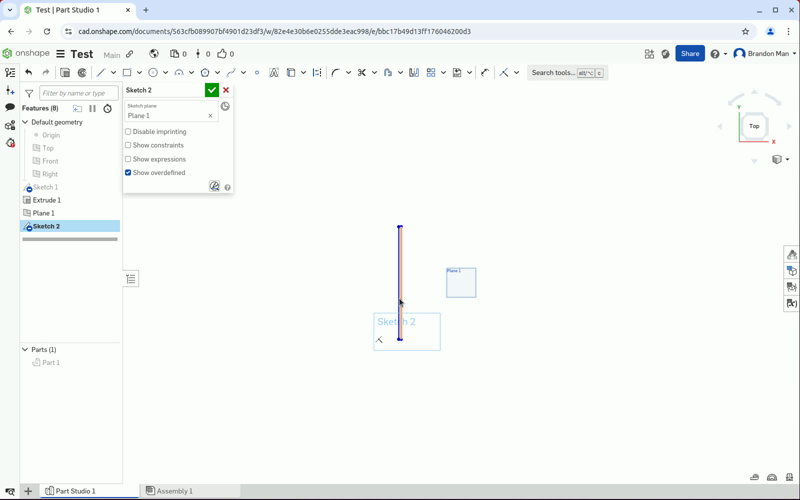
scroll(6)
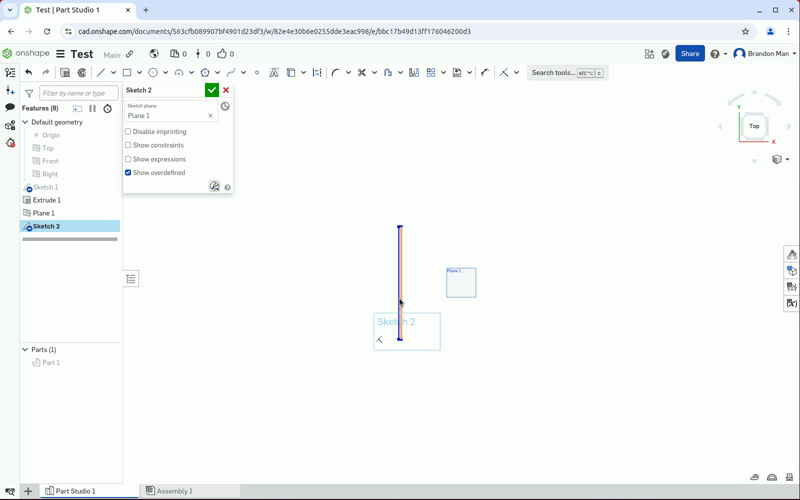
scroll(6)
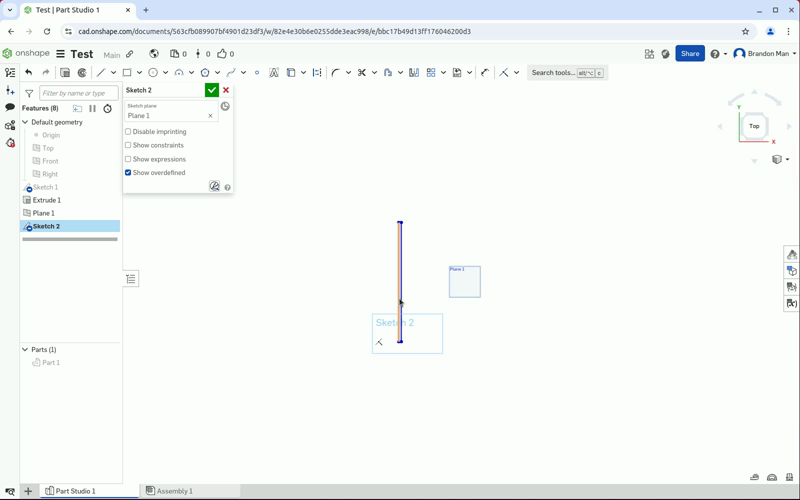
scroll(6)
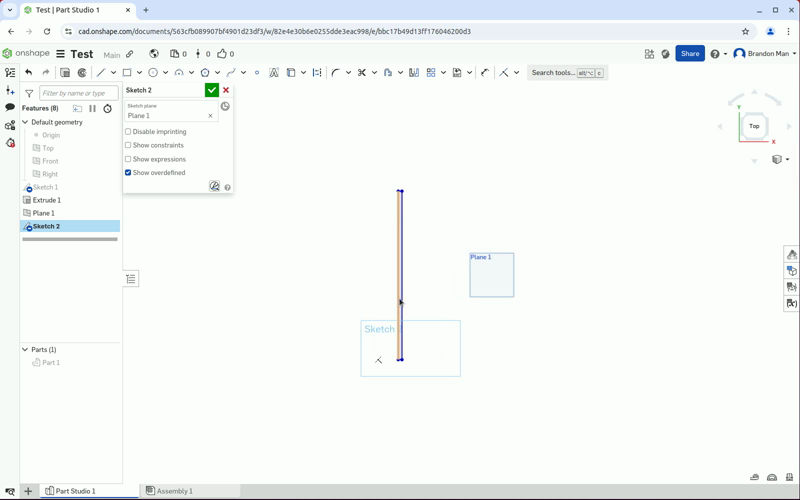
scroll(6)
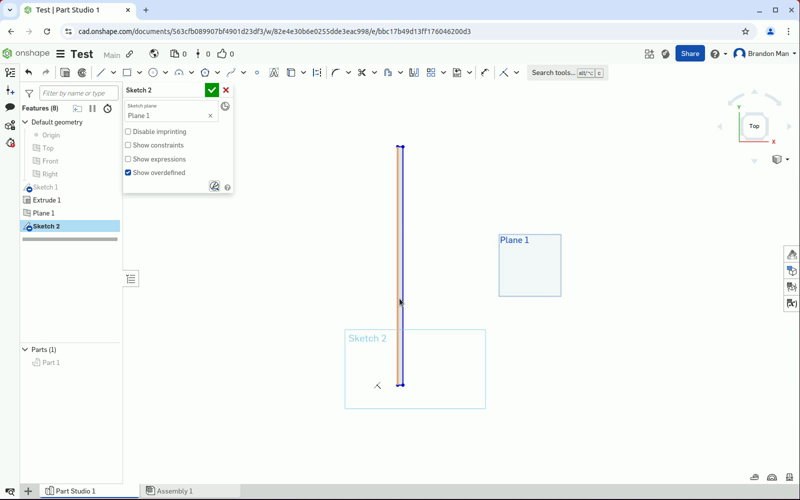
scroll(6)
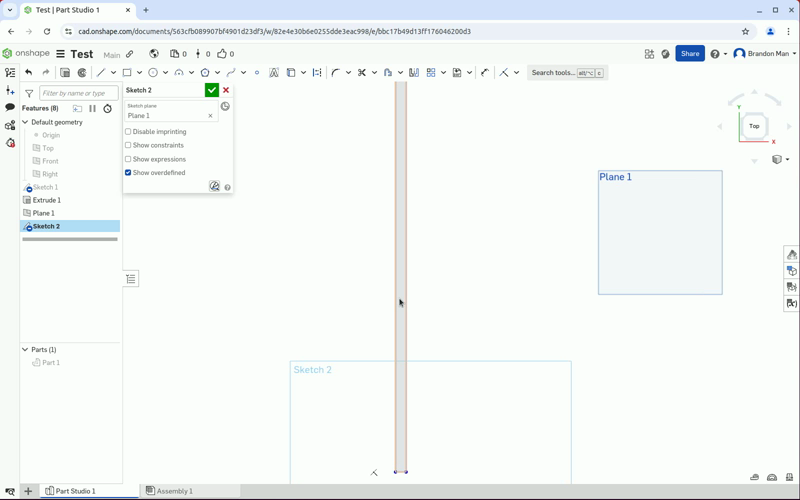
scroll(6)
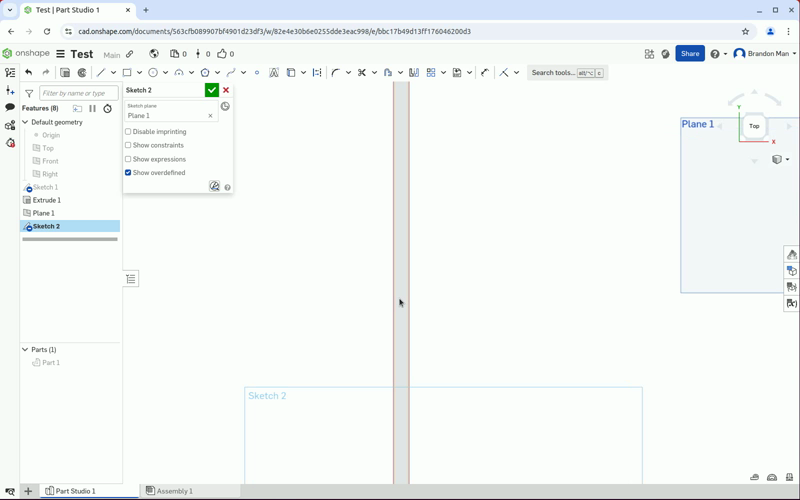
scroll(6)
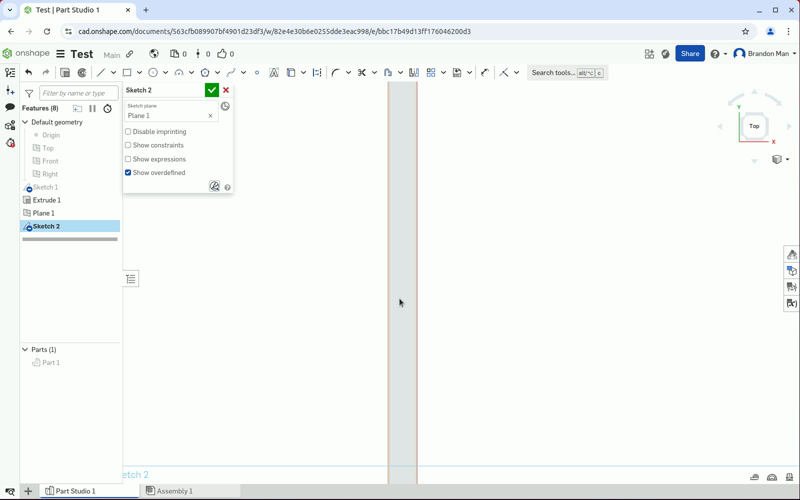
click(399, 298)
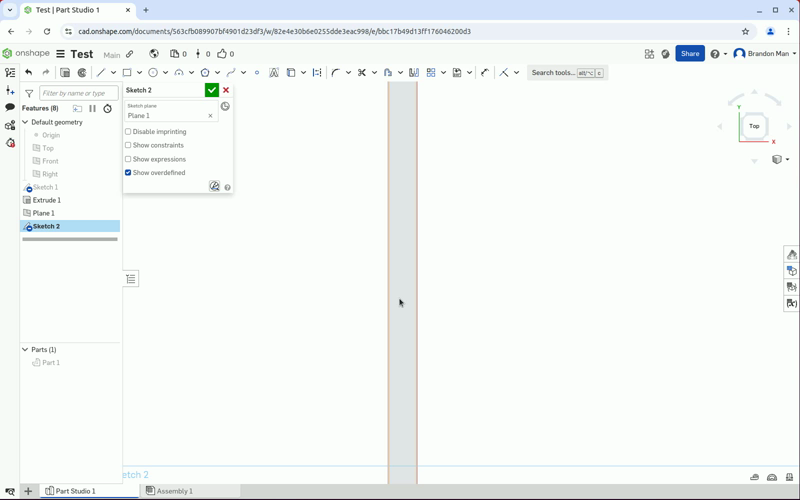
scroll(-6)
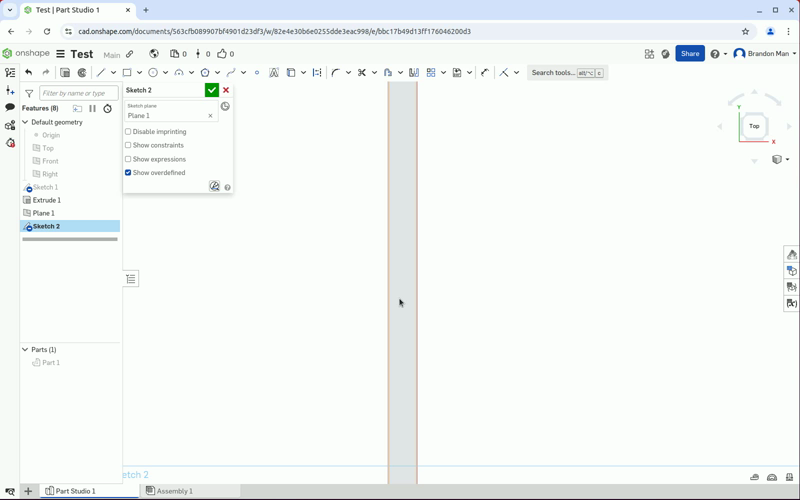
scroll(-6)
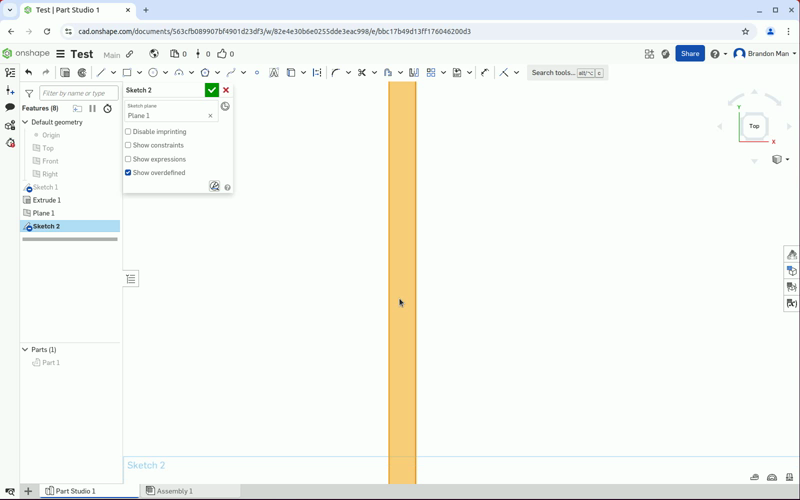
scroll(-6)
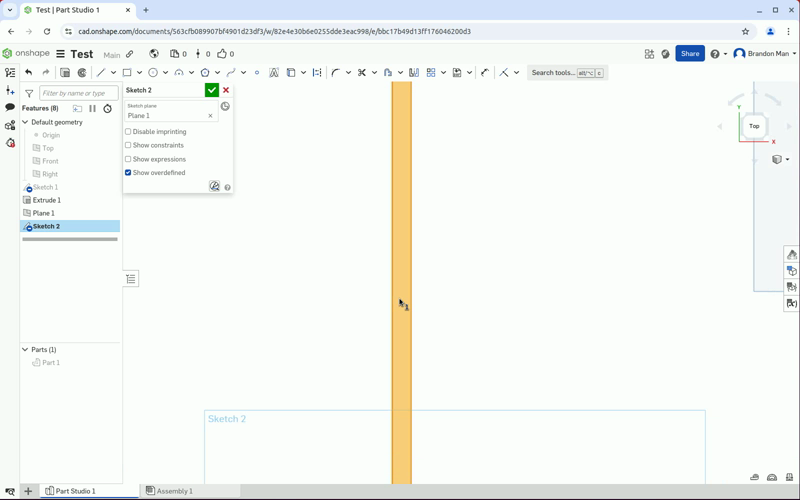
scroll(-6)
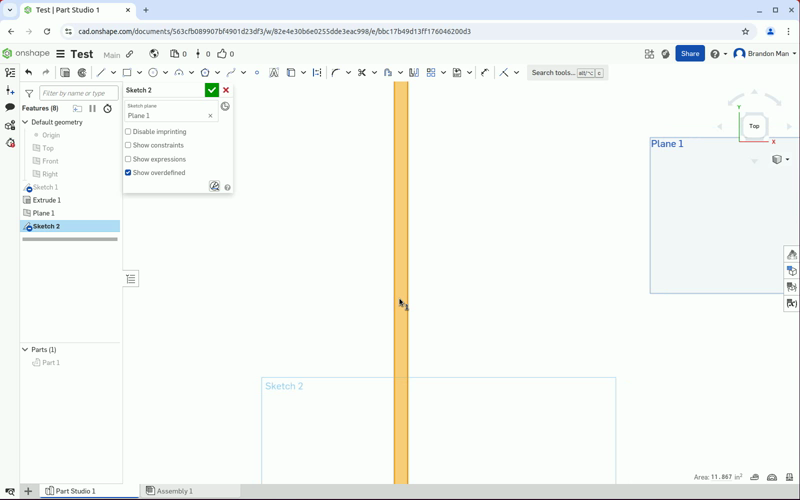
scroll(-6)
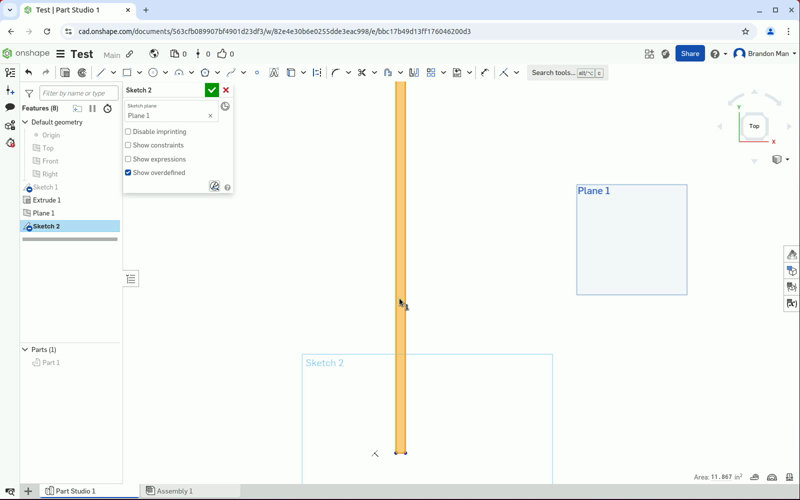
scroll(-6)
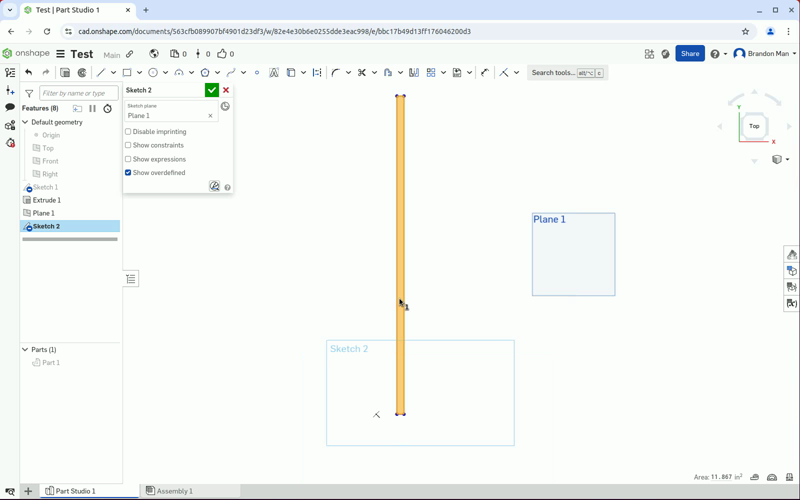
scroll(-6)
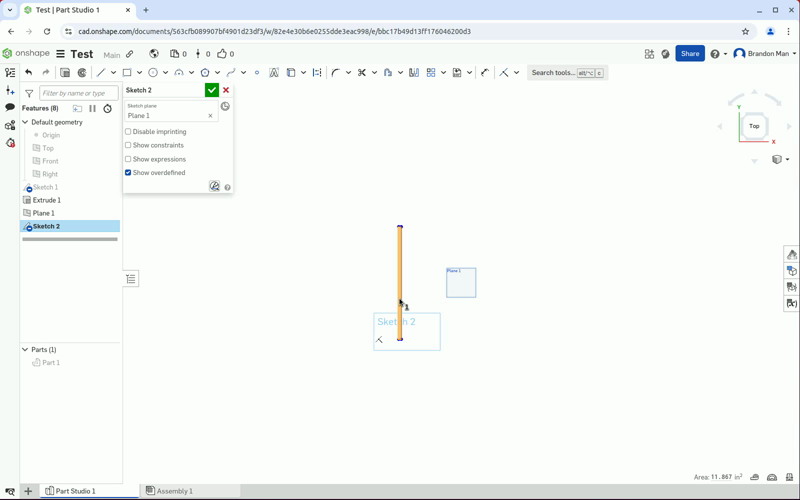
mouse_move(73, 352)
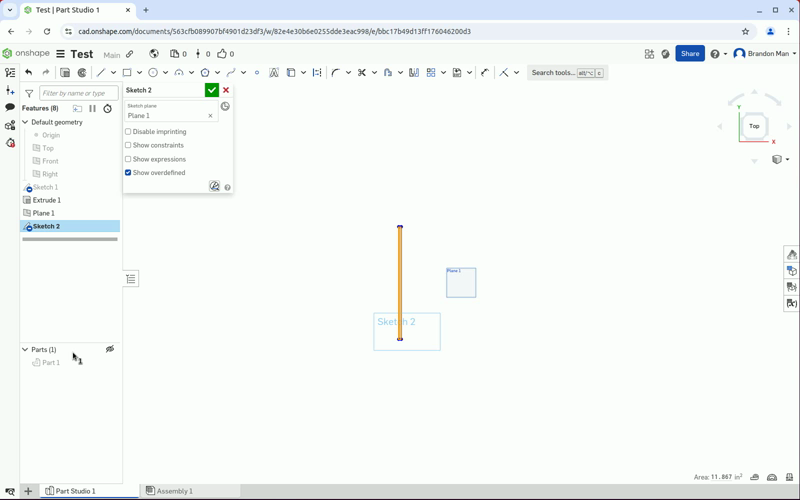
key(shift+y)
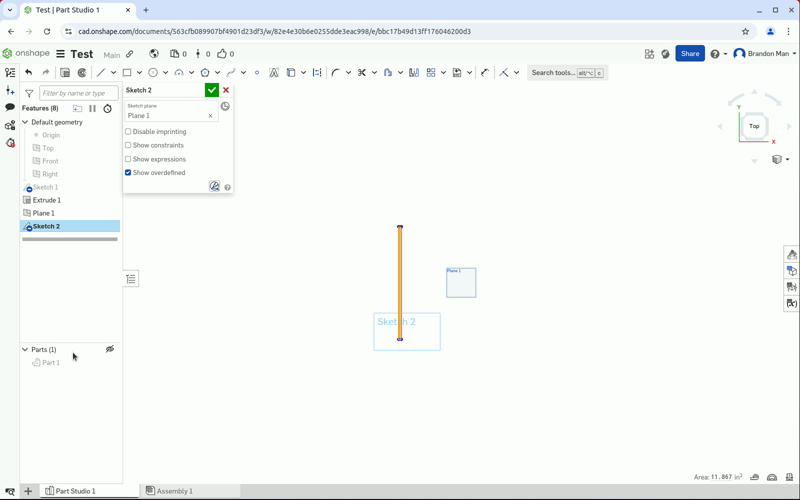
key(shift+e)
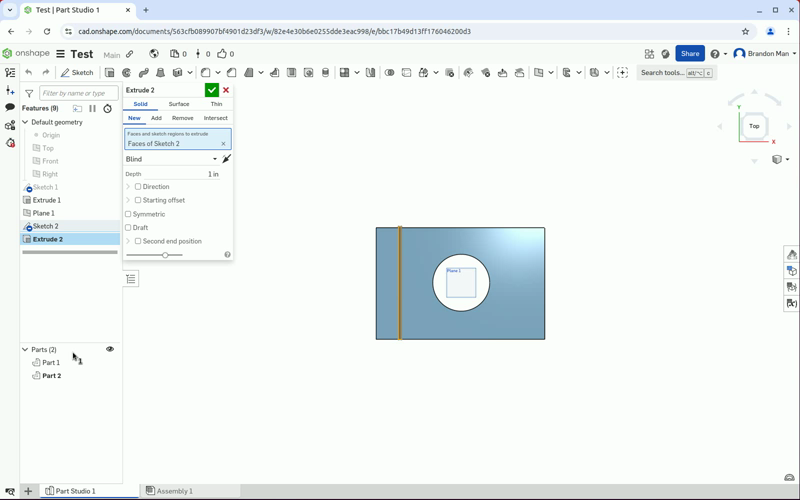
mouse_move(143, 106)
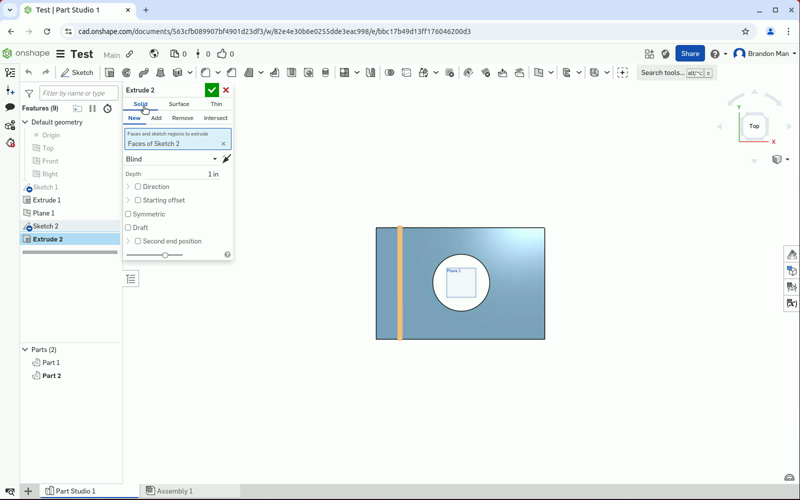
click(143, 106)
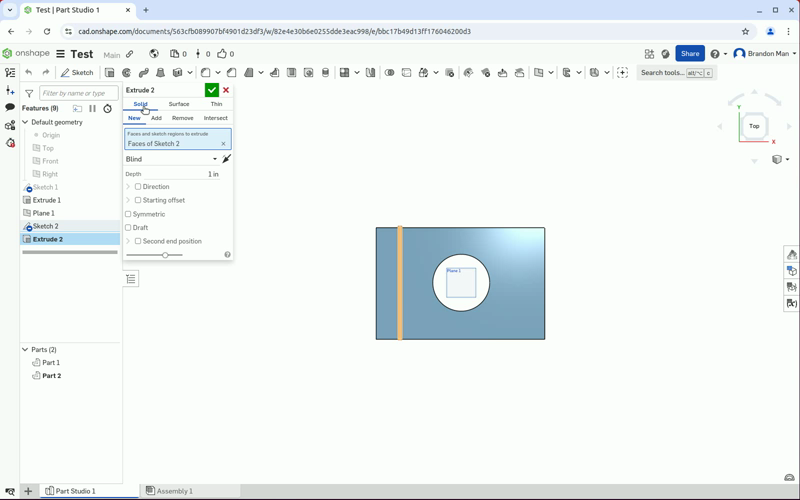
mouse_move(186, 120)
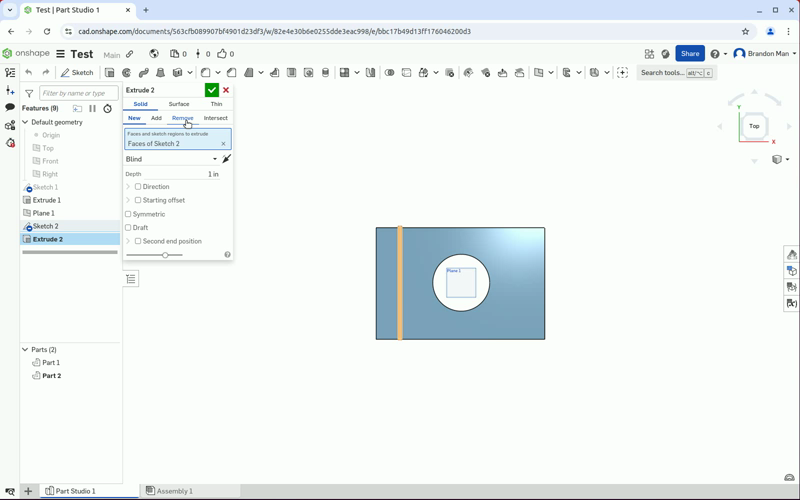
click(186, 120)
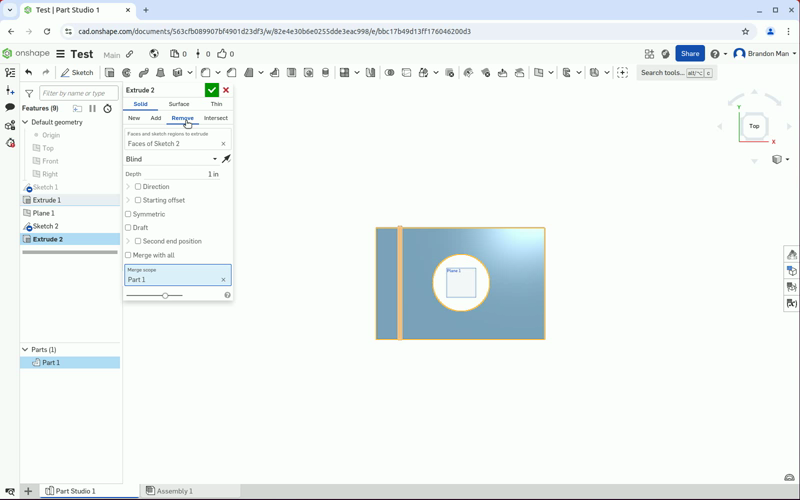
key(tab, 4)
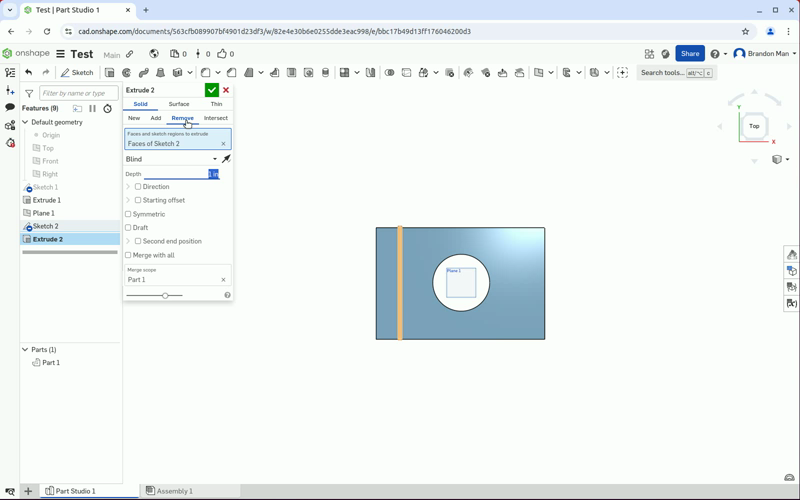
text(2.407)
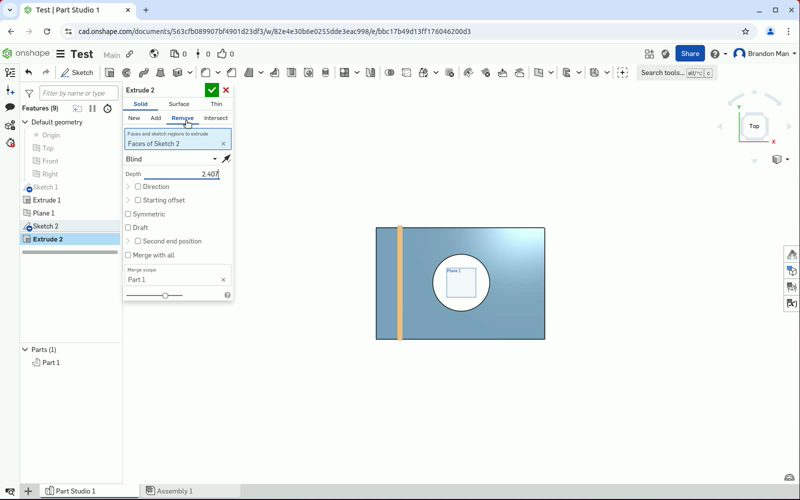
key(tab, 6)
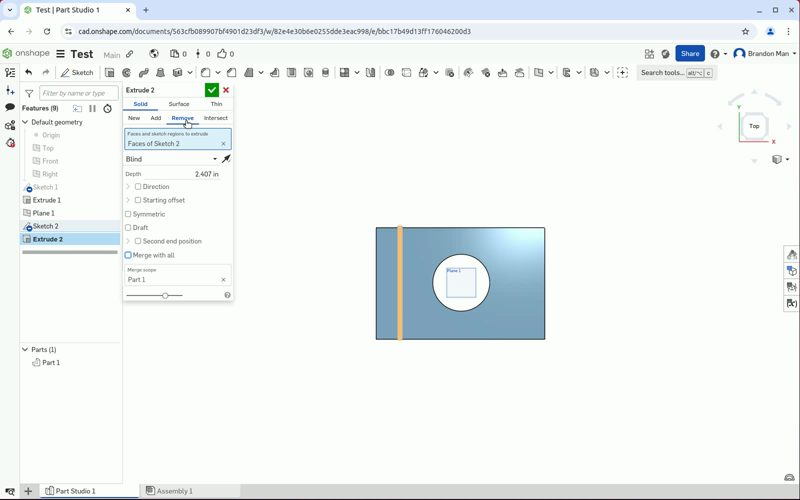
key(space)
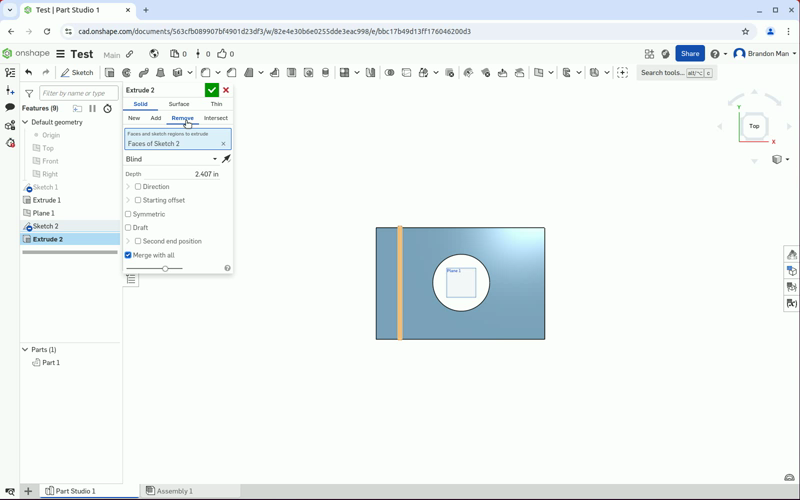
key(enter)
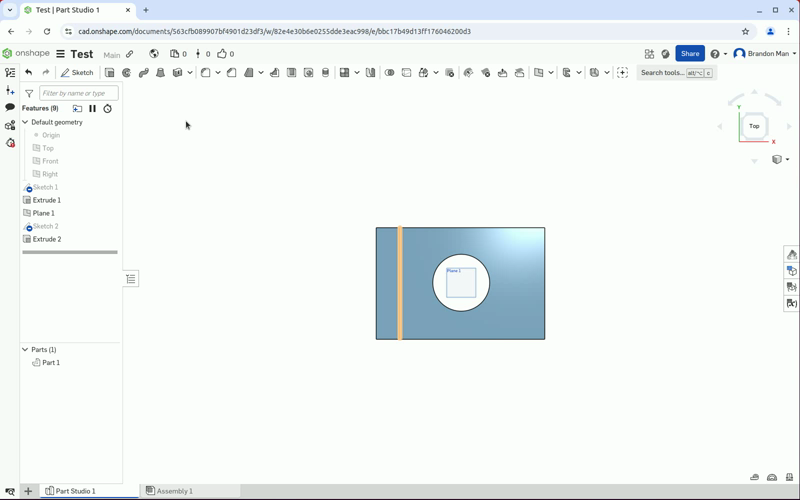
key(shift+h)
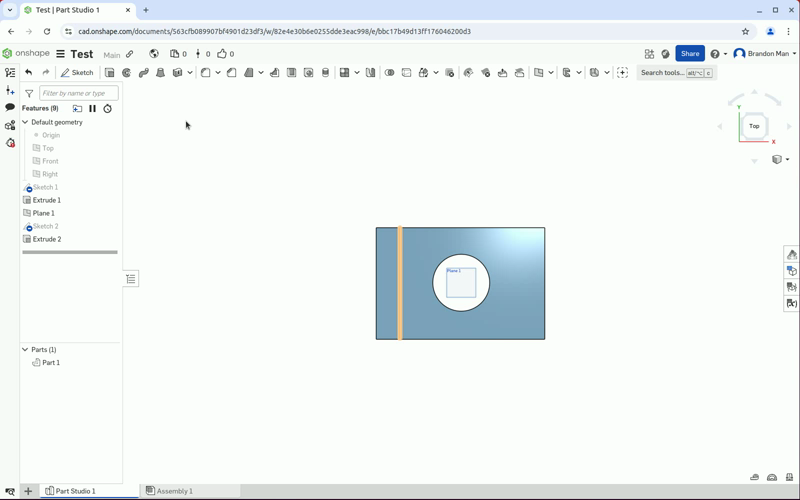
key(shift+h)
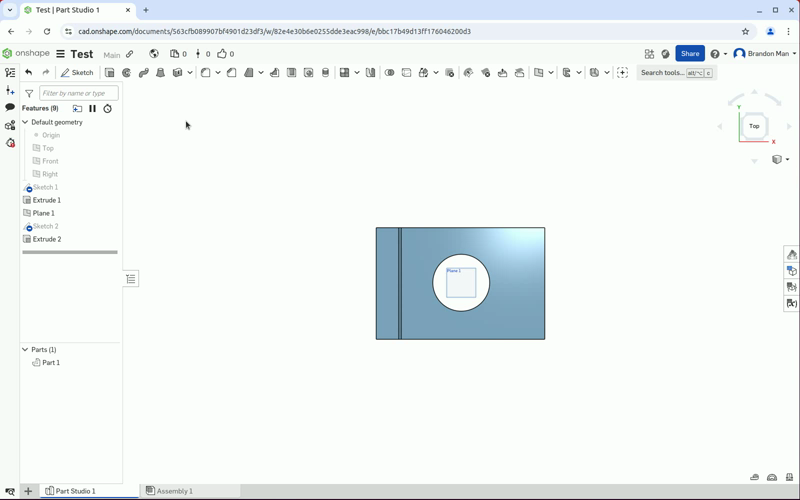
mouse_move(73, 189)
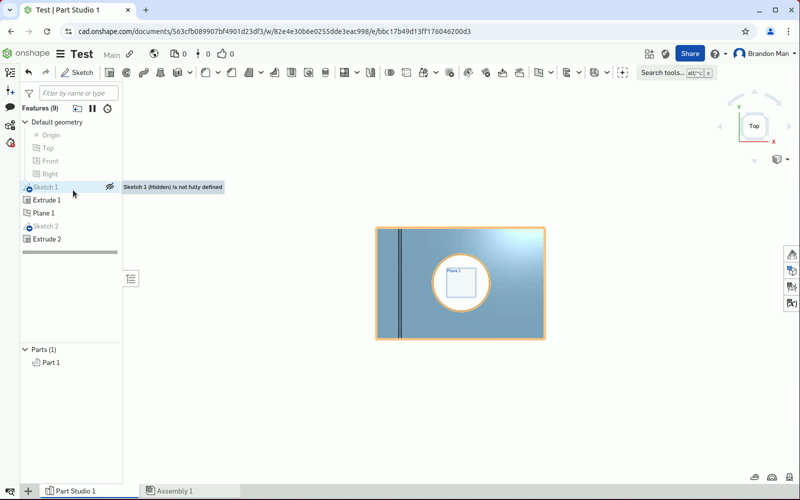
click(73, 189)
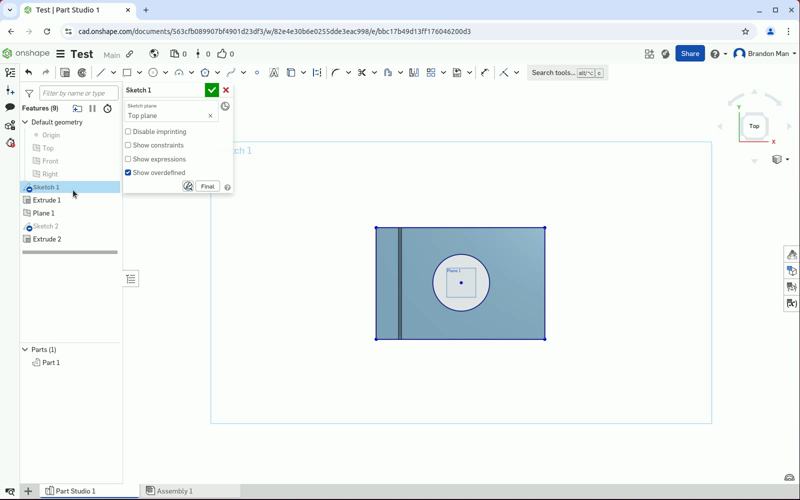
mouse_move(229, 92)
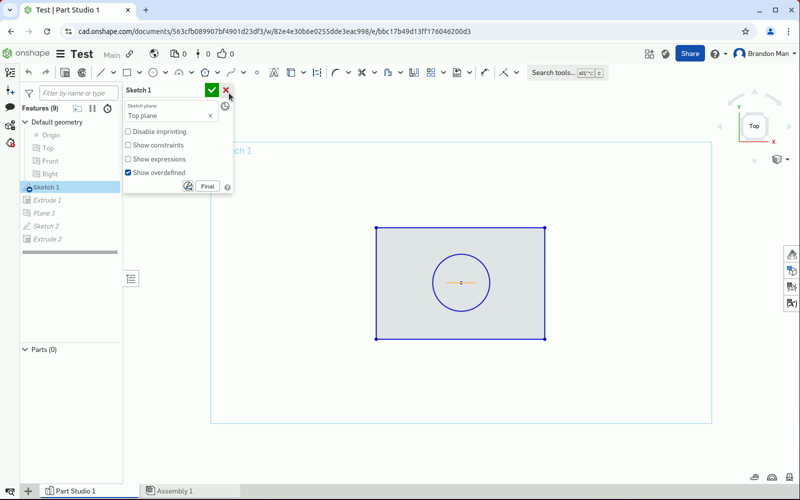
click(229, 92)
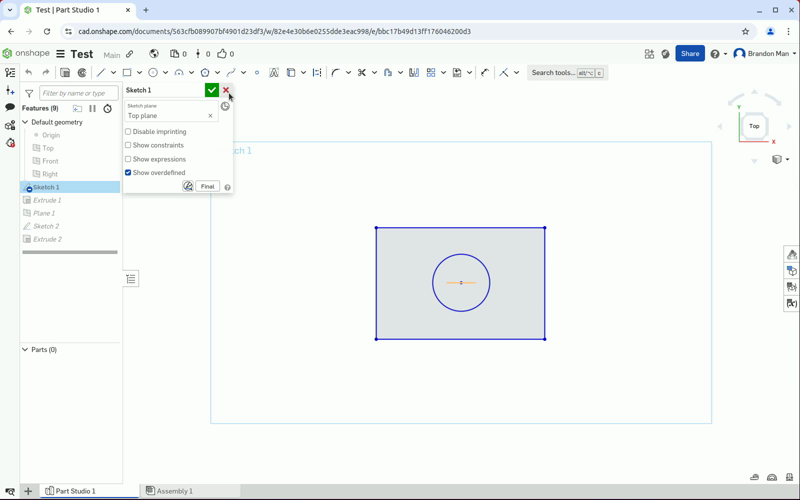
key(shift+s)
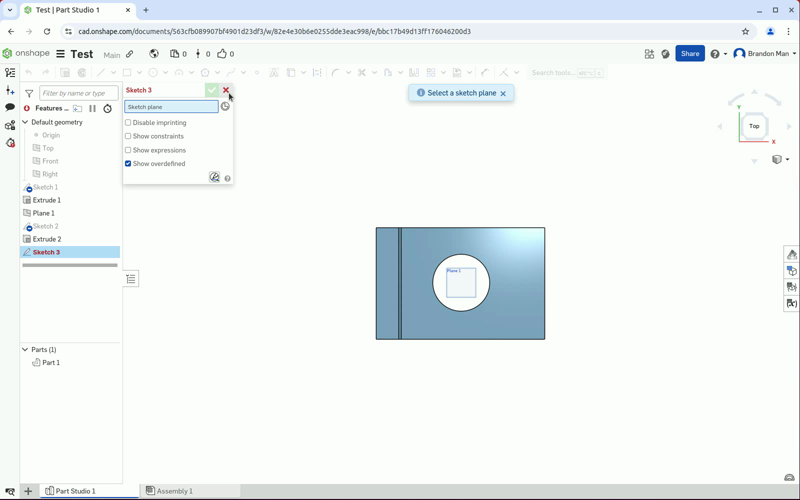
mouse_move(73, 215)
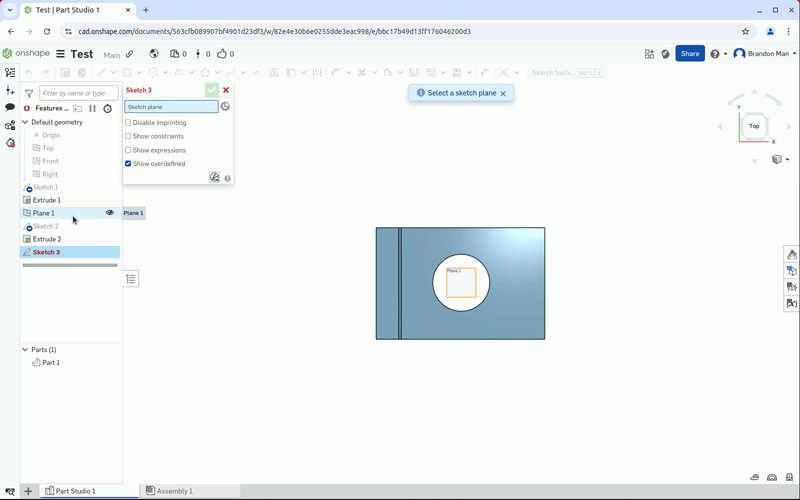
click(73, 215)
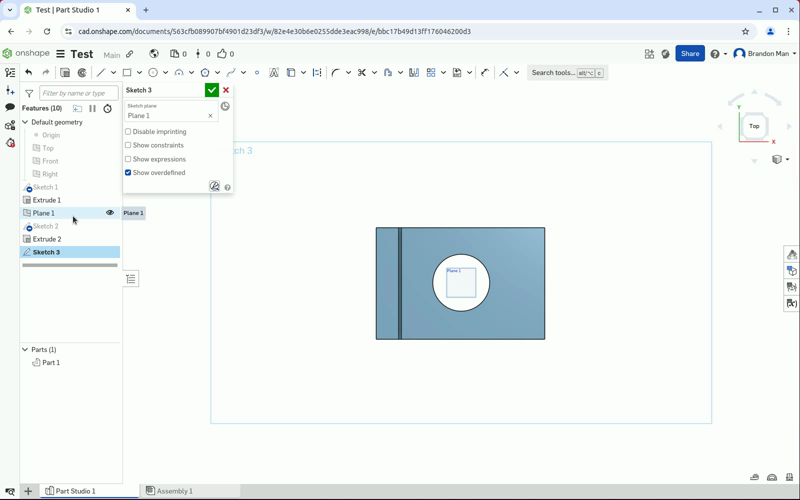
mouse_move(73, 352)
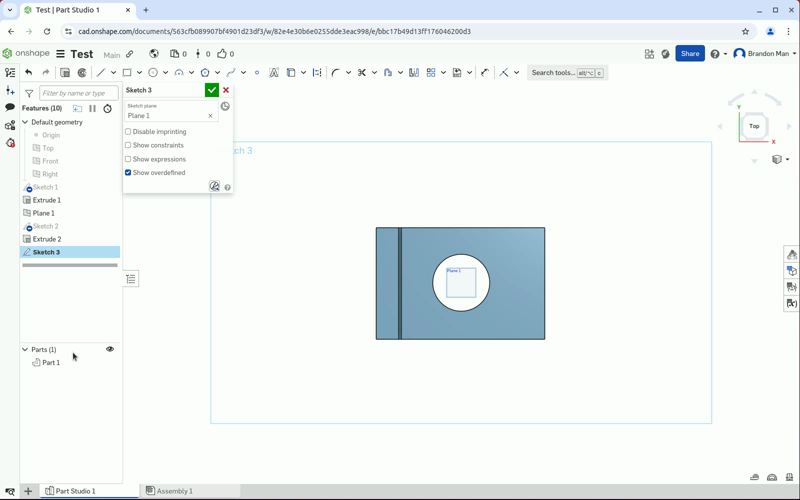
key(y)
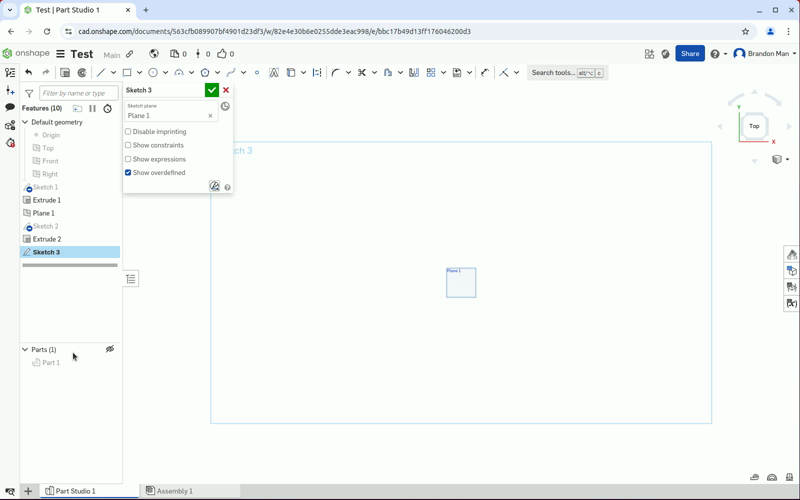
key(a)
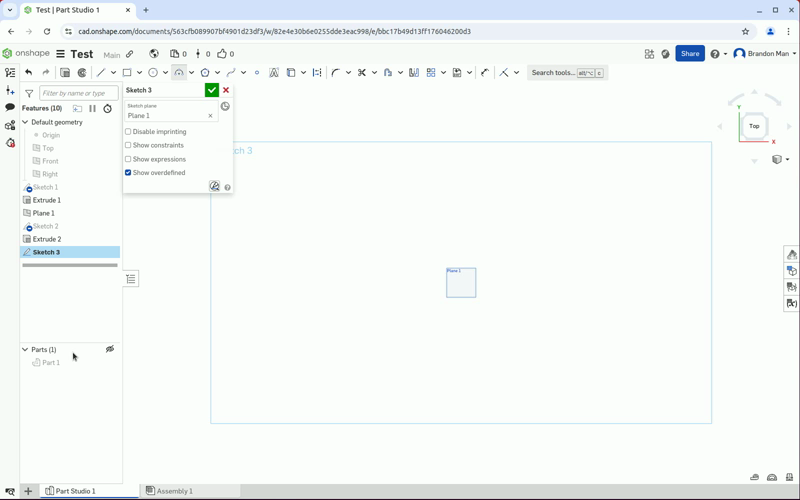
key_down(shift)
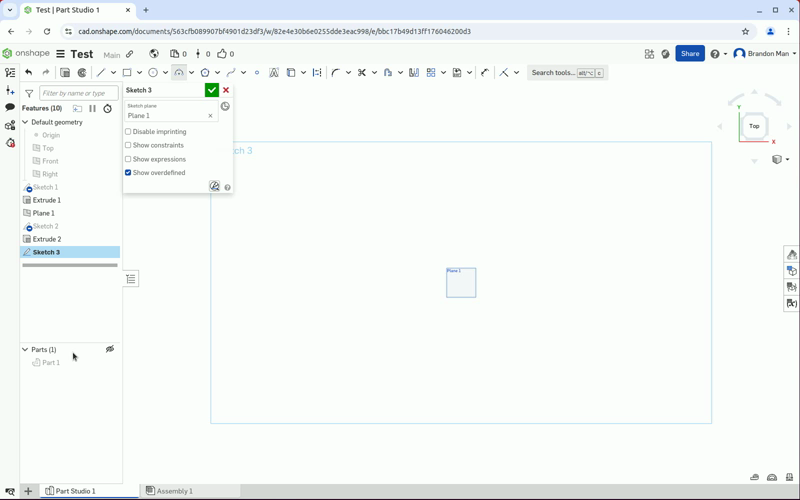
mouse_move(446, 258)
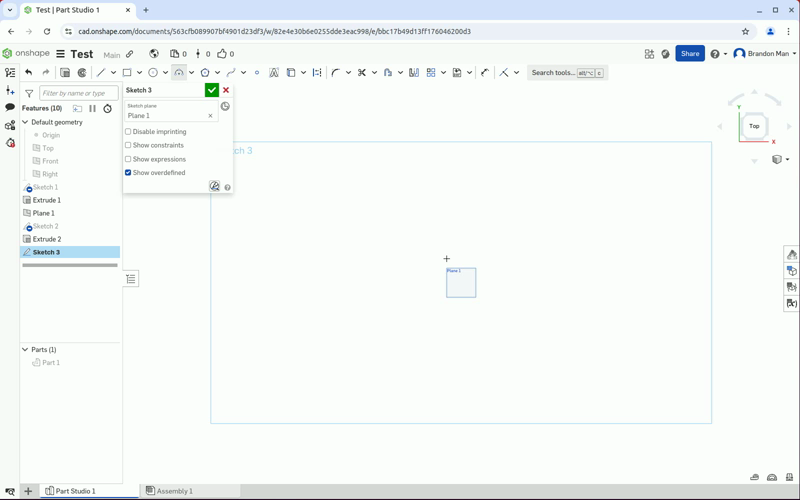
click(446, 258)
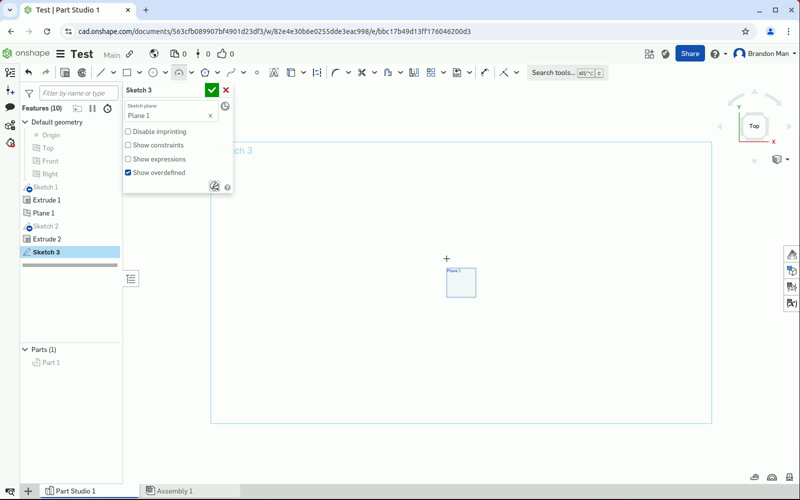
key_up(shift)
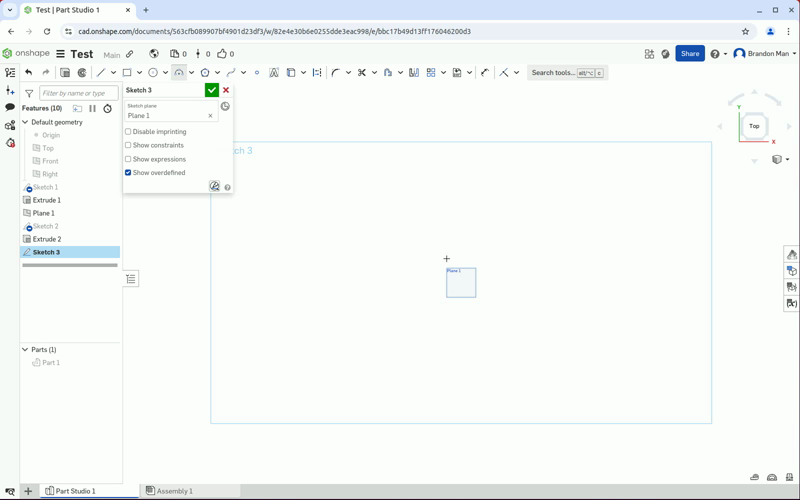
key_down(shift)
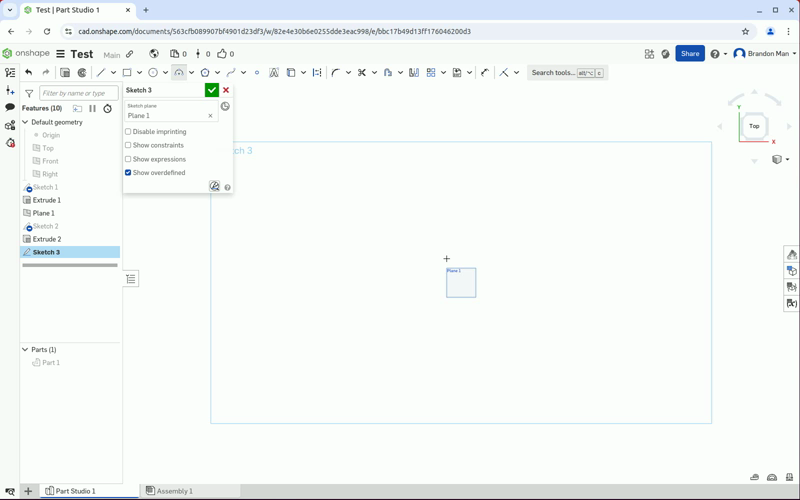
mouse_move(475, 258)
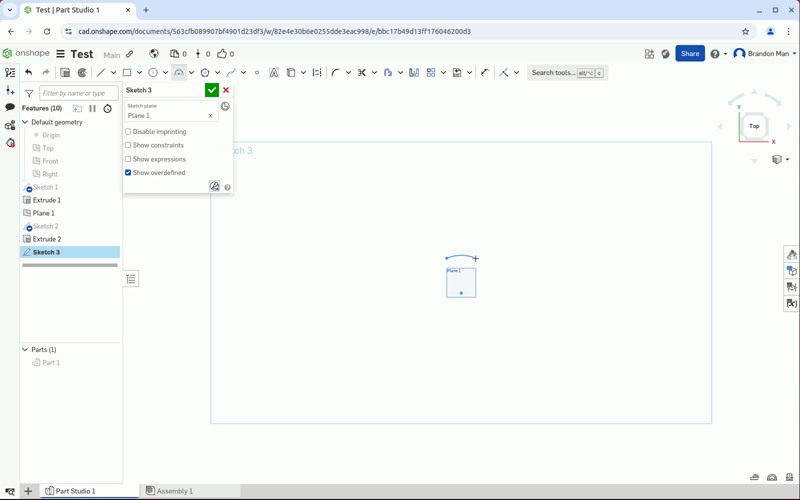
click(475, 258)
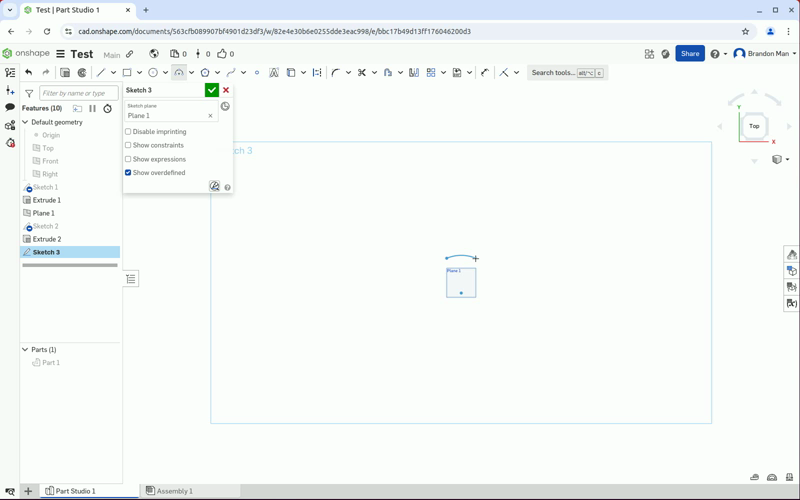
mouse_move(461, 254)
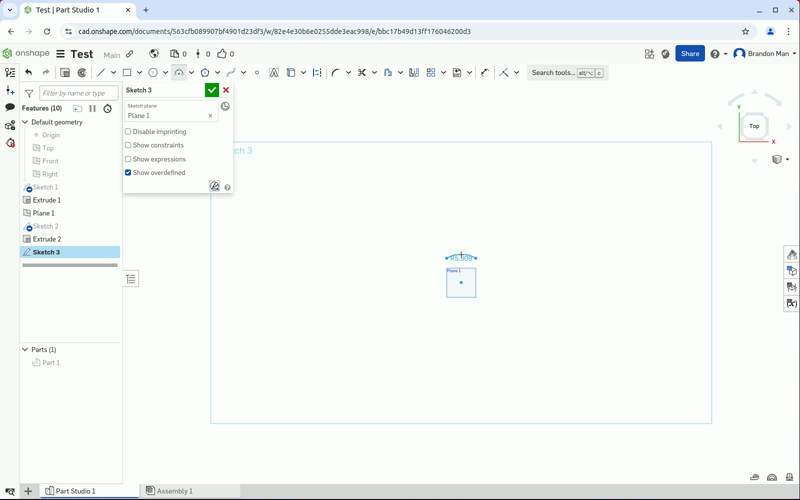
click(461, 254)
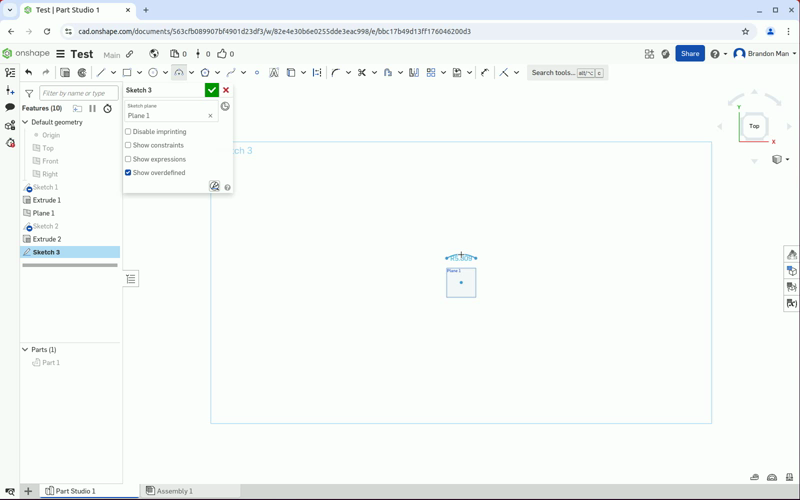
key_up(shift)
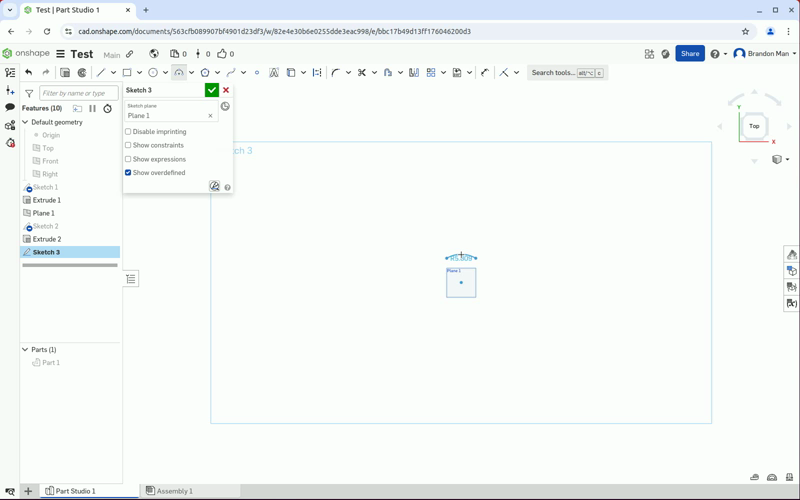
key(esc)
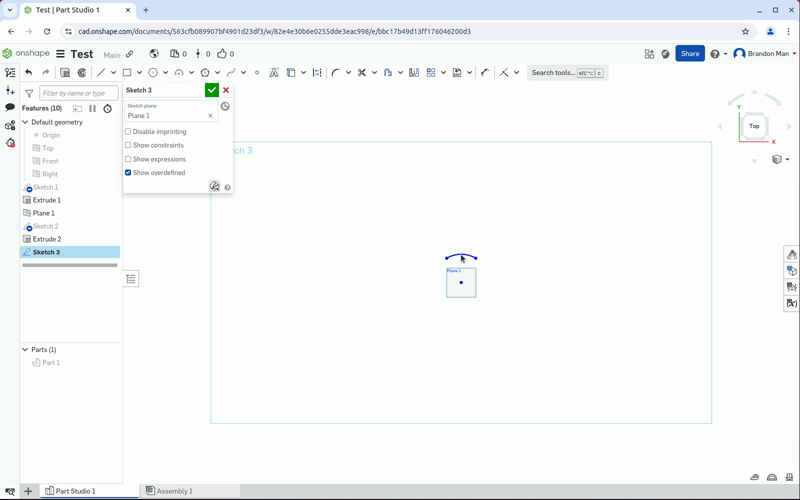
key(l)
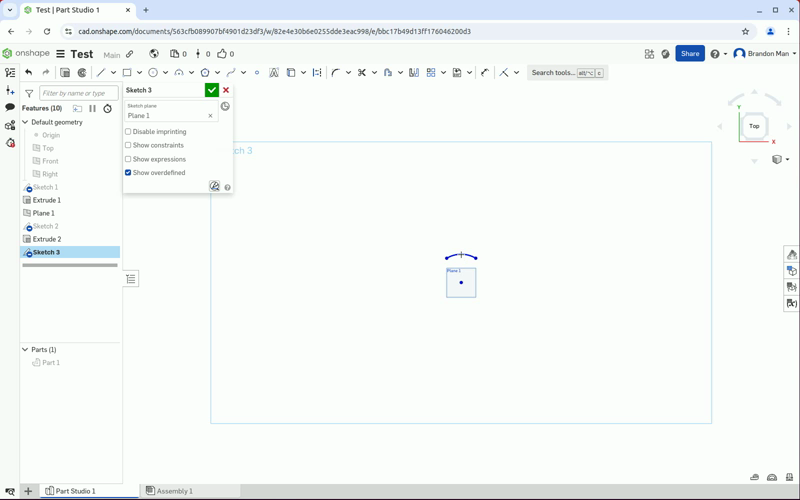
mouse_move(475, 258)
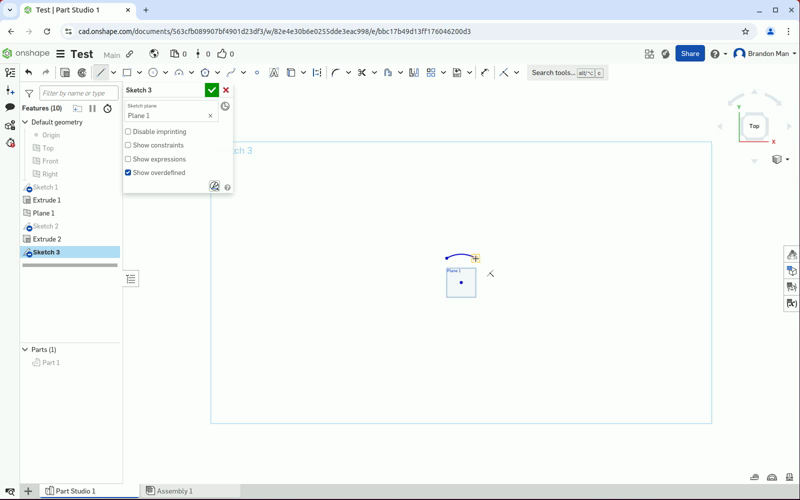
click(475, 258)
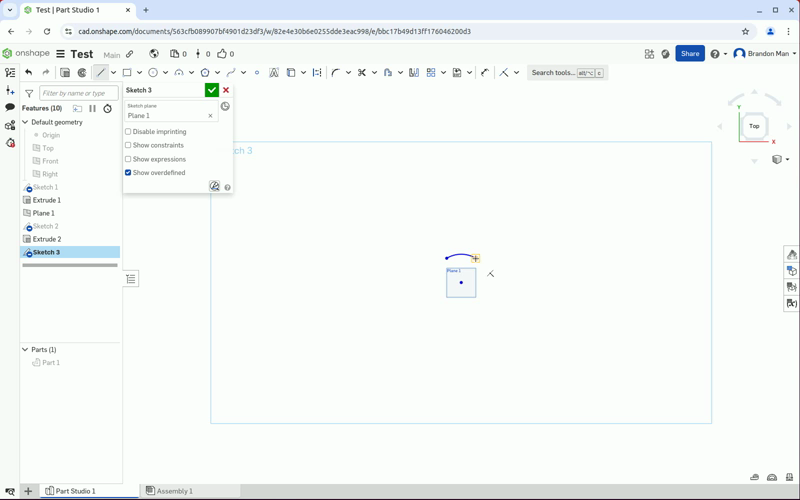
key_down(shift)
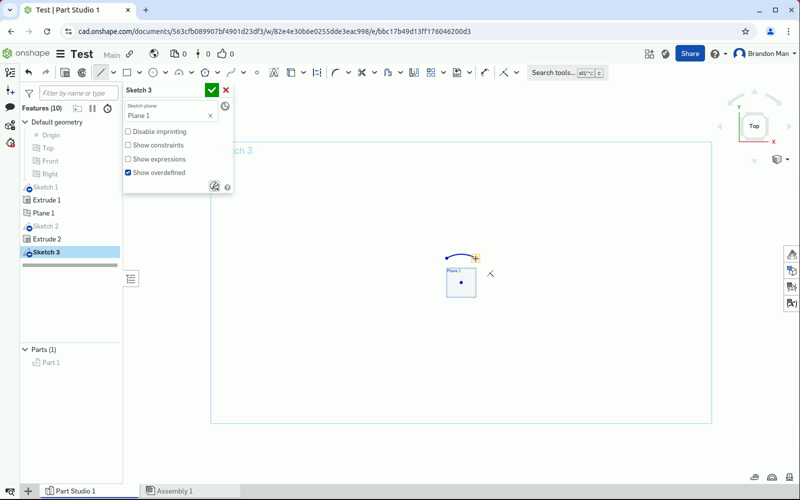
mouse_move(505, 258)
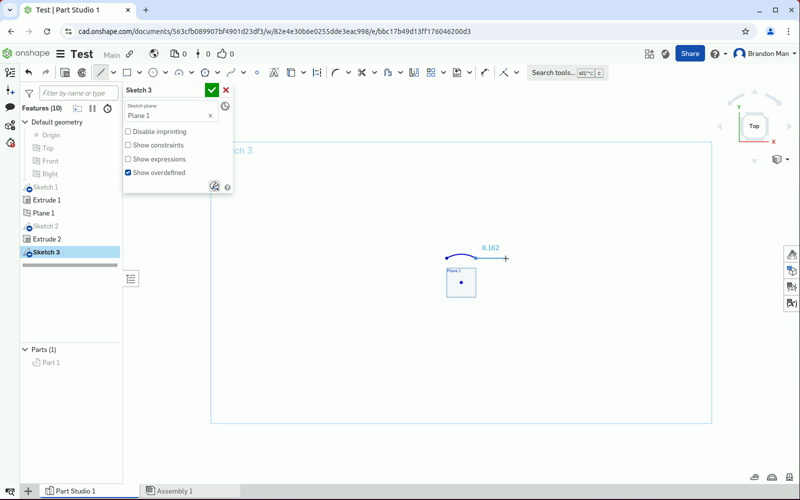
mouse_move(475, 225)
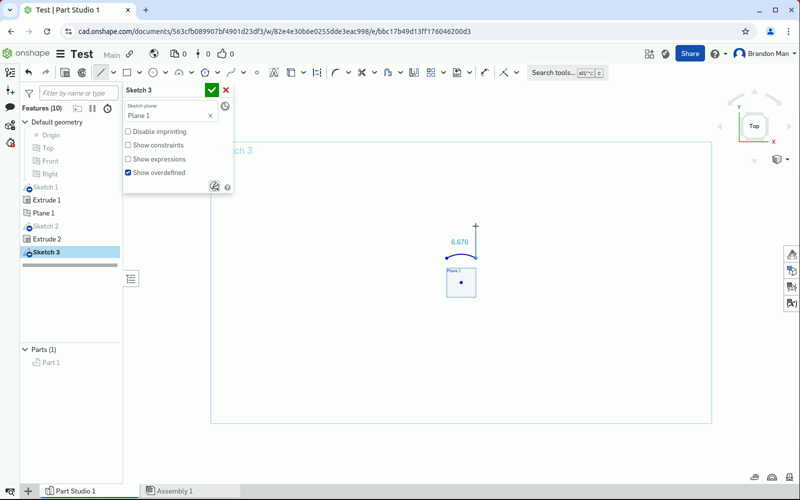
click(475, 225)
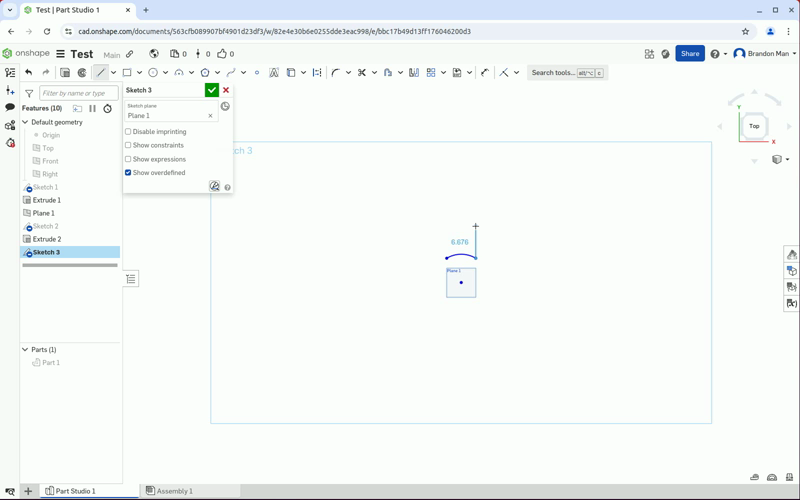
key_up(shift)
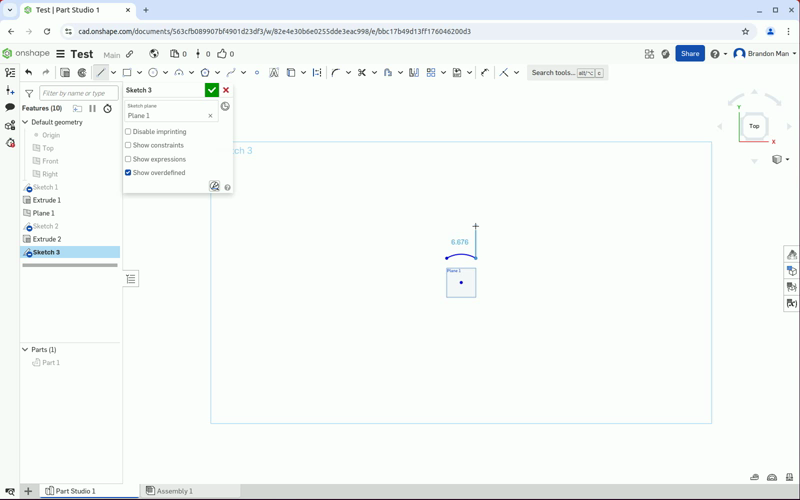
key_down(shift)
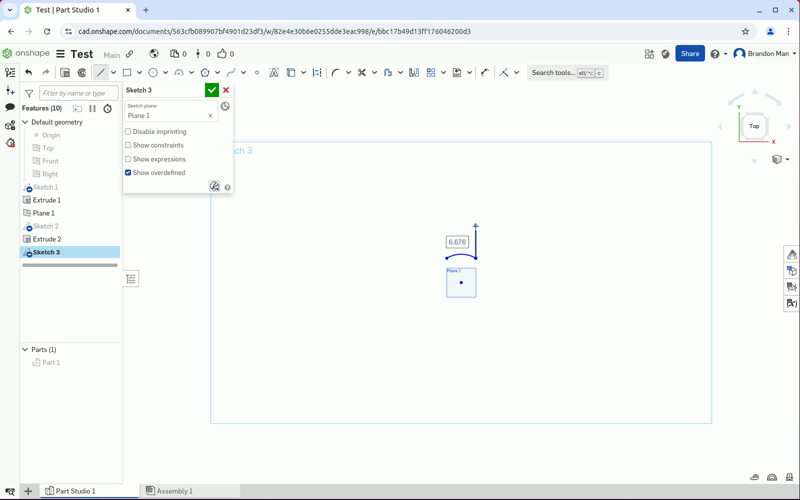
mouse_move(505, 225)
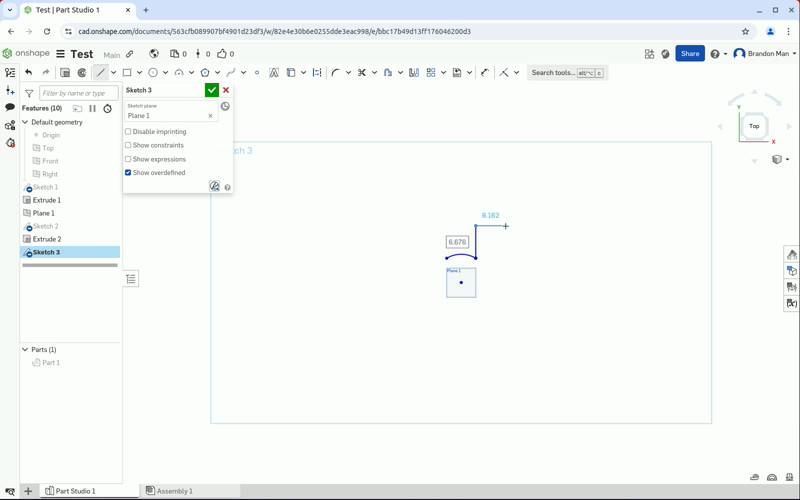
mouse_move(446, 225)
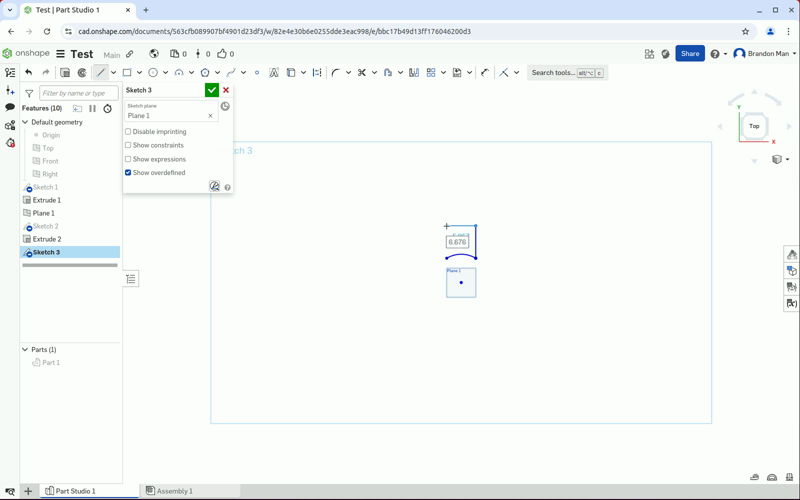
click(446, 225)
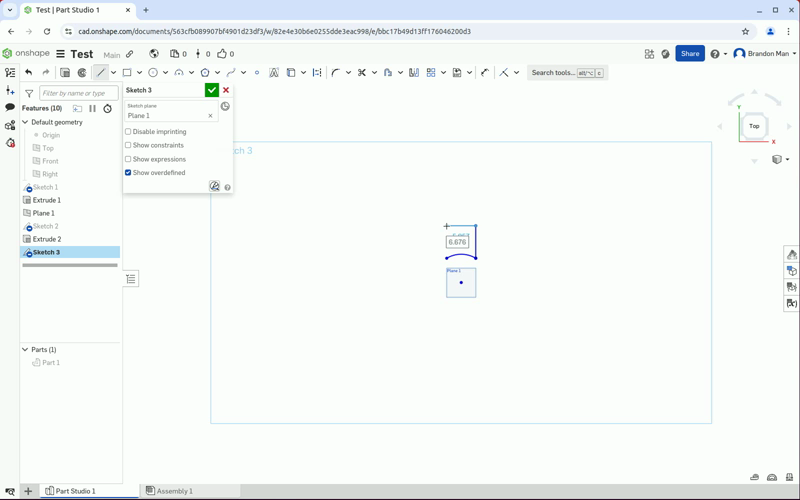
key_up(shift)
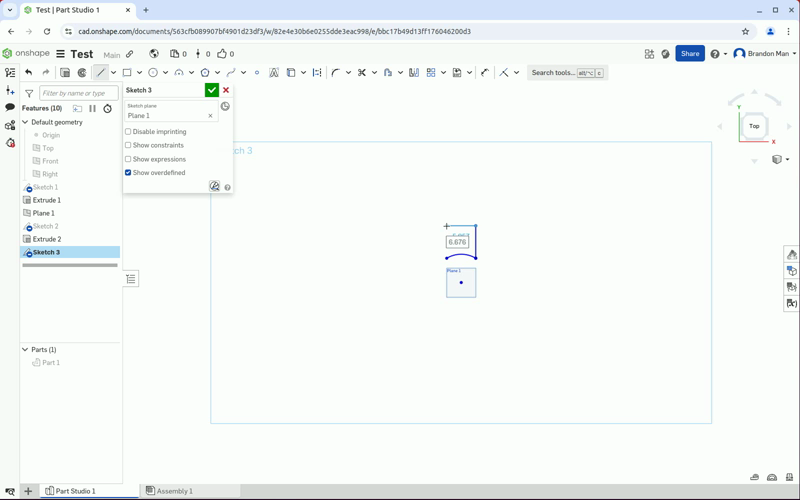
mouse_move(476, 225)
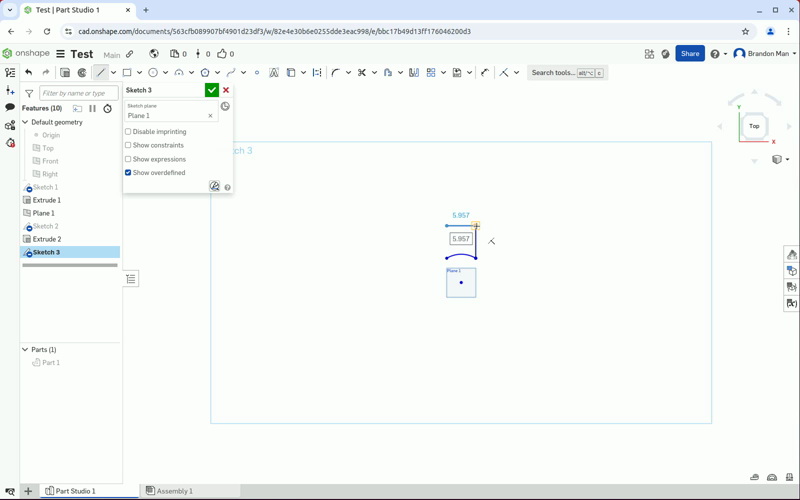
key_down(shift)
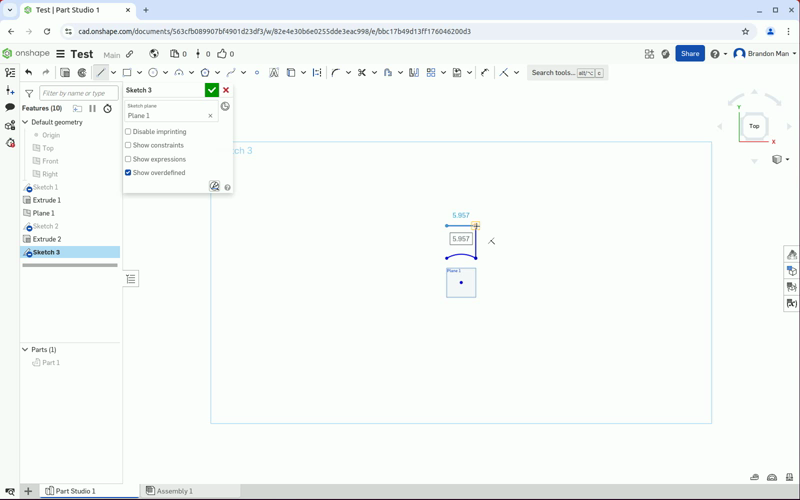
mouse_move(446, 258)
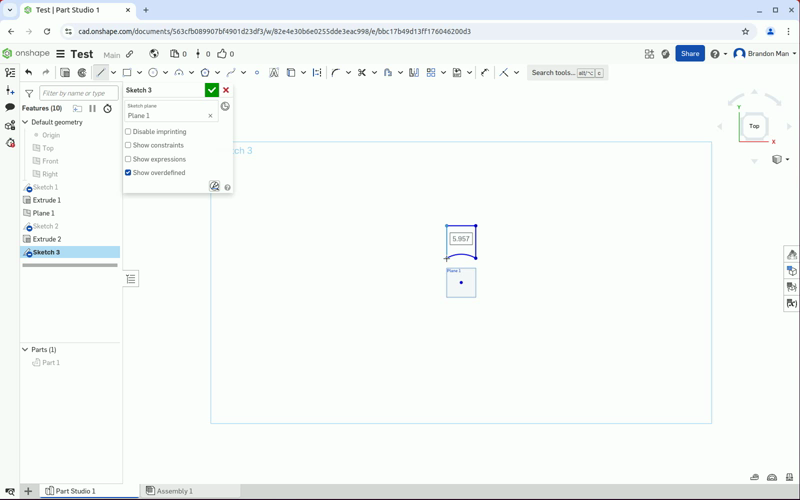
key_up(shift)
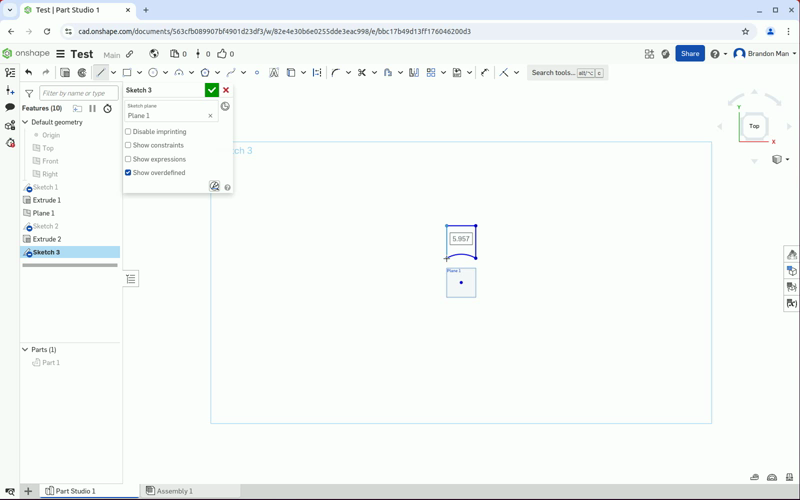
click(446, 258)
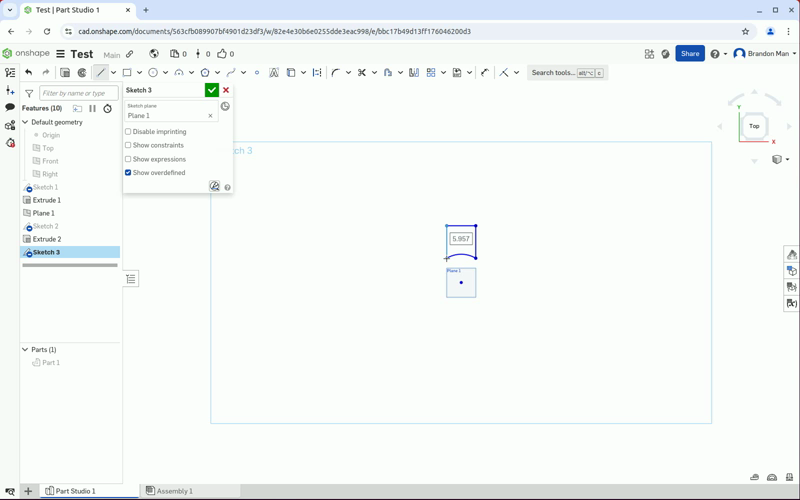
key(esc)
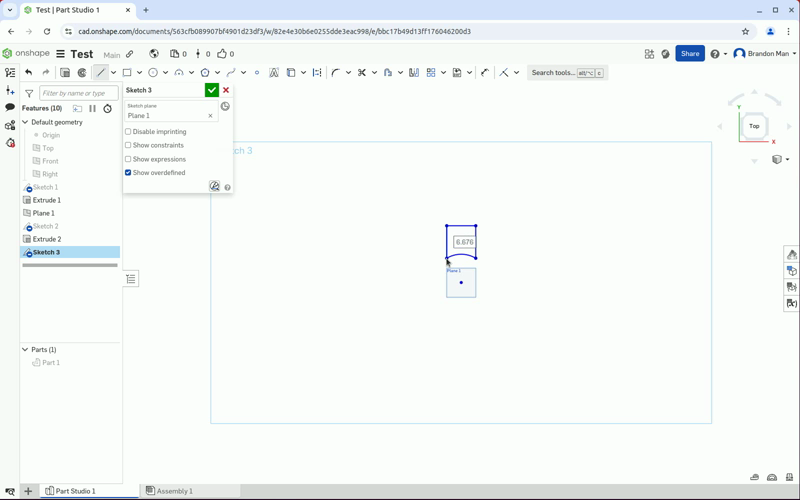
mouse_move(474, 255)
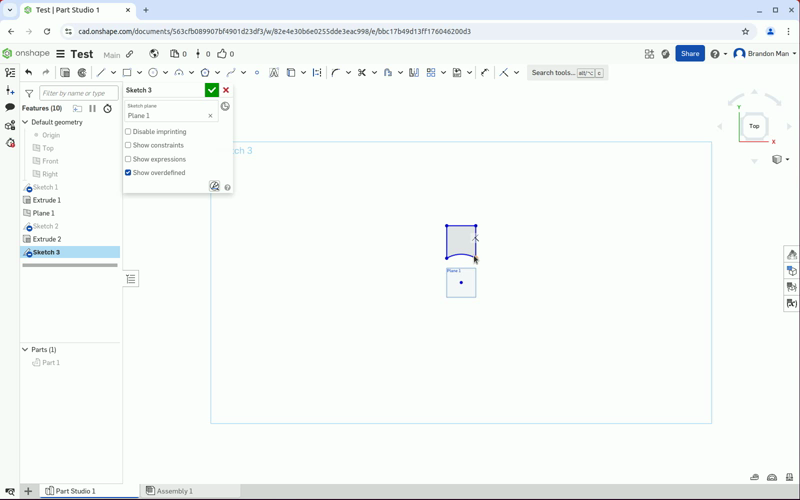
scroll(6)
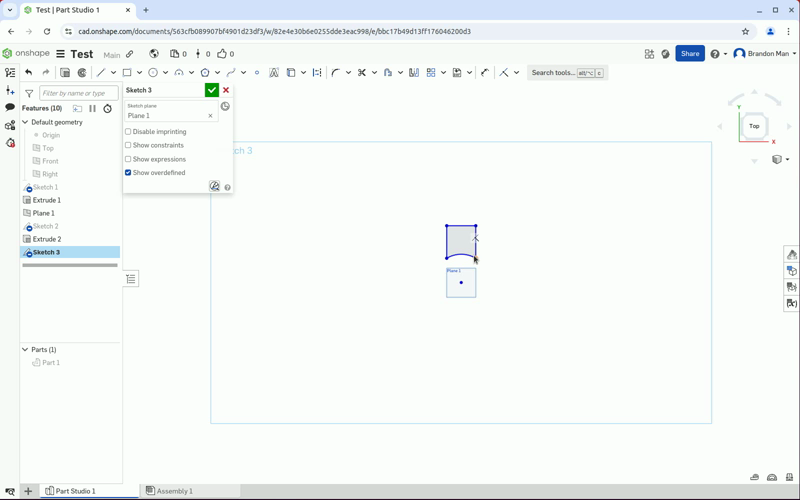
scroll(6)
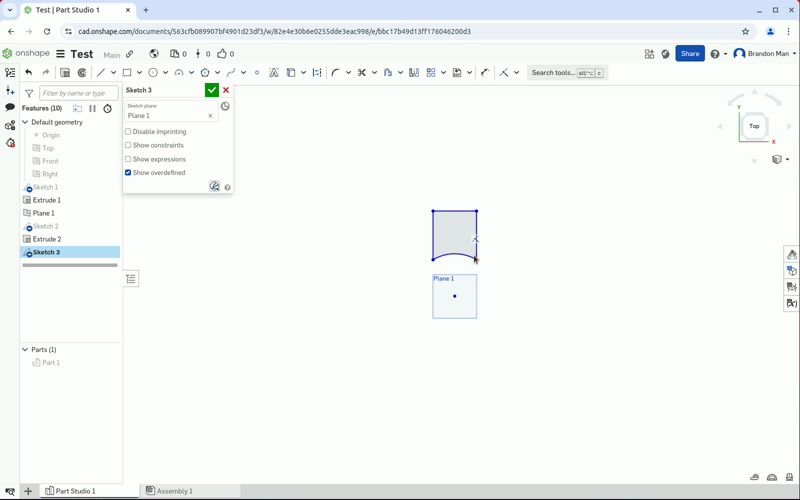
scroll(6)
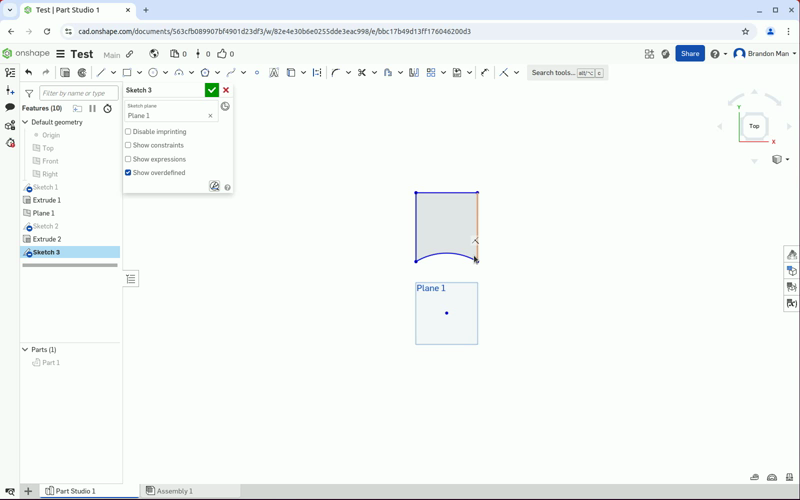
scroll(6)
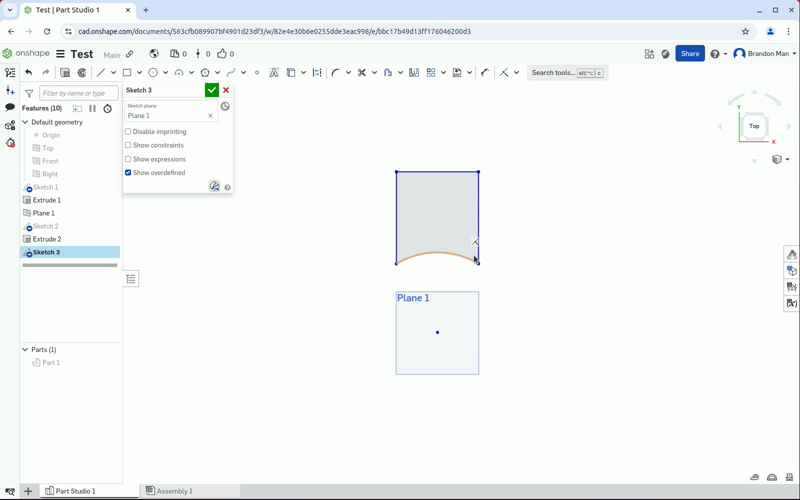
scroll(6)
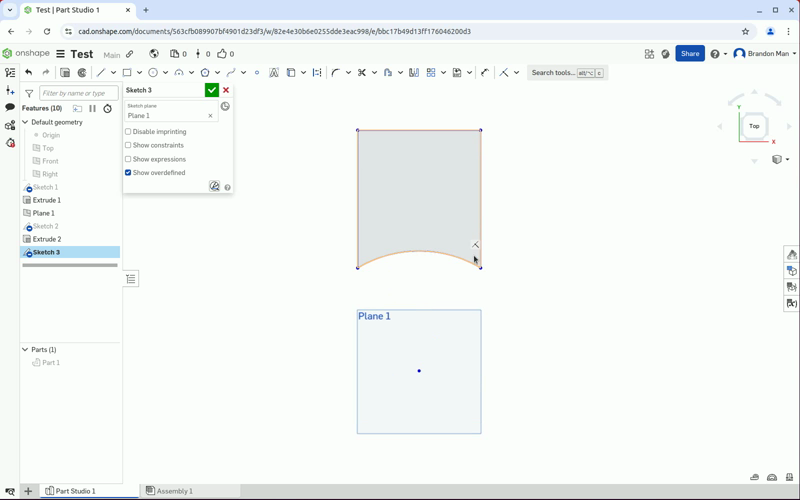
scroll(6)
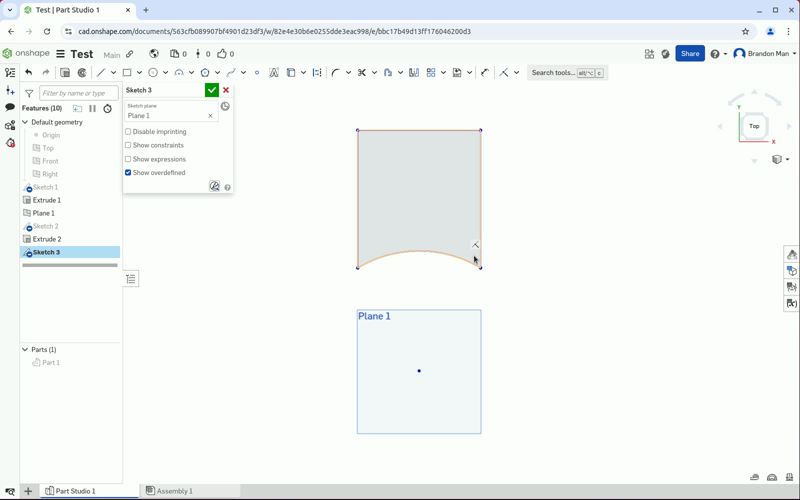
scroll(6)
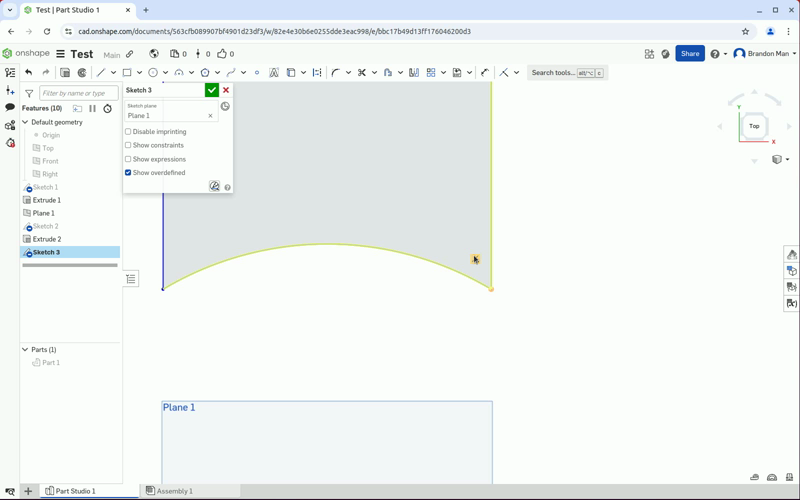
click(474, 255)
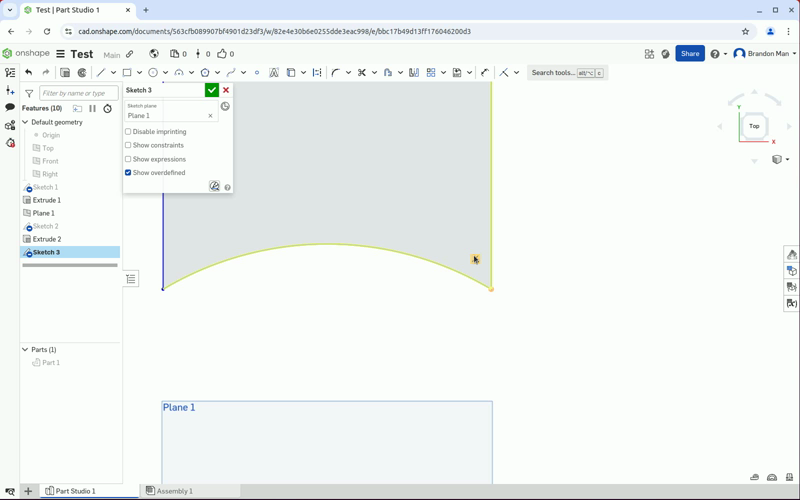
scroll(-6)
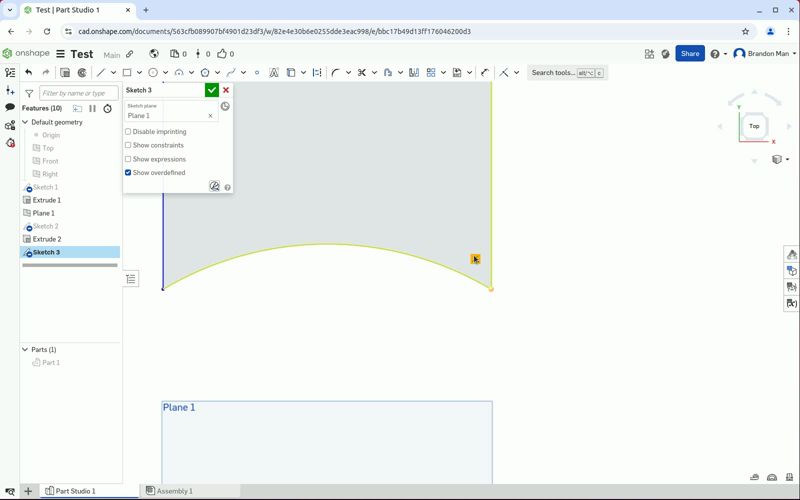
scroll(-6)
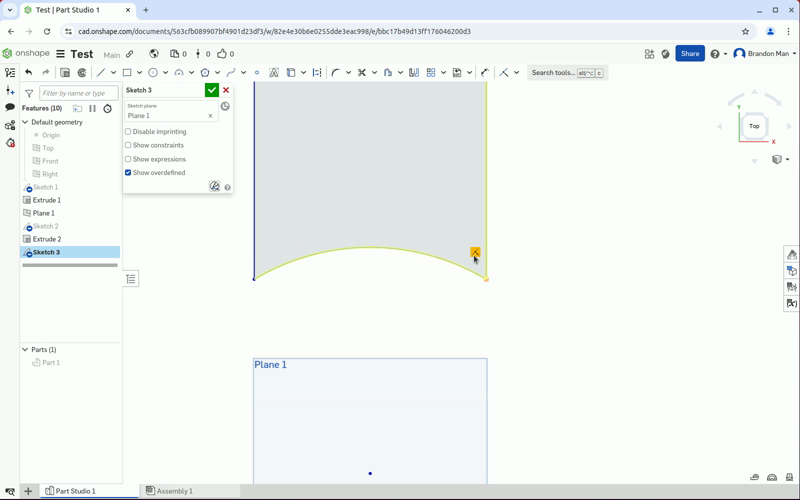
scroll(-6)
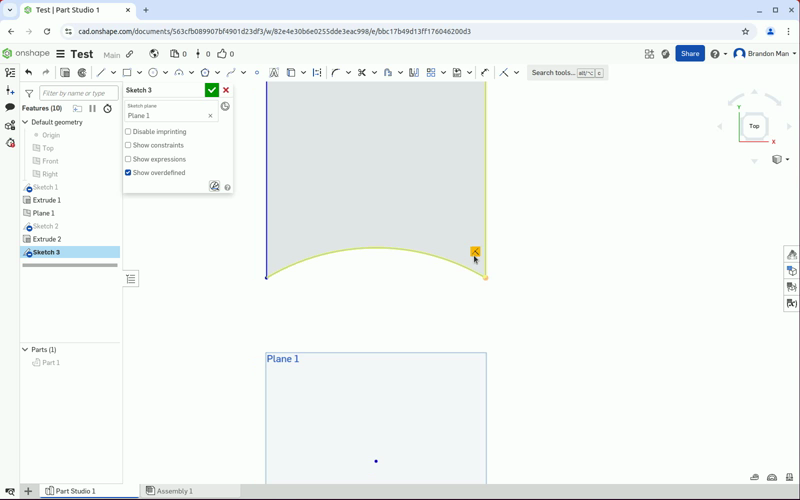
scroll(-6)
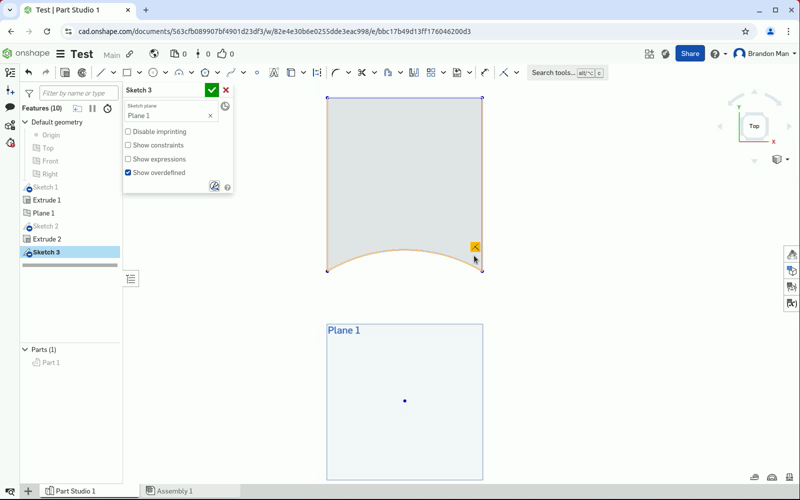
scroll(-6)
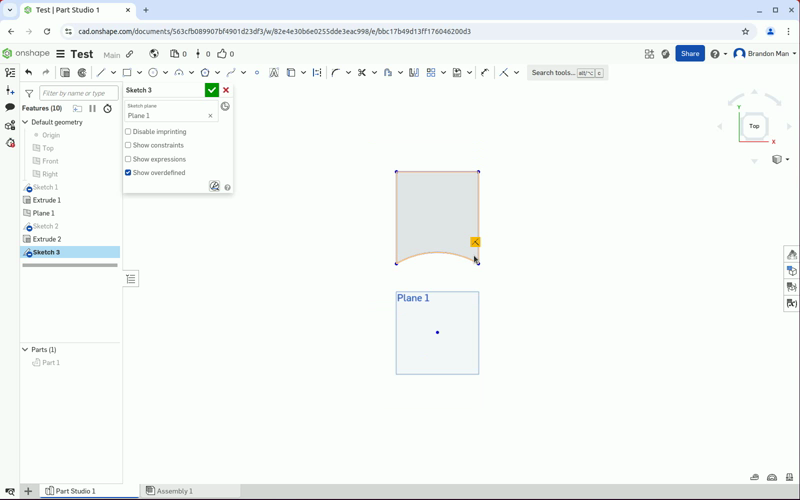
scroll(-6)
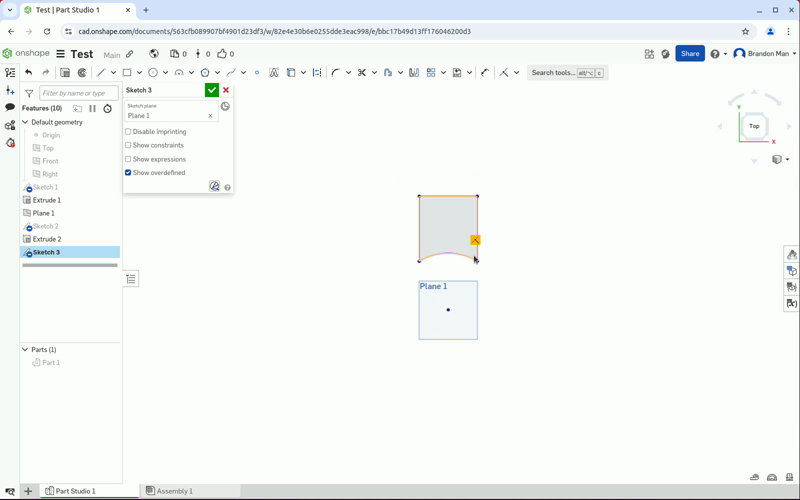
scroll(-6)
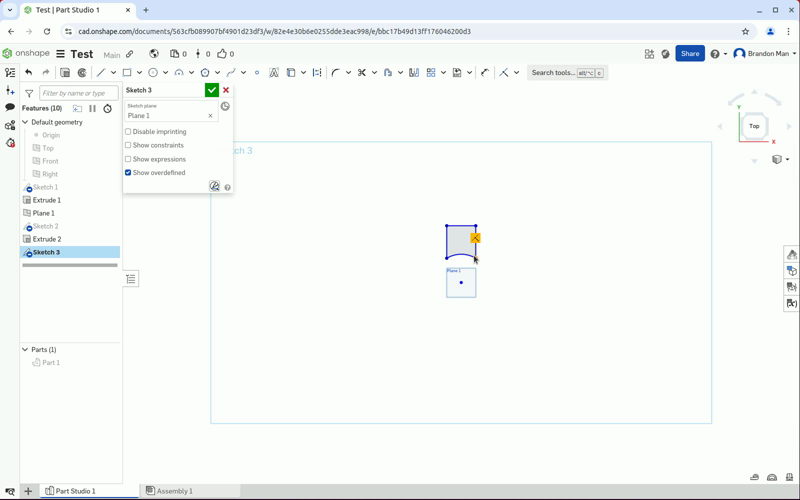
mouse_move(73, 352)
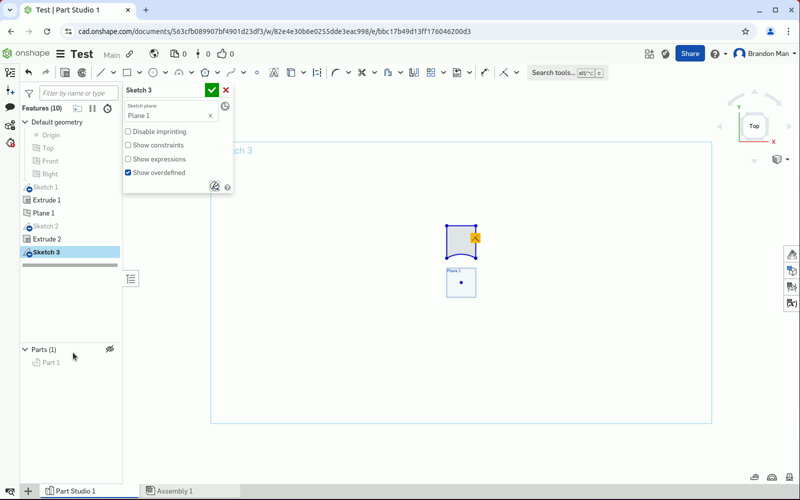
key(shift+y)
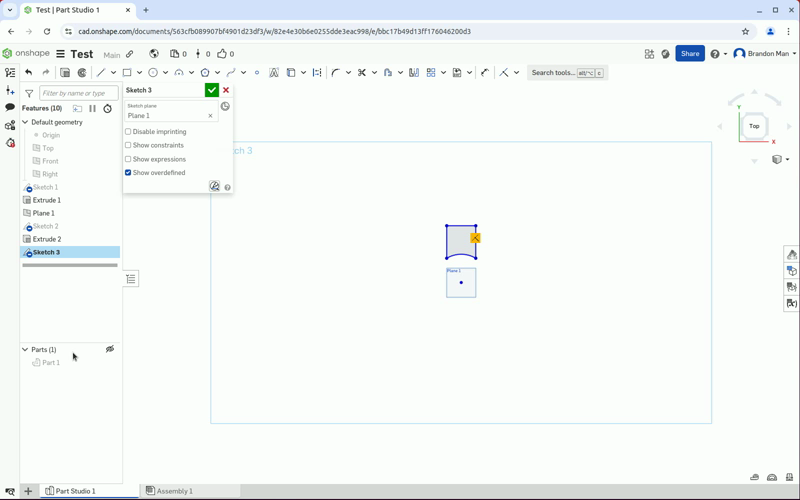
key(shift+e)
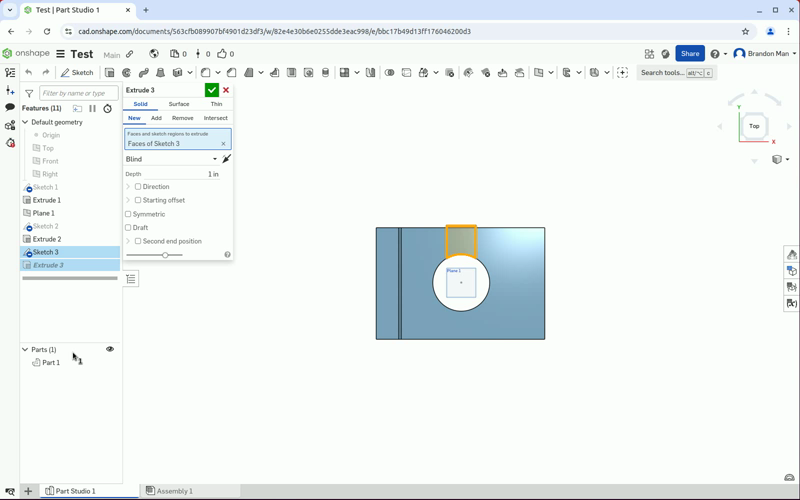
mouse_move(143, 106)
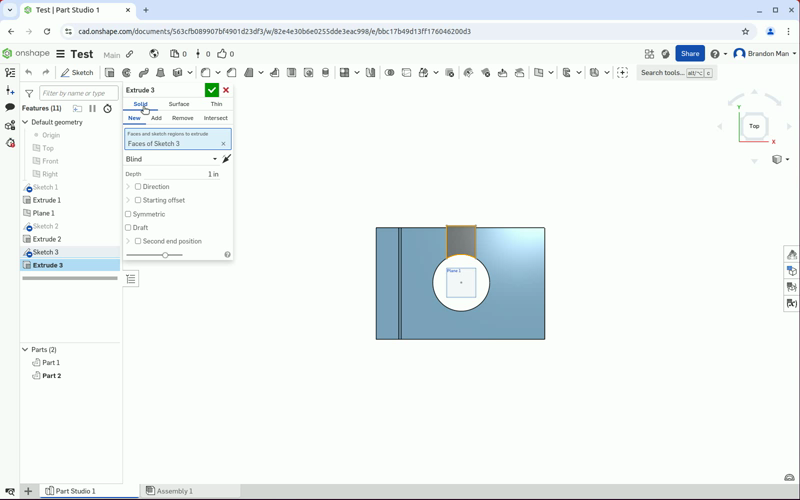
click(143, 106)
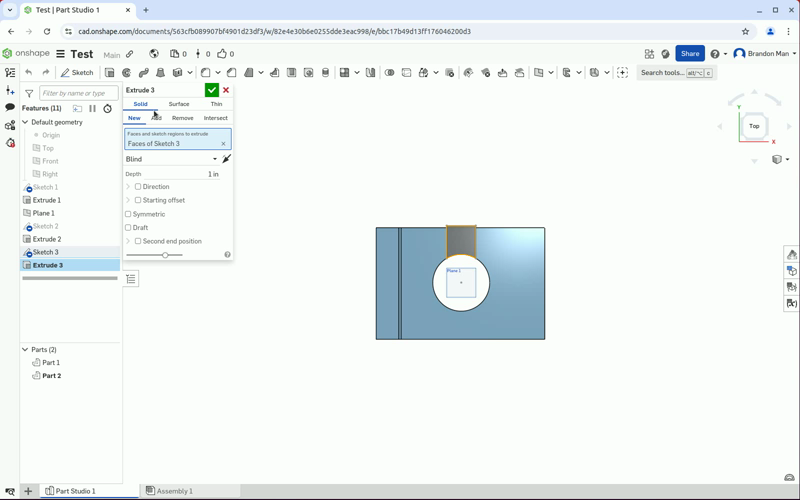
mouse_move(186, 120)
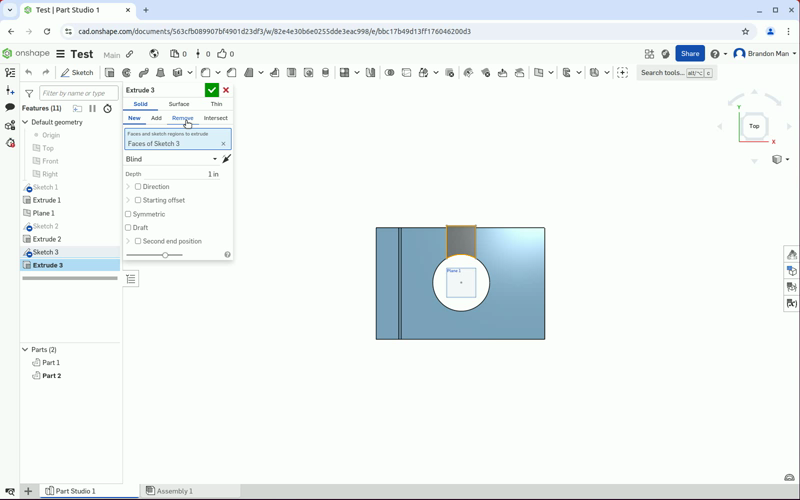
click(186, 120)
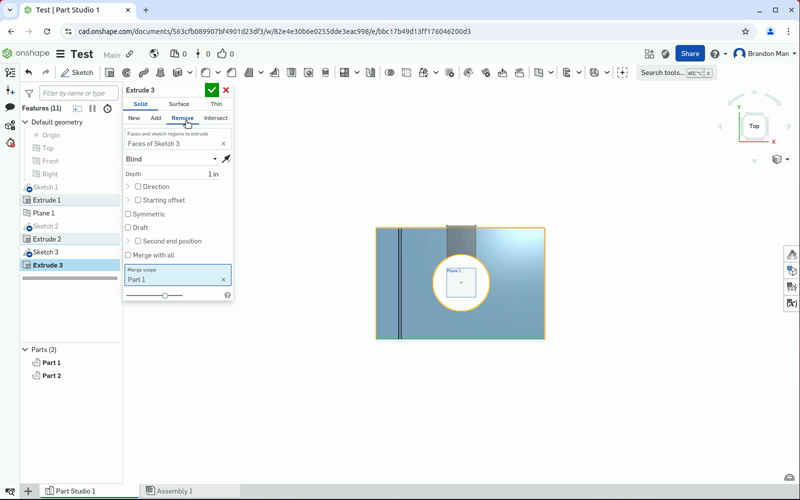
key(tab, 4)
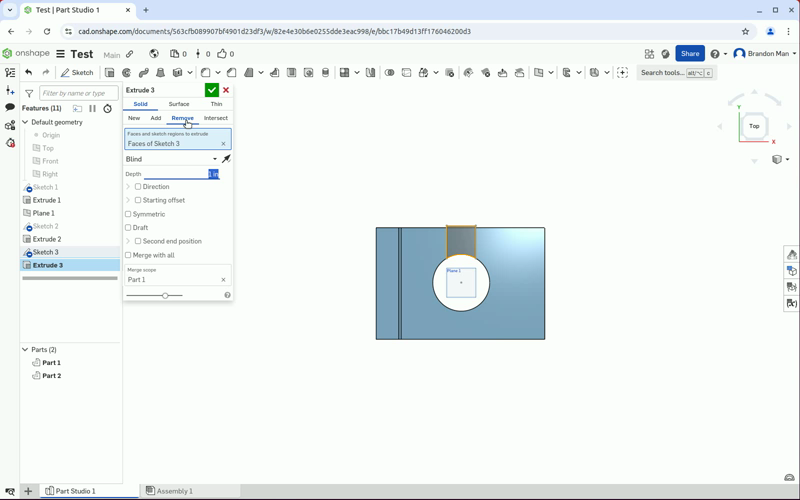
text(2.407)
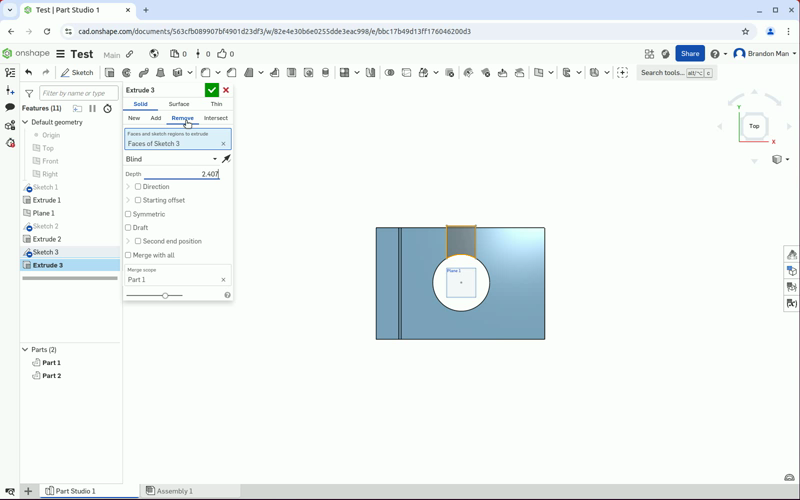
key(tab, 6)
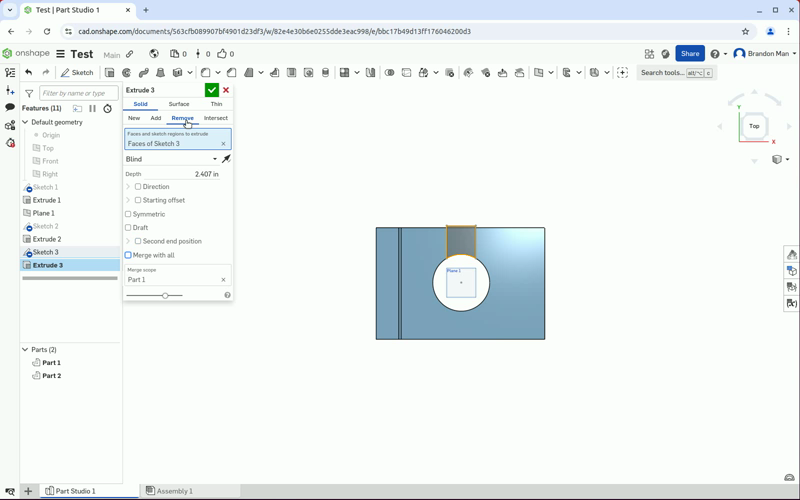
key(space)
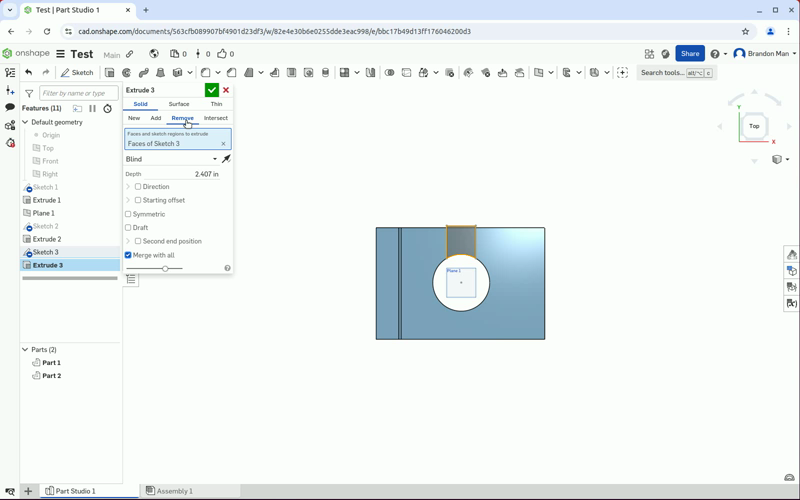
key(enter)
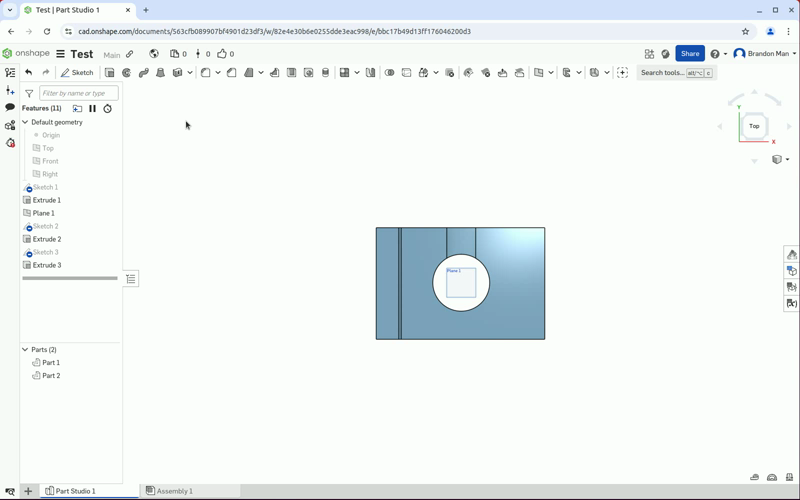
key(shift+h)
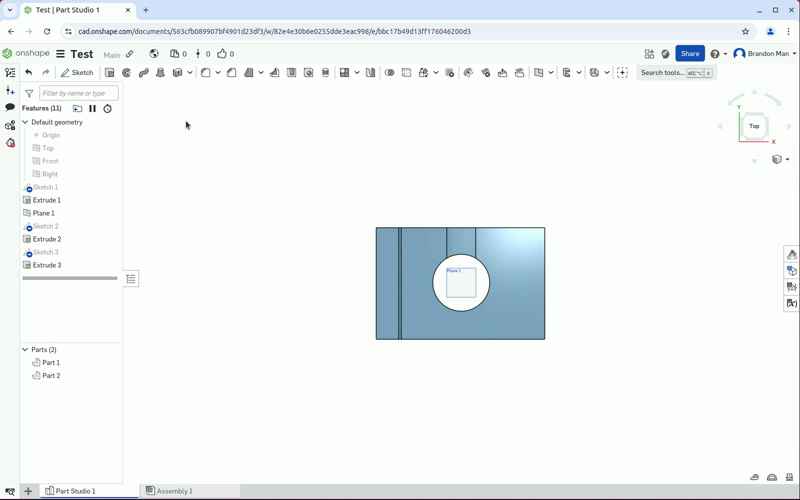
key(shift+h)
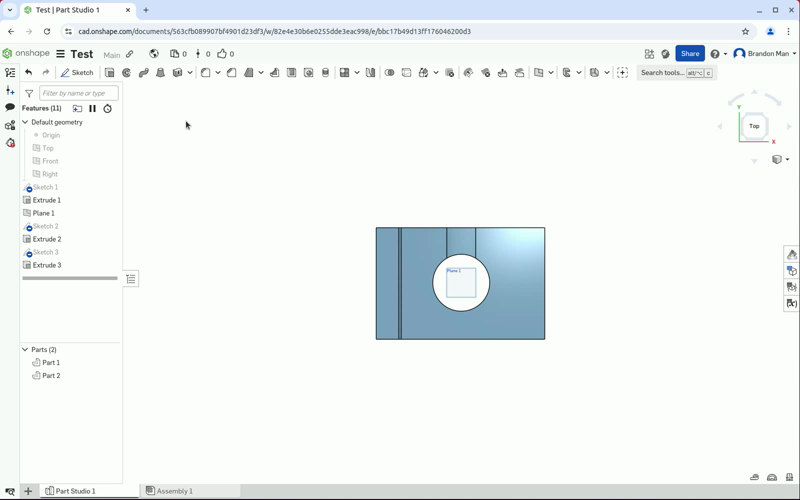
mouse_move(73, 189)
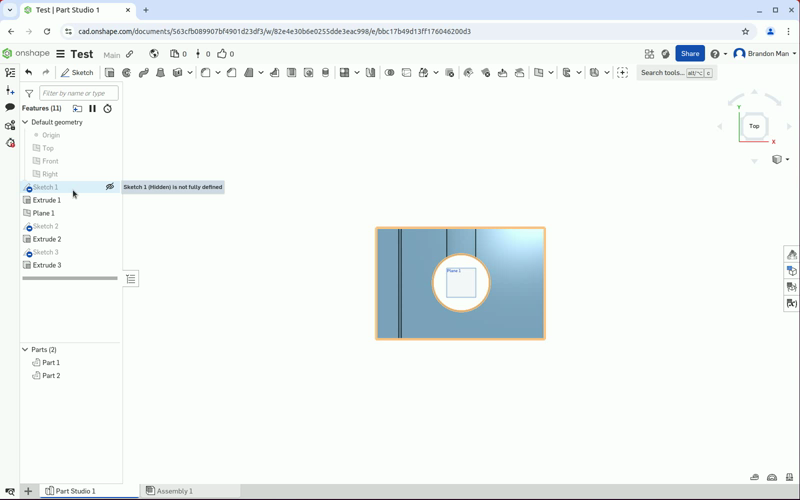
click(73, 189)
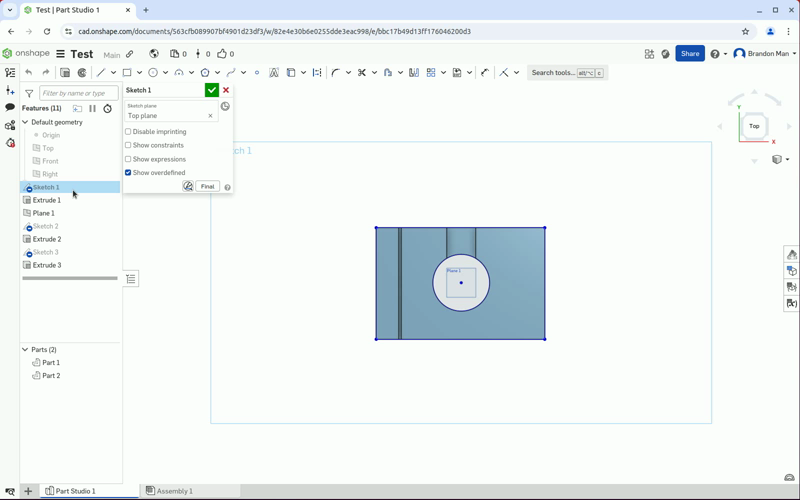
mouse_move(229, 92)
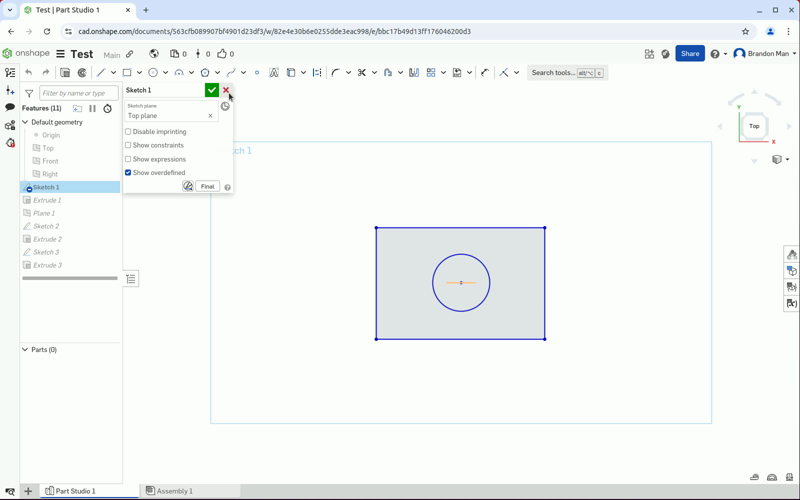
click(229, 92)
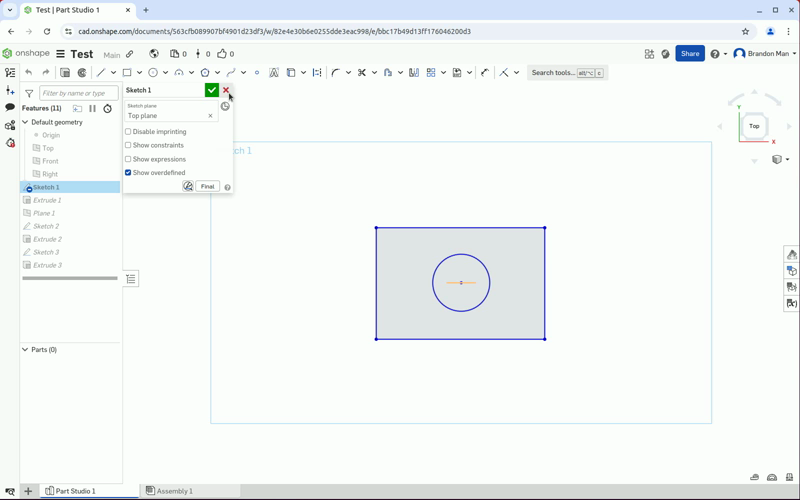
key(shift+s)
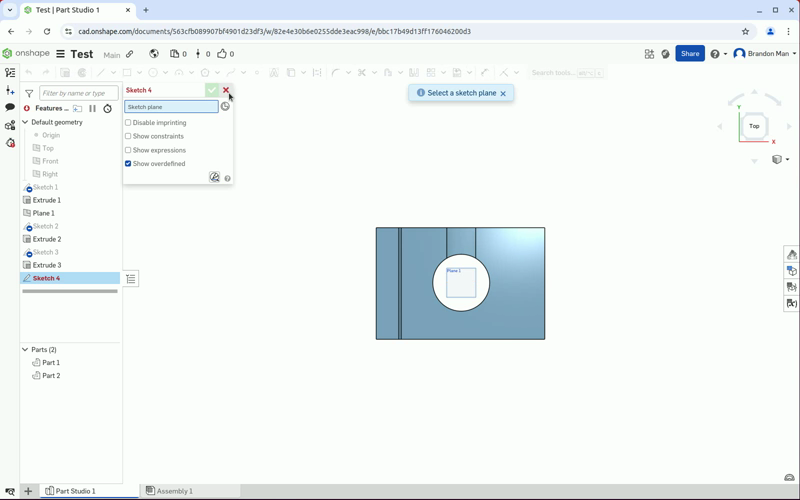
mouse_move(73, 215)
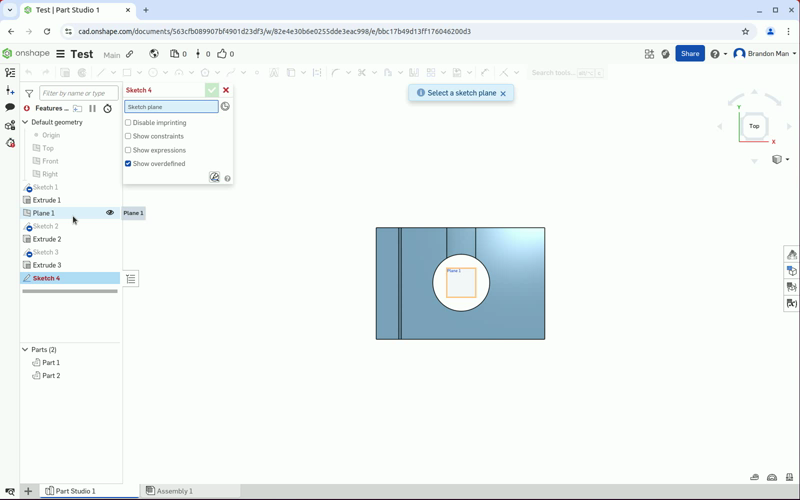
click(73, 215)
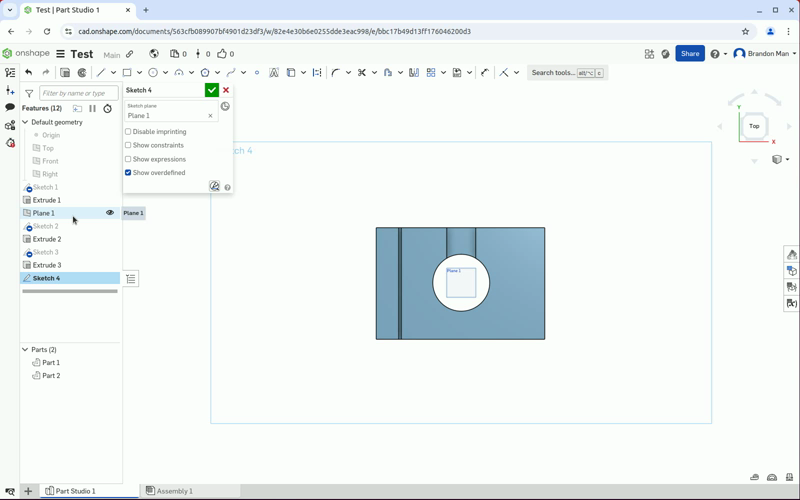
mouse_move(73, 352)
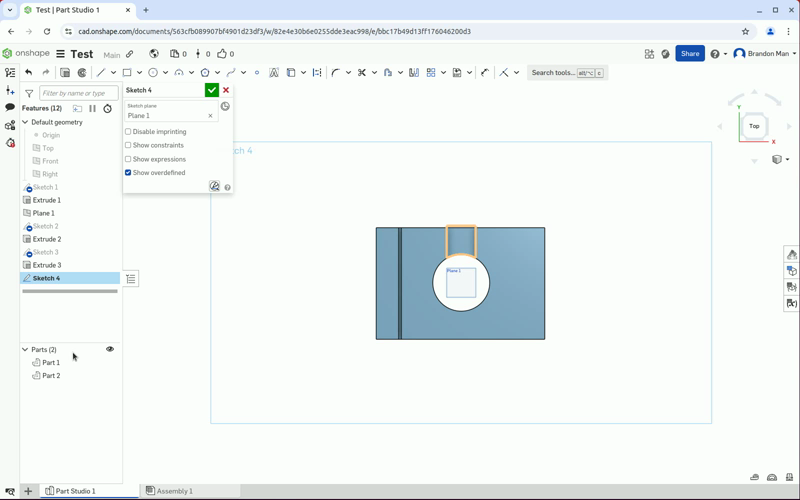
key(y)
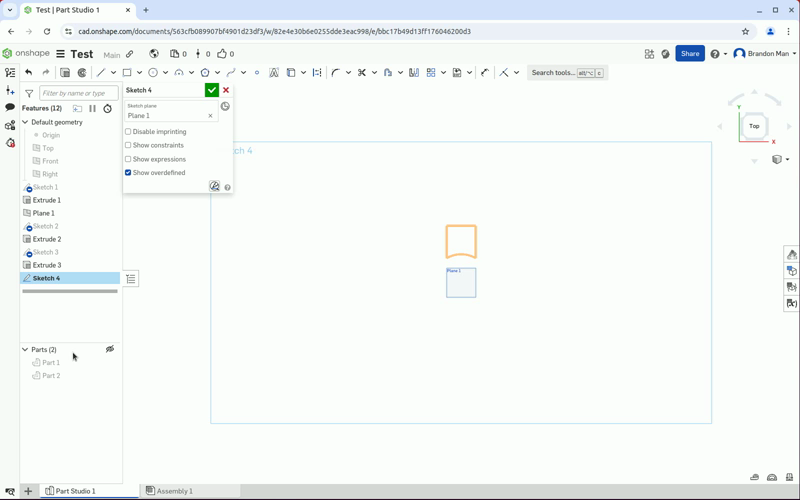
key(l)
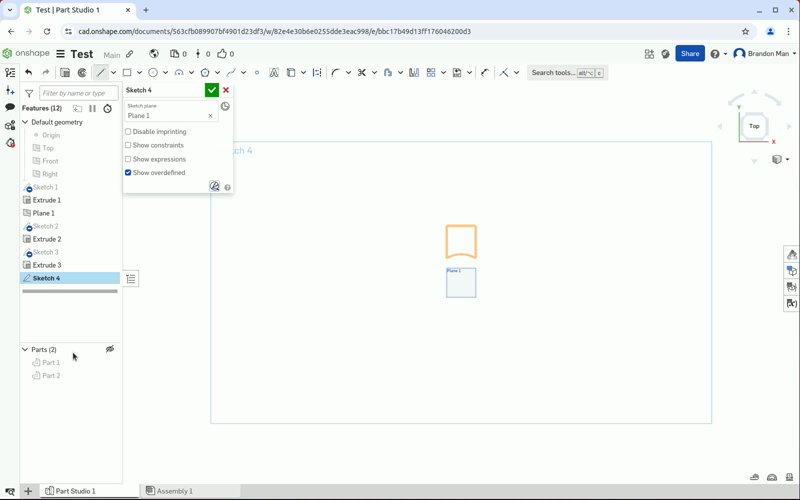
key_down(shift)
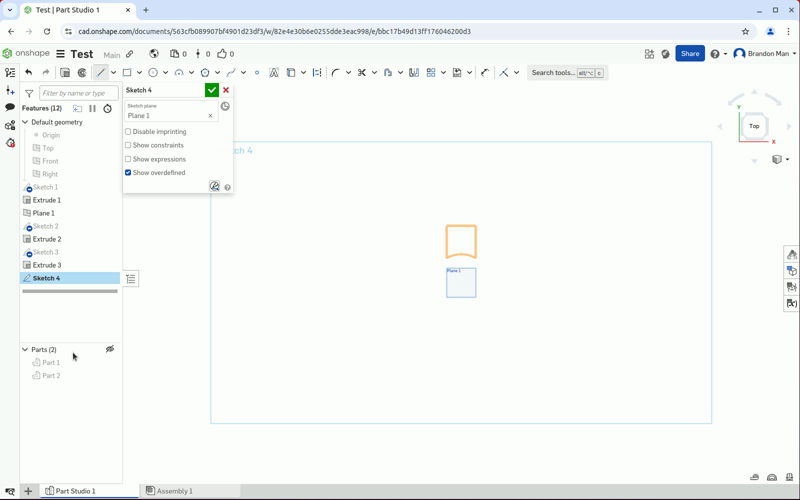
mouse_move(446, 339)
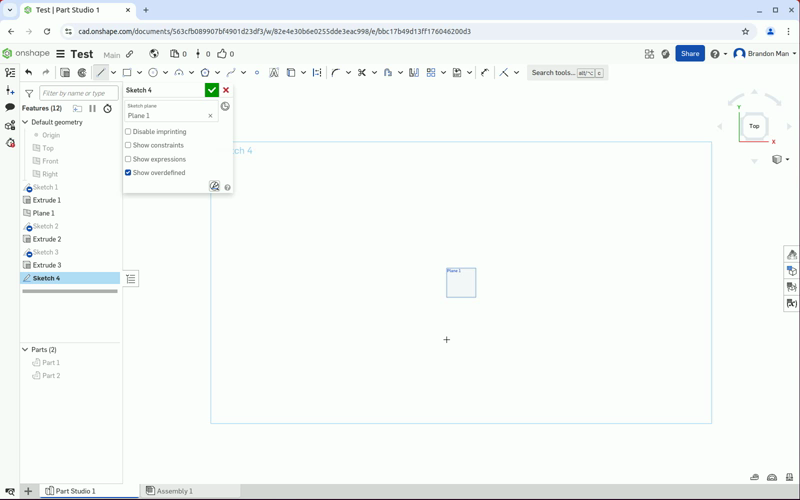
click(446, 339)
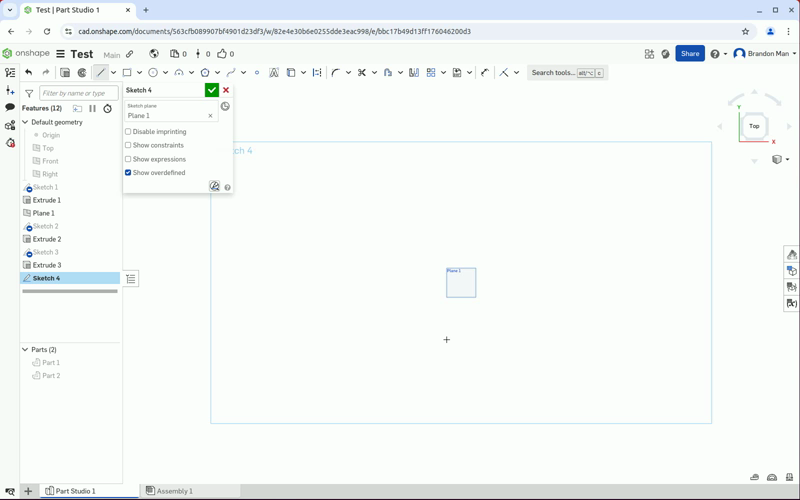
key_up(shift)
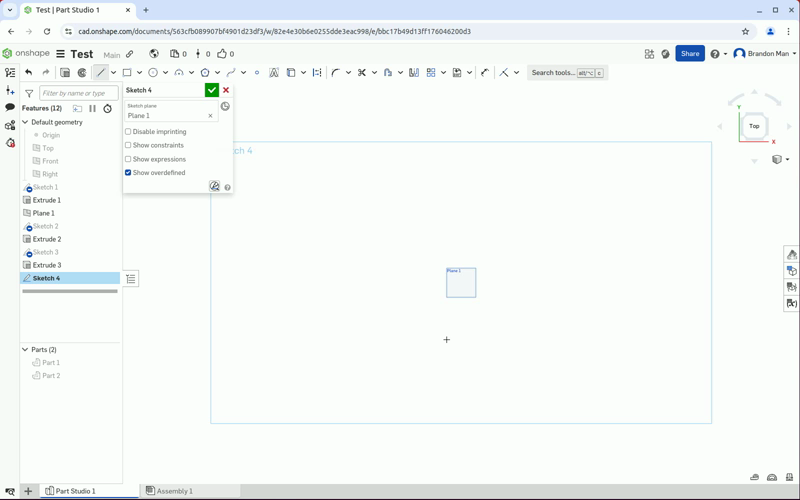
key_down(shift)
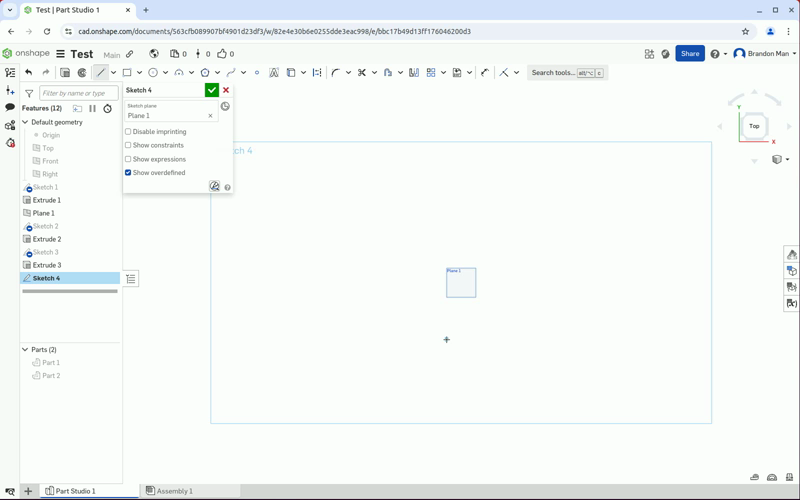
mouse_move(476, 339)
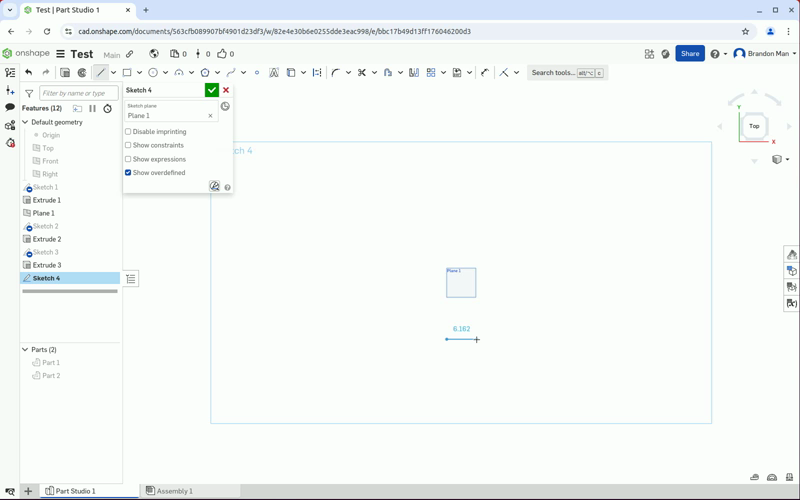
mouse_move(475, 339)
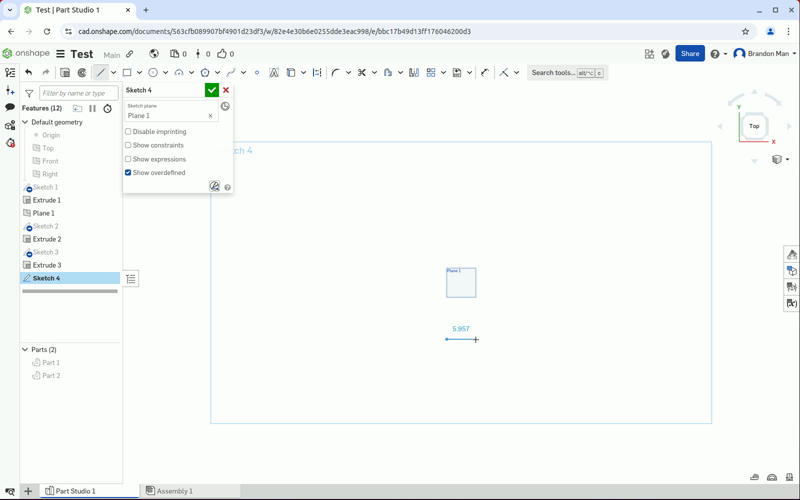
click(475, 339)
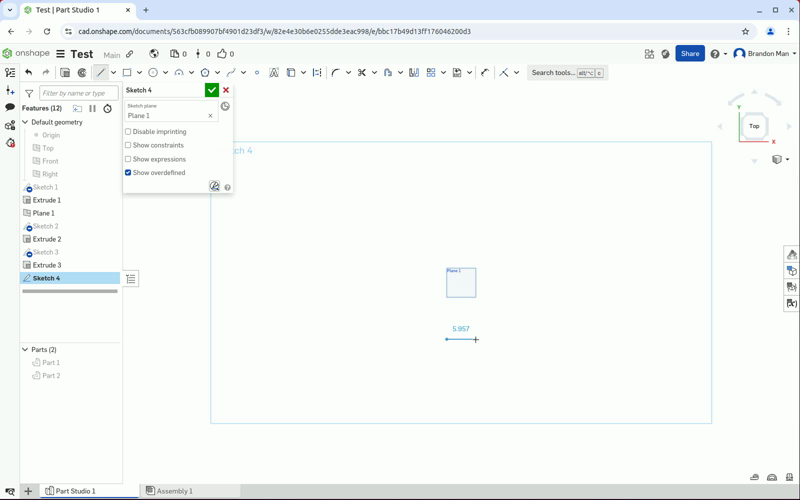
key_up(shift)
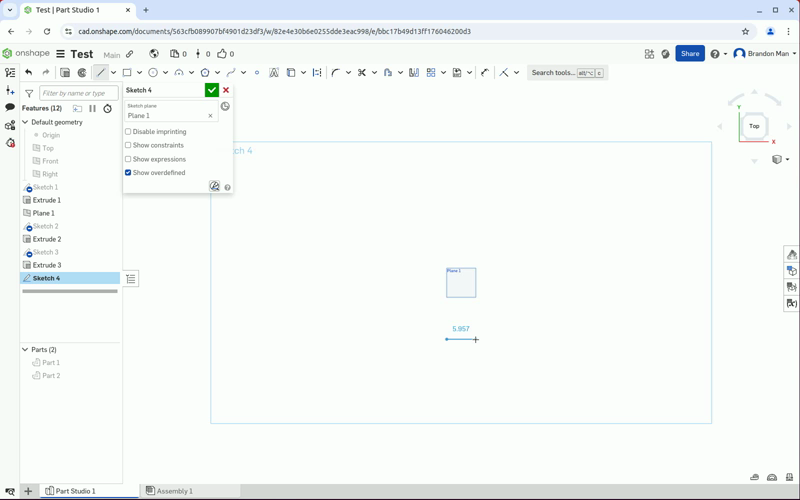
key_down(shift)
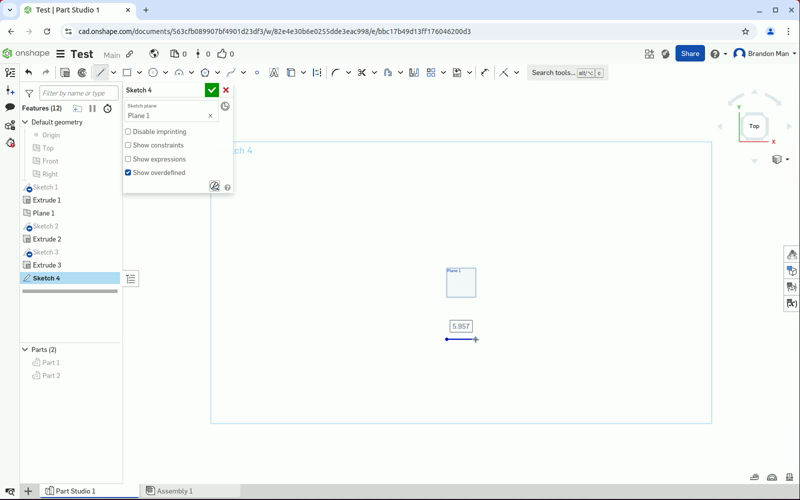
mouse_move(505, 339)
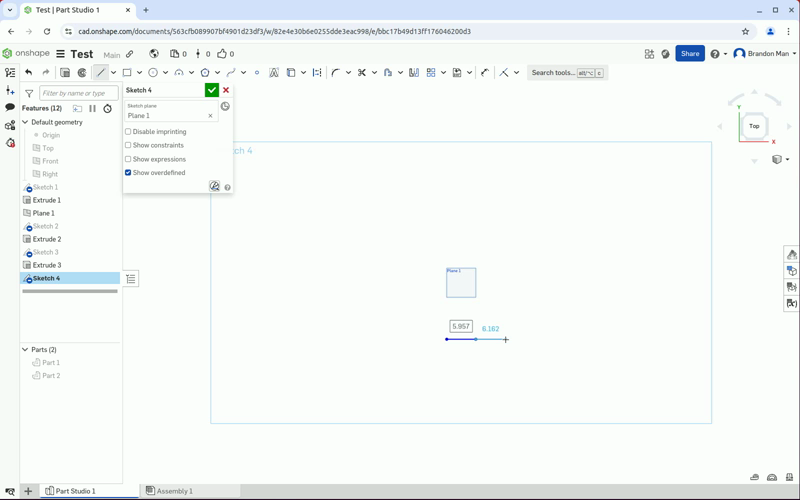
mouse_move(475, 306)
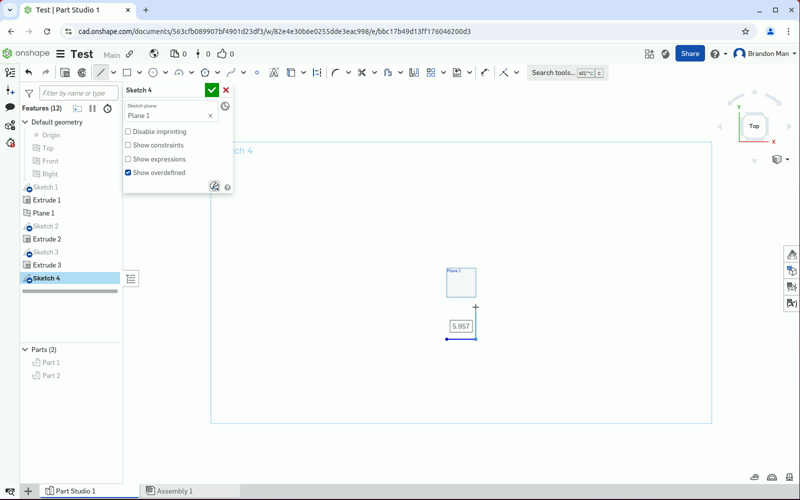
click(475, 306)
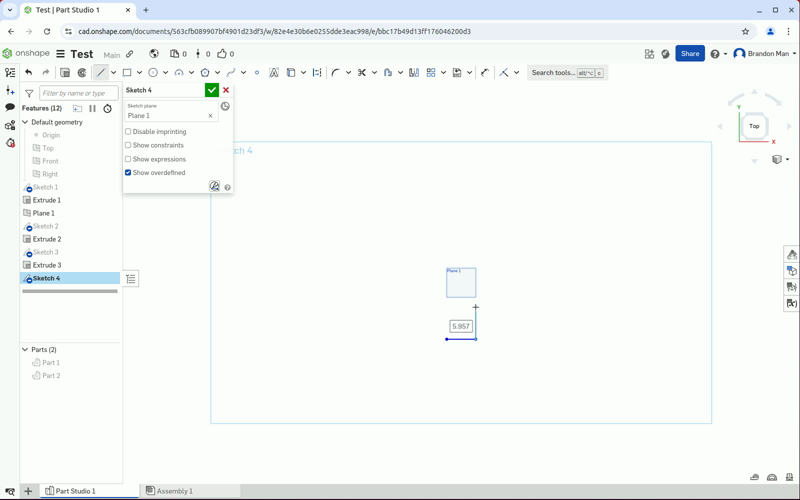
key_up(shift)
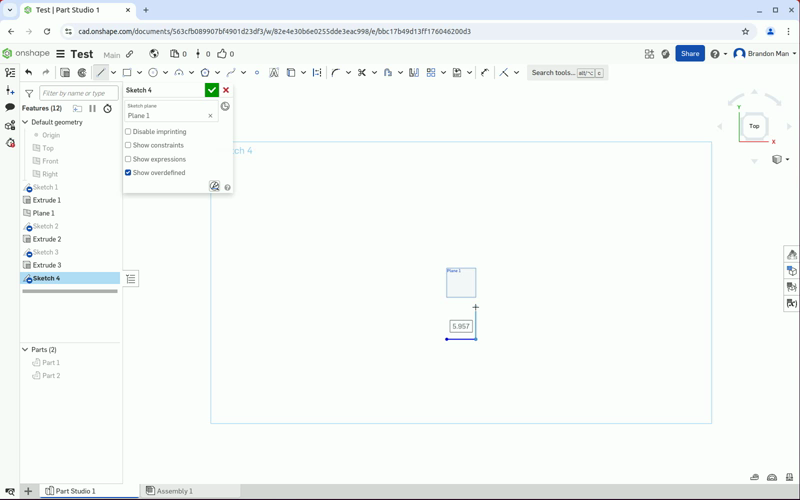
key(esc)
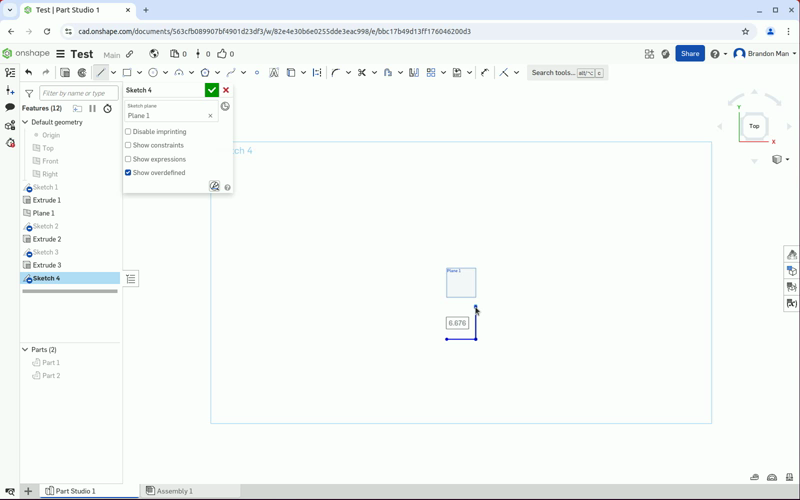
key(a)
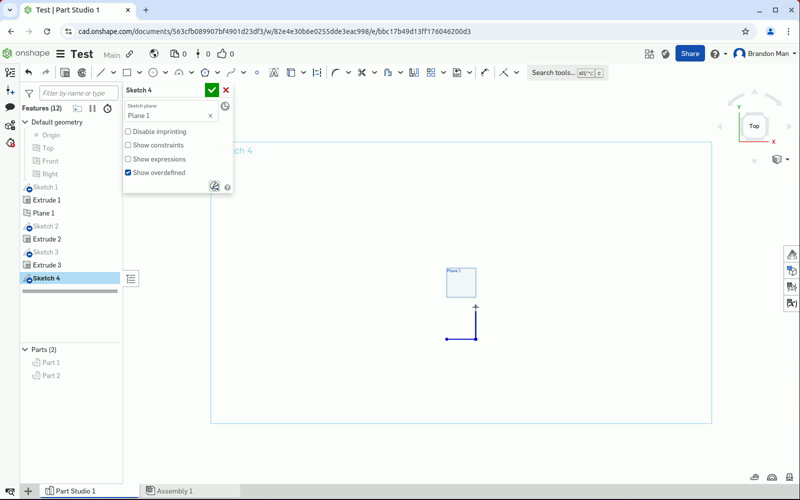
mouse_move(475, 306)
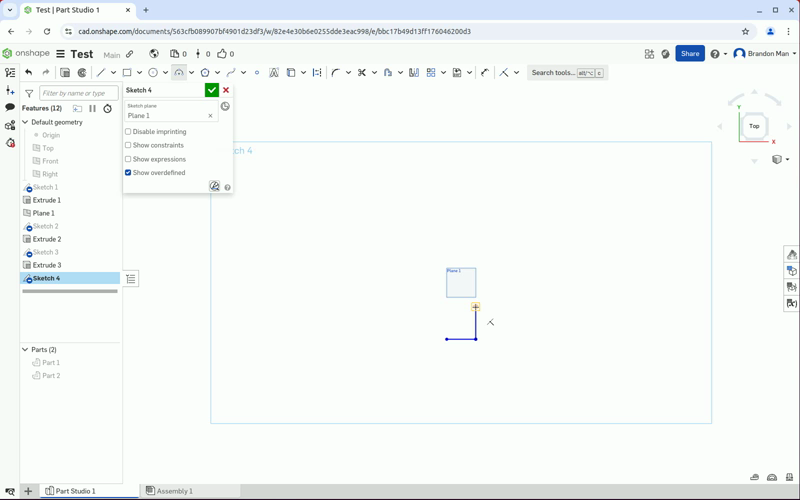
click(475, 306)
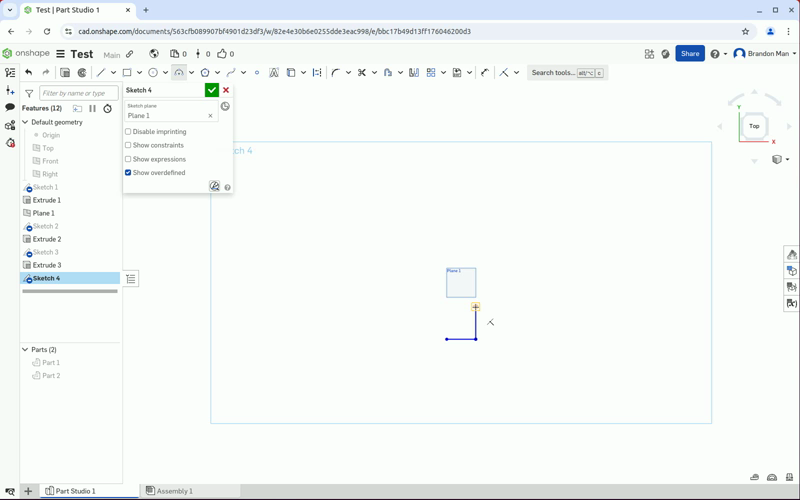
key_down(shift)
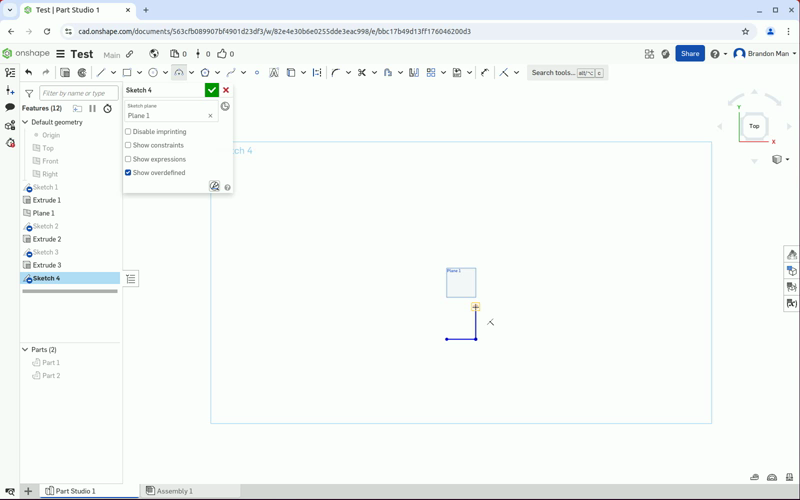
mouse_move(446, 306)
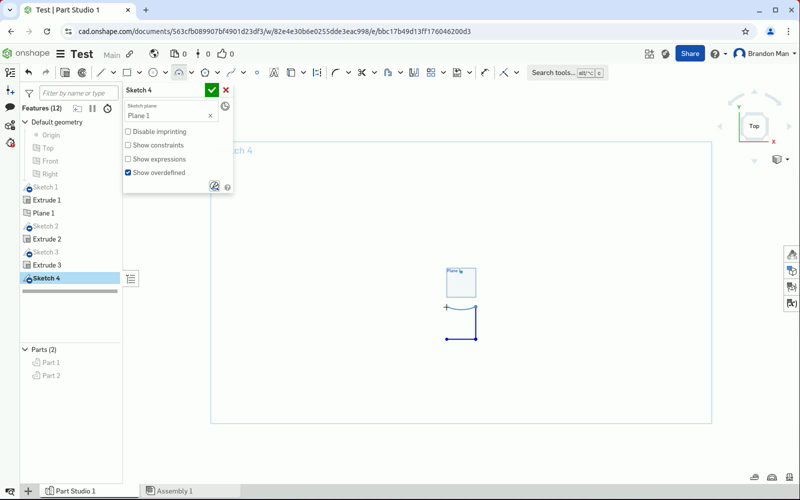
click(446, 306)
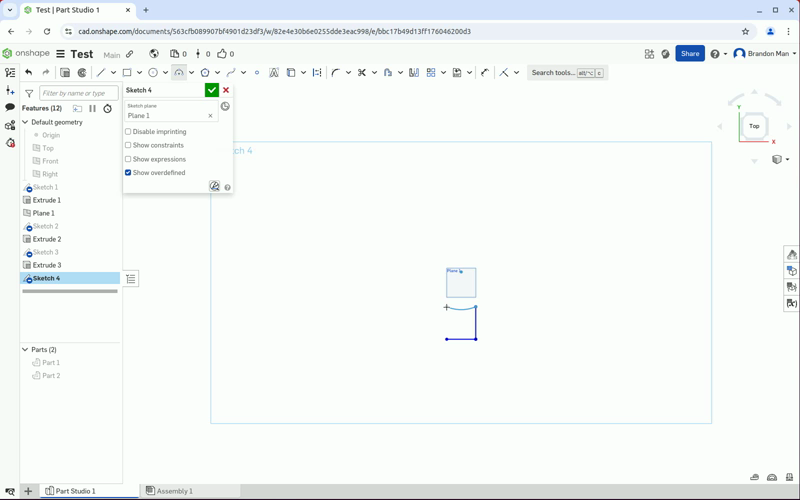
mouse_move(461, 310)
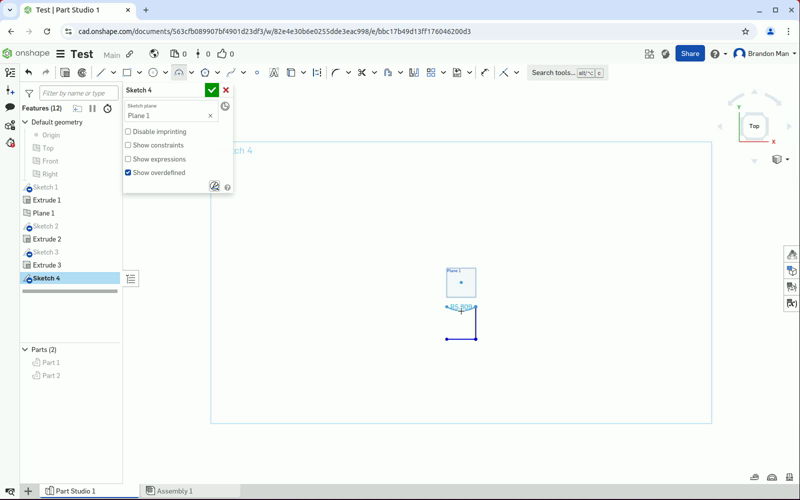
click(461, 310)
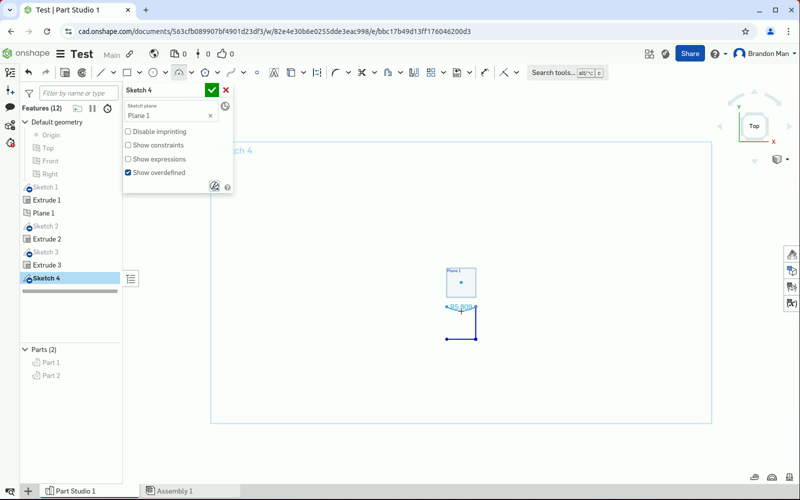
key_up(shift)
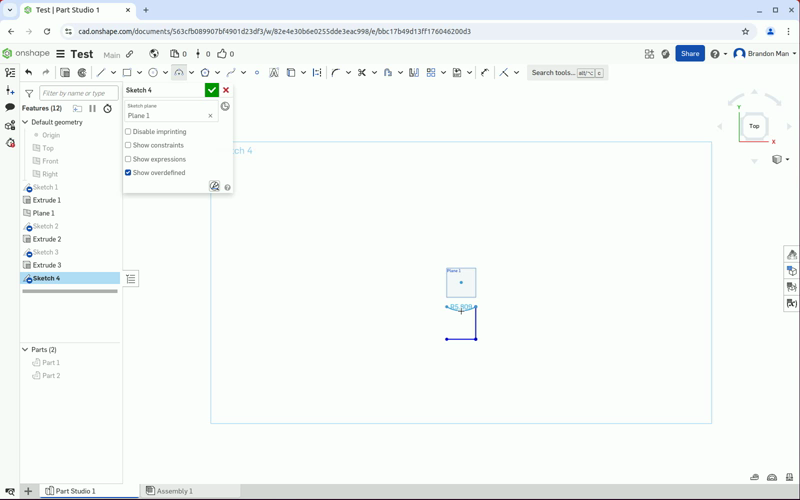
key(esc)
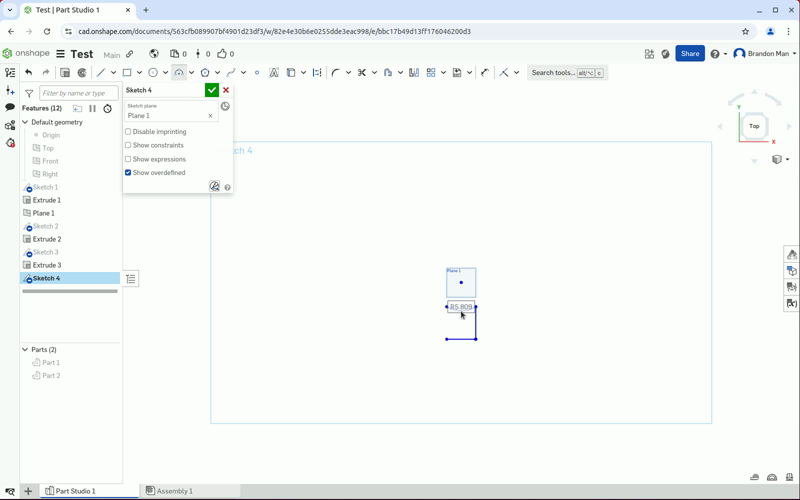
key(l)
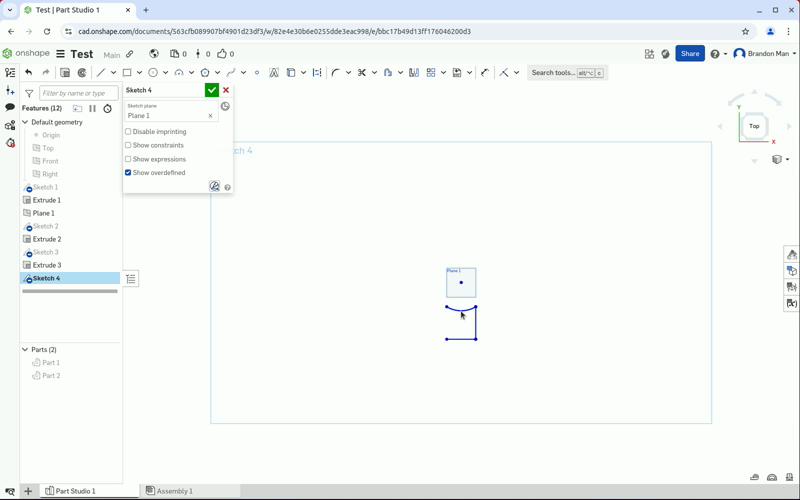
mouse_move(446, 306)
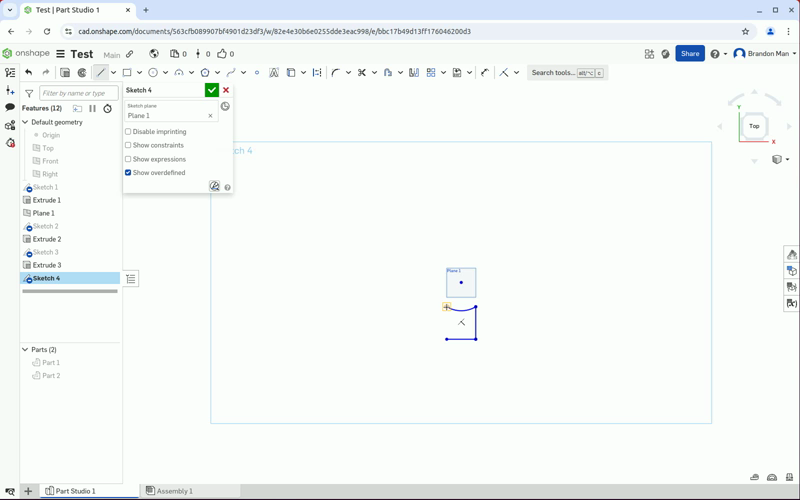
click(446, 306)
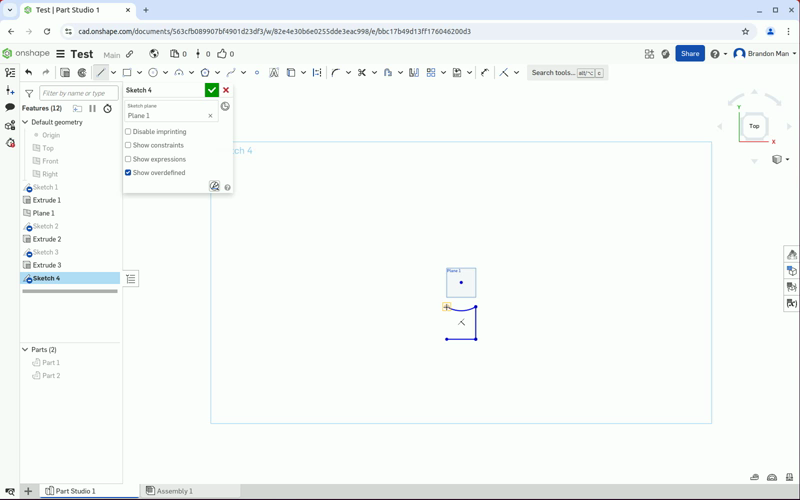
mouse_move(476, 306)
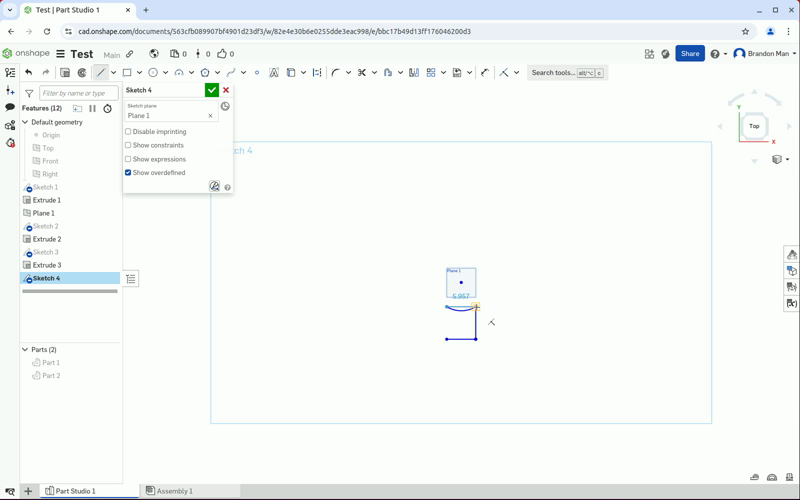
key_down(shift)
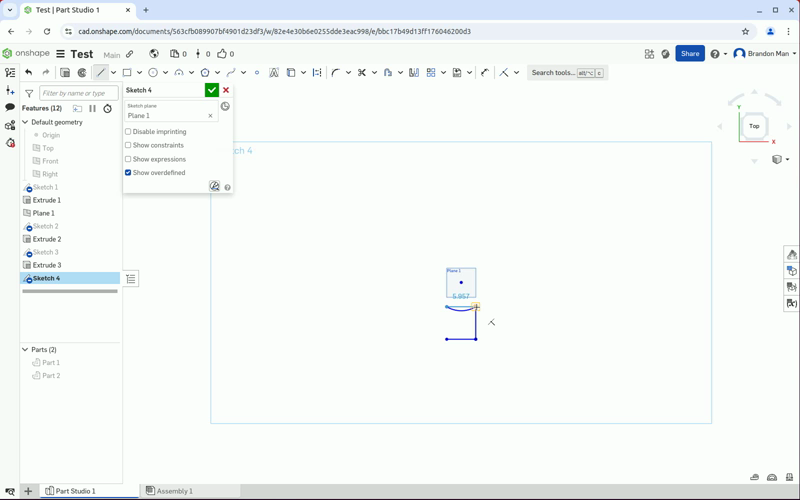
mouse_move(446, 339)
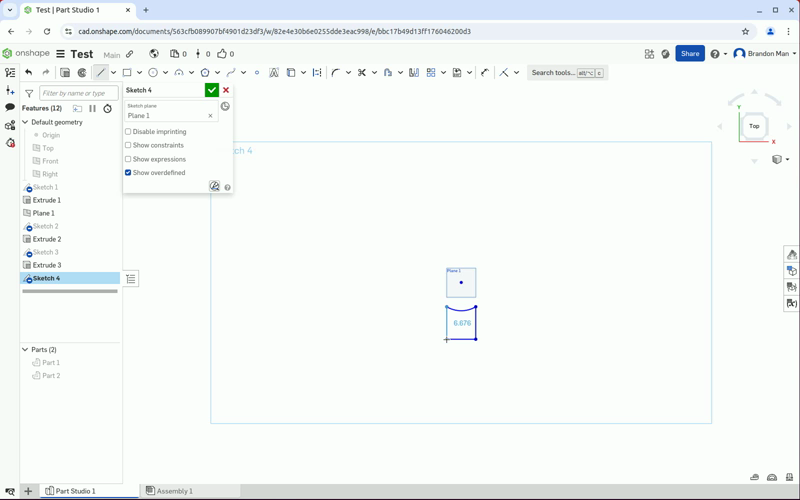
key_up(shift)
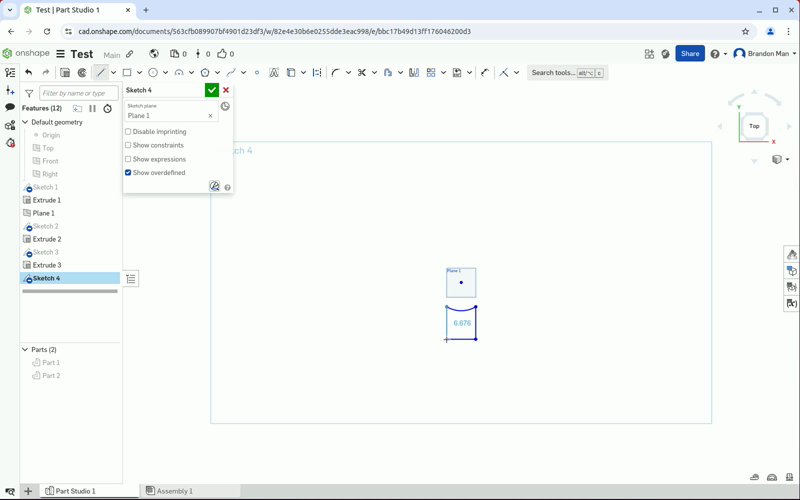
click(446, 339)
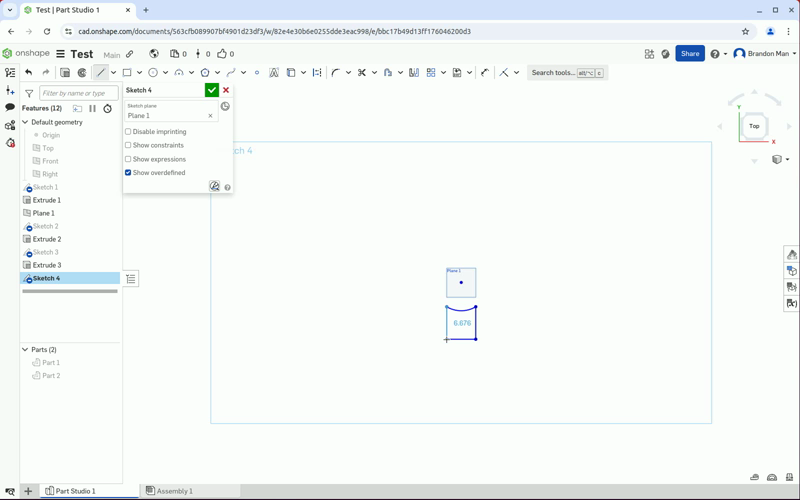
key(esc)
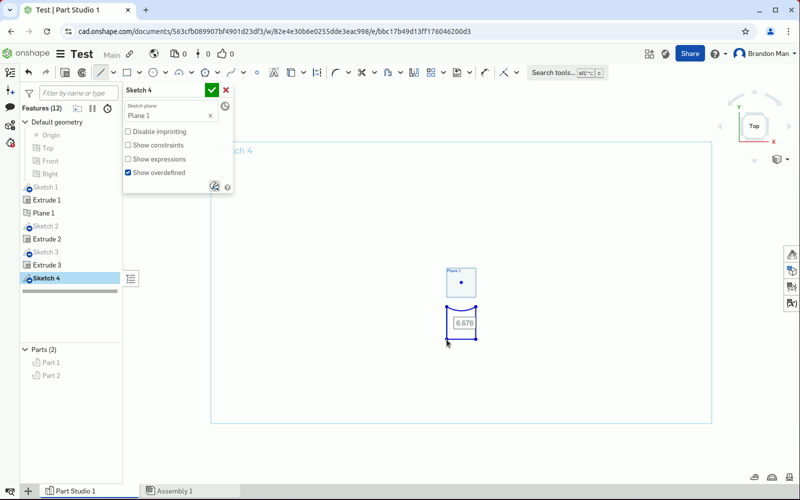
mouse_move(465, 330)
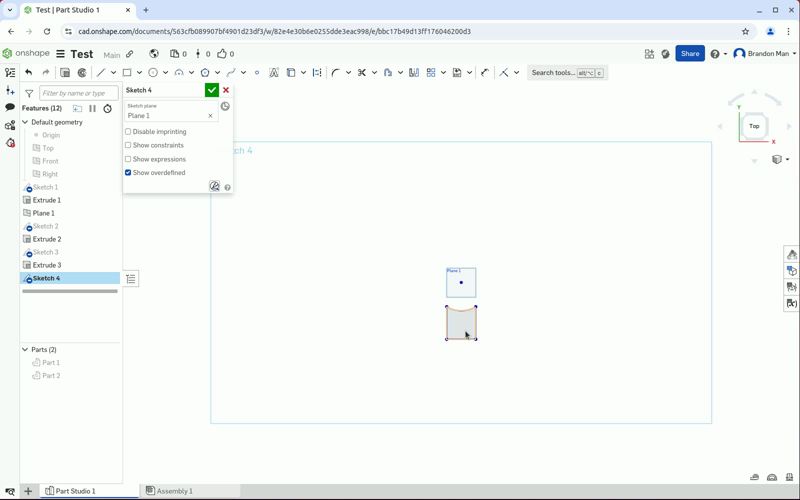
scroll(6)
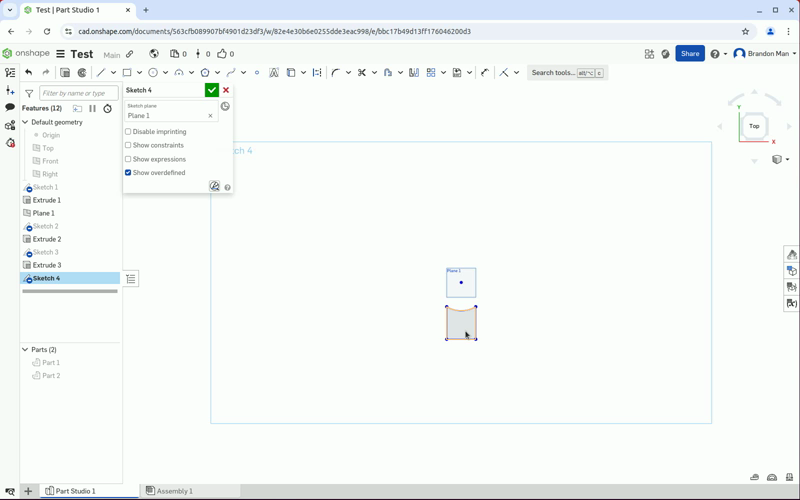
scroll(6)
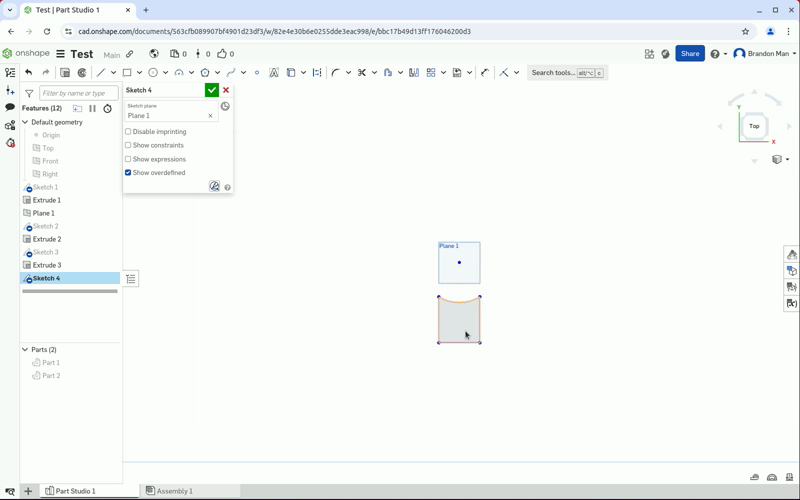
scroll(6)
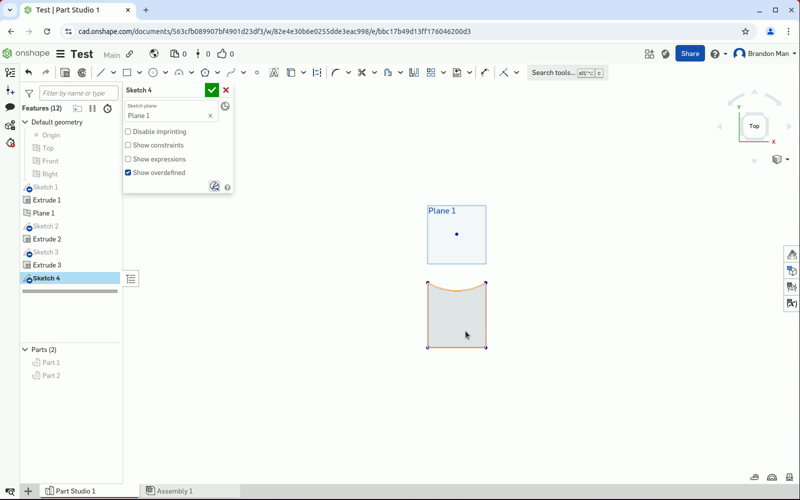
scroll(6)
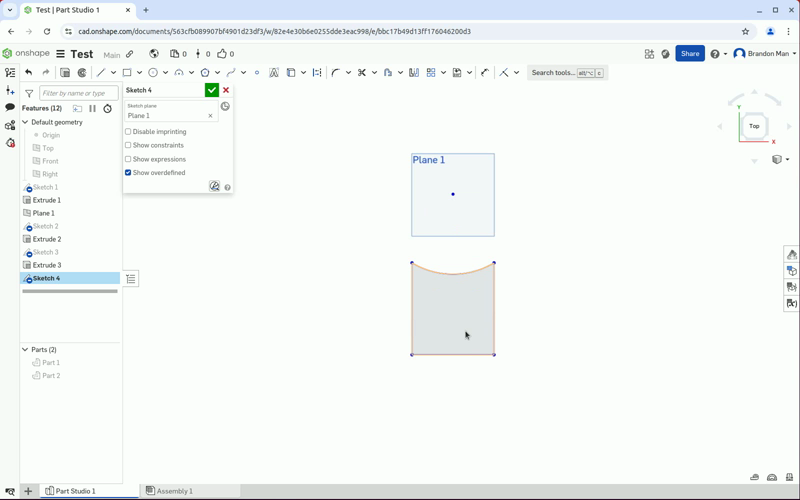
scroll(6)
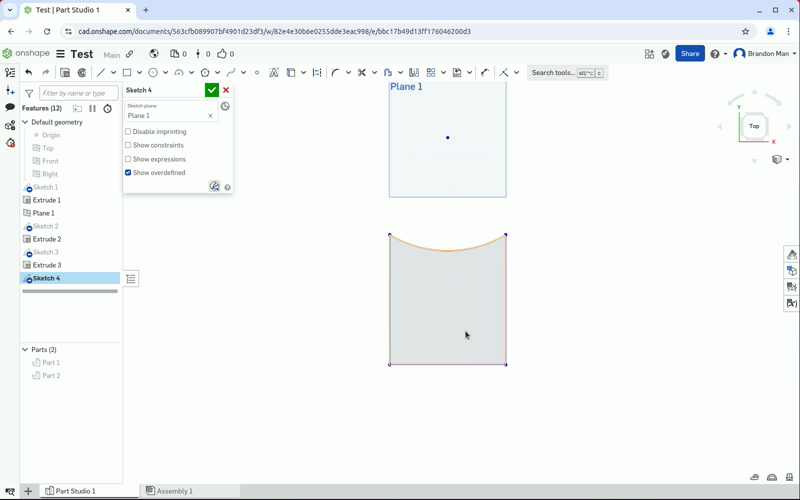
scroll(6)
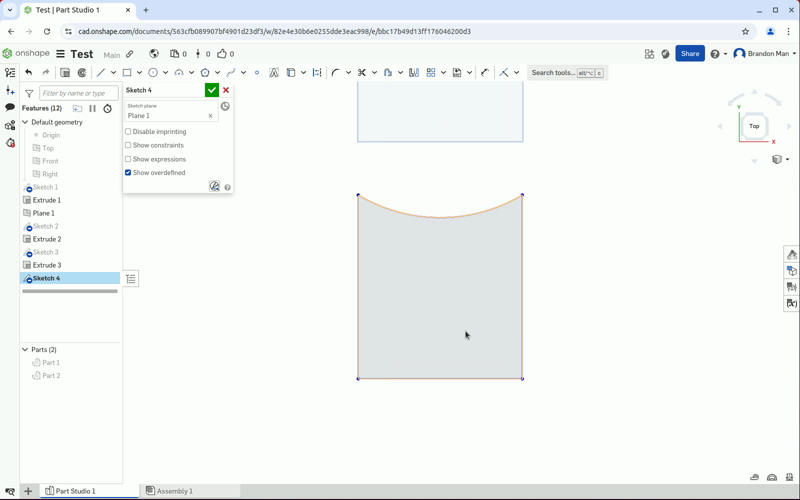
scroll(6)
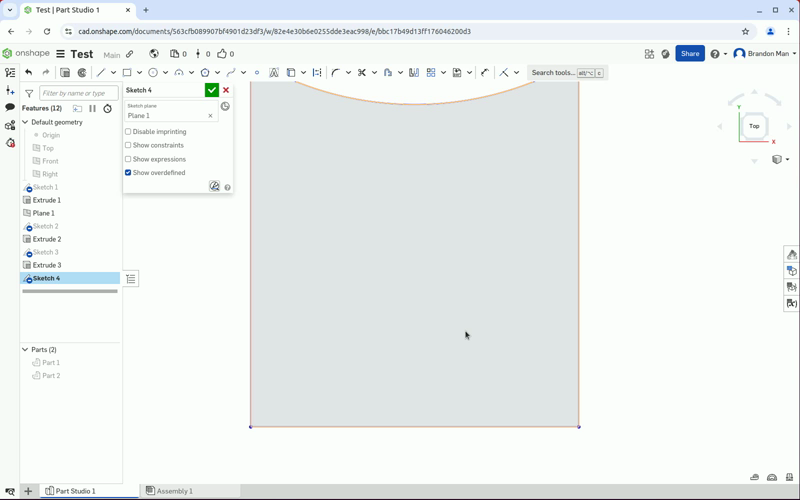
click(465, 330)
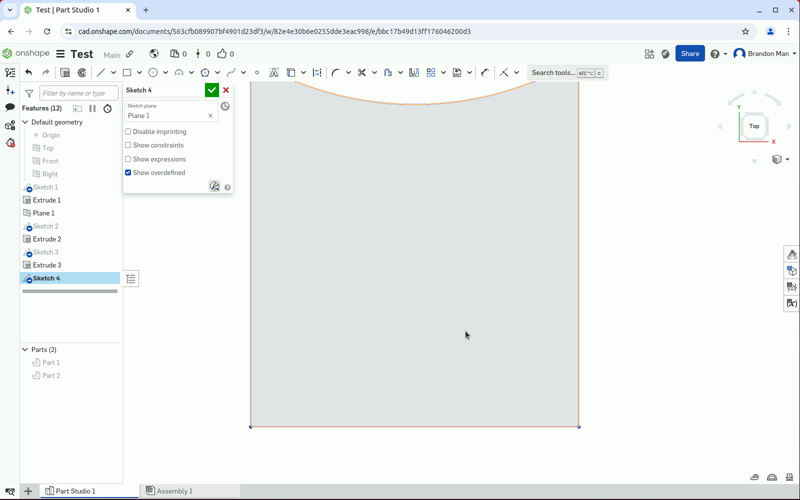
scroll(-6)
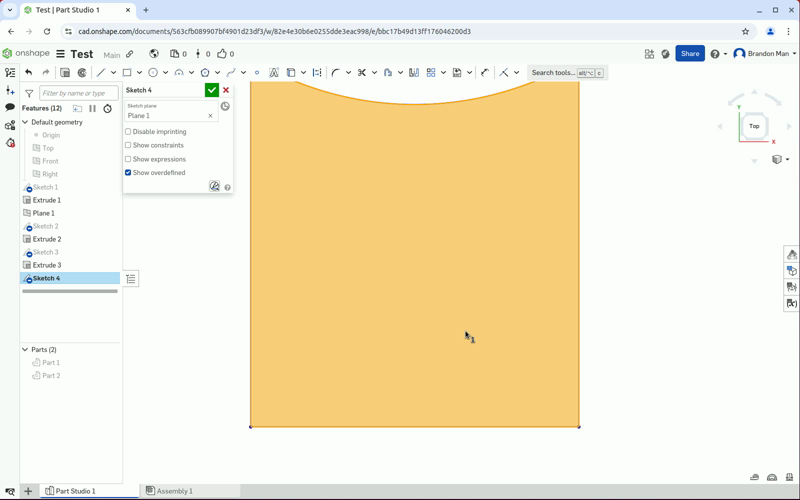
scroll(-6)
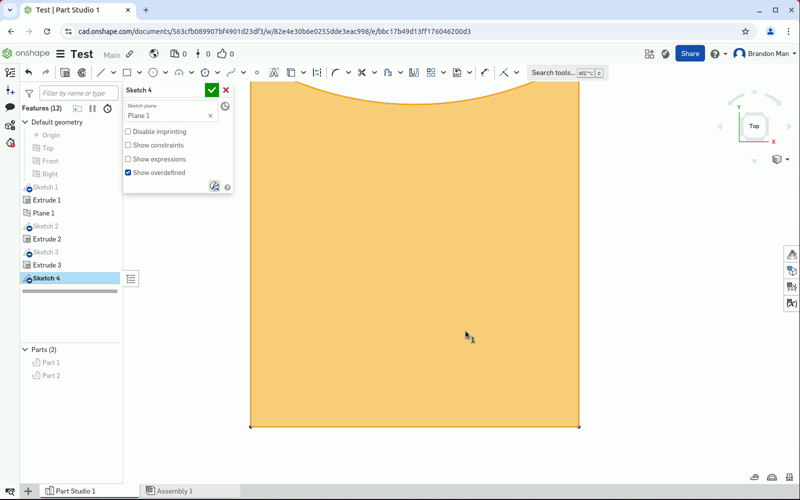
scroll(-6)
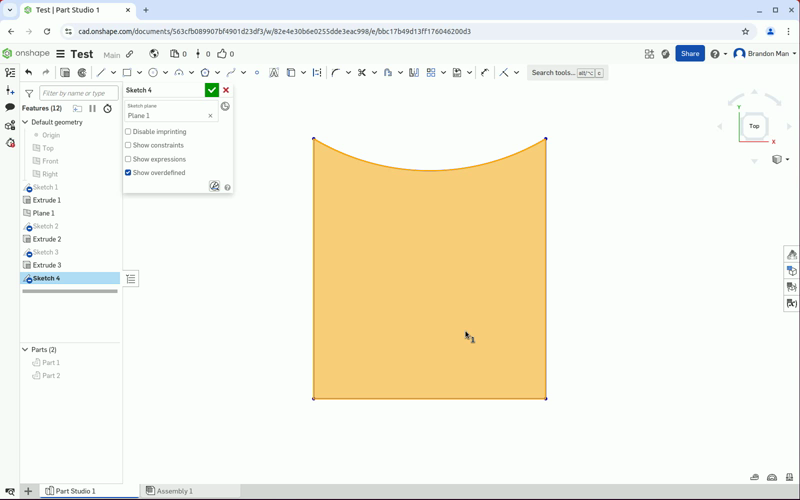
scroll(-6)
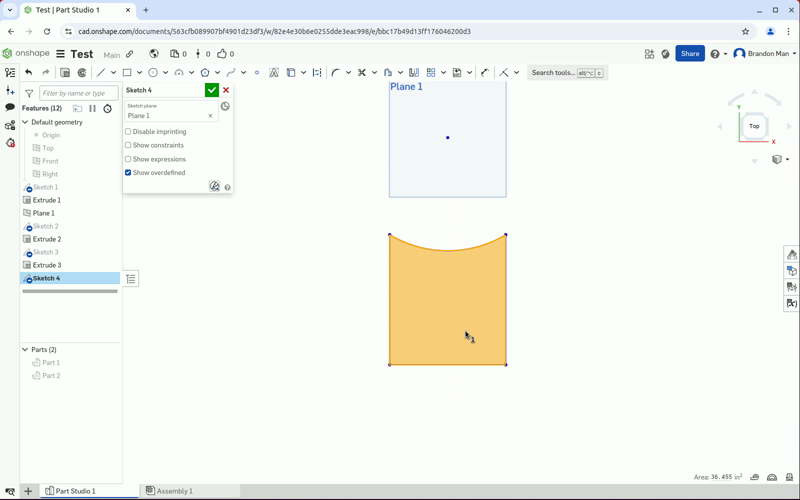
scroll(-6)
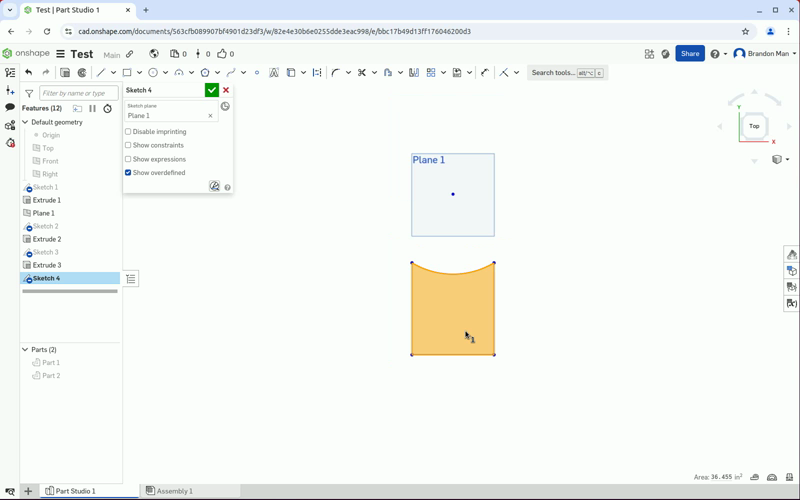
scroll(-6)
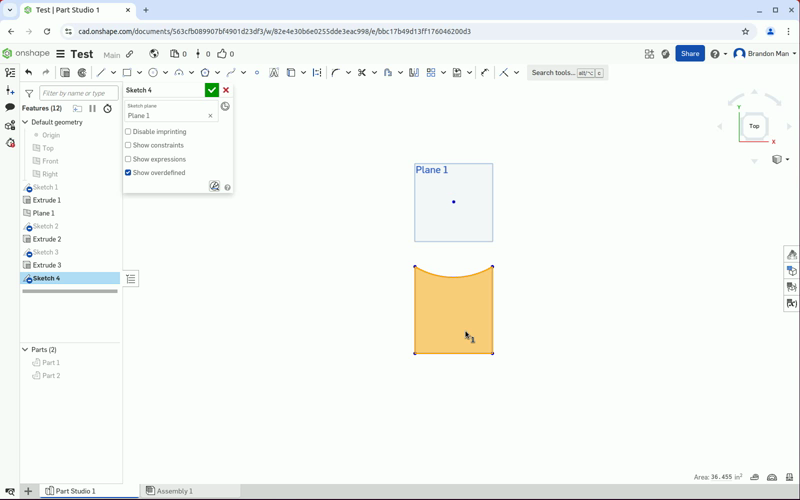
scroll(-6)
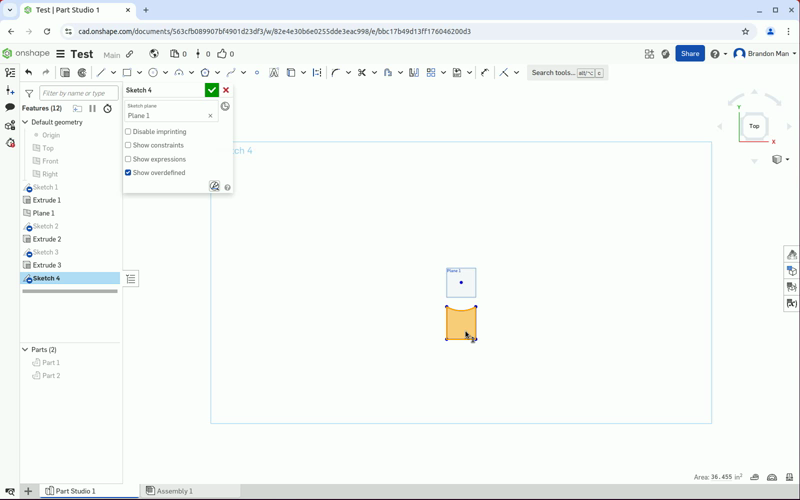
mouse_move(73, 352)
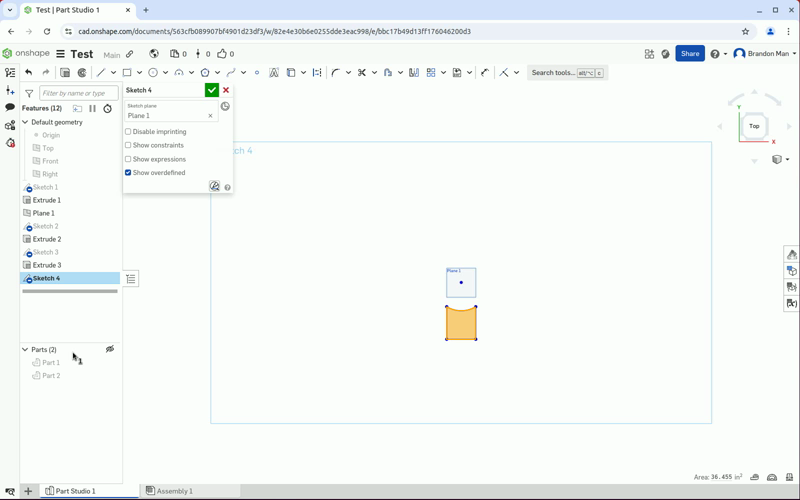
key(shift+y)
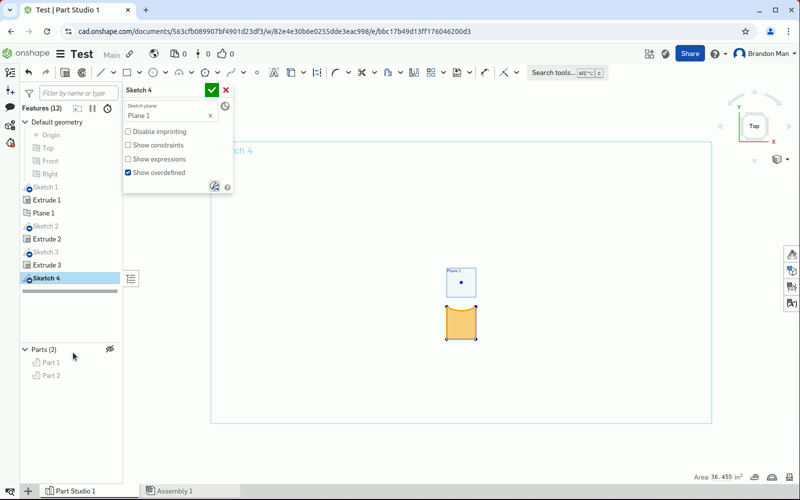
key(shift+e)
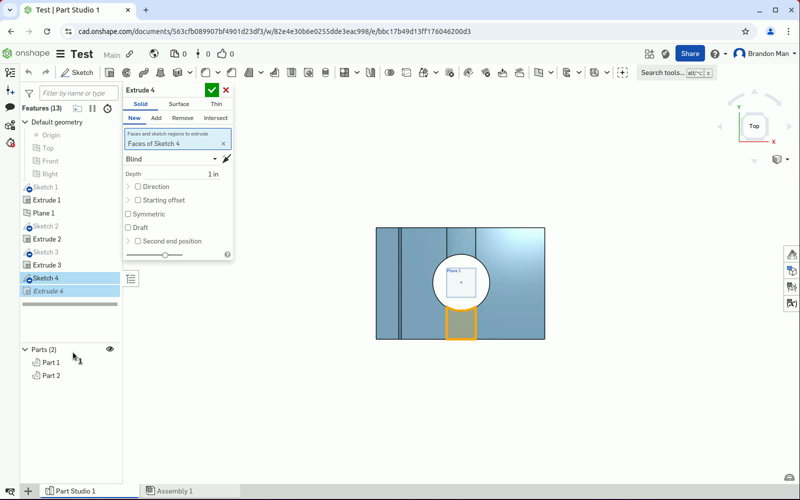
mouse_move(143, 106)
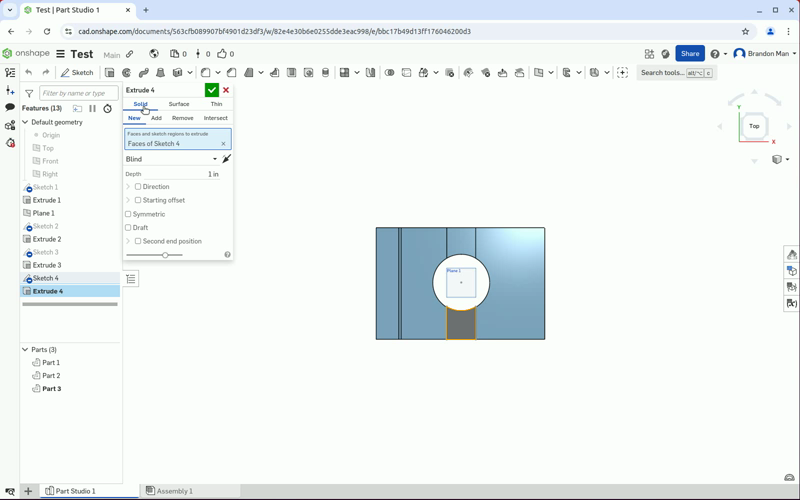
click(143, 106)
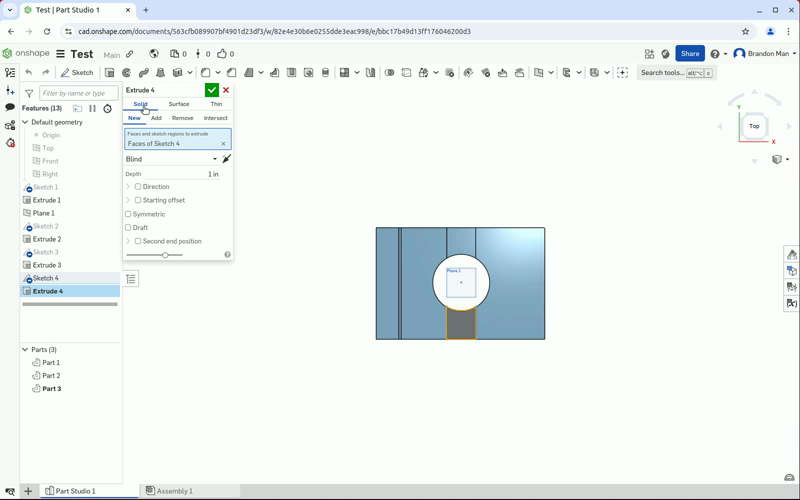
mouse_move(186, 120)
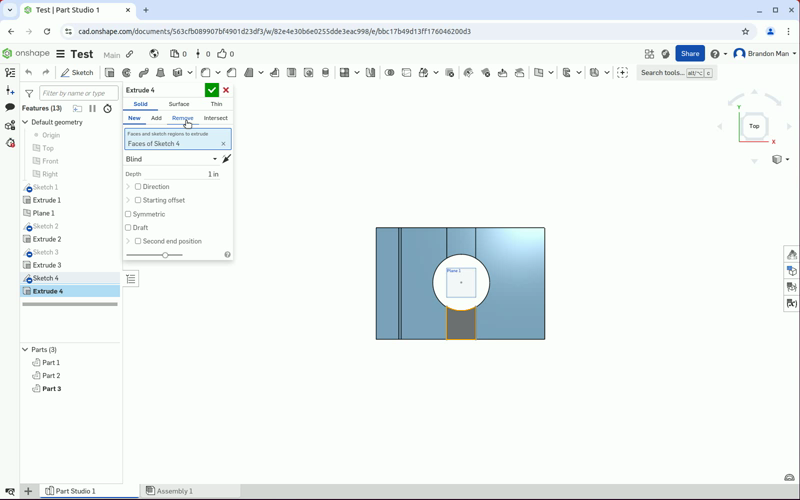
click(186, 120)
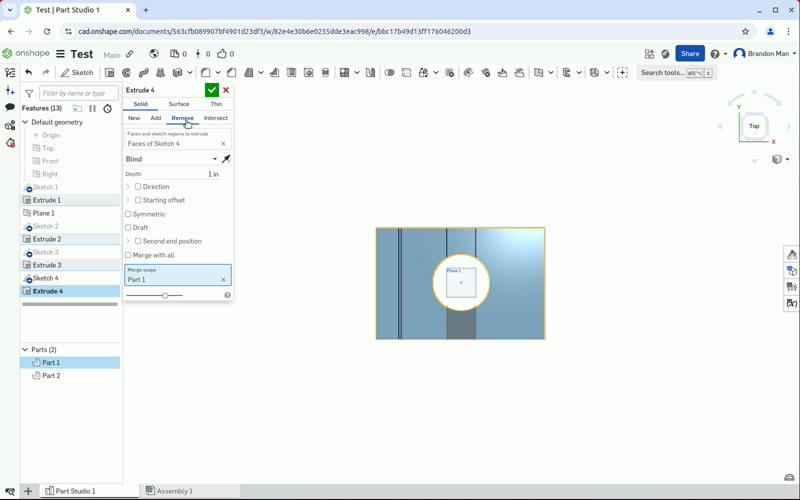
key(tab, 4)
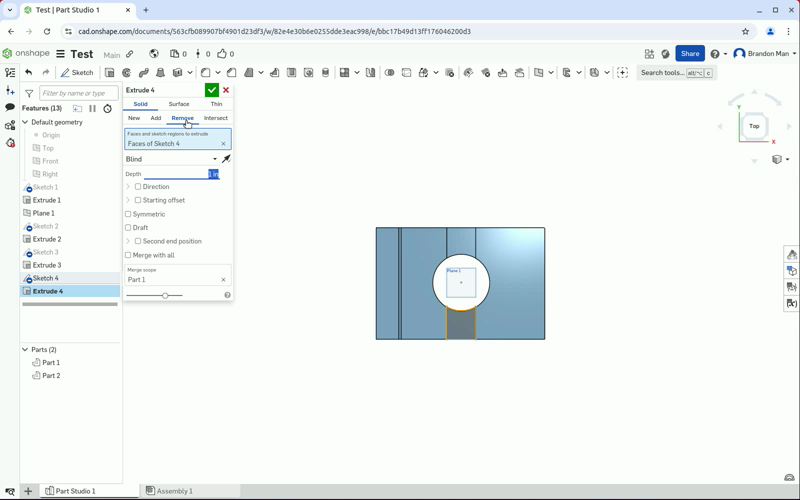
text(2.407)
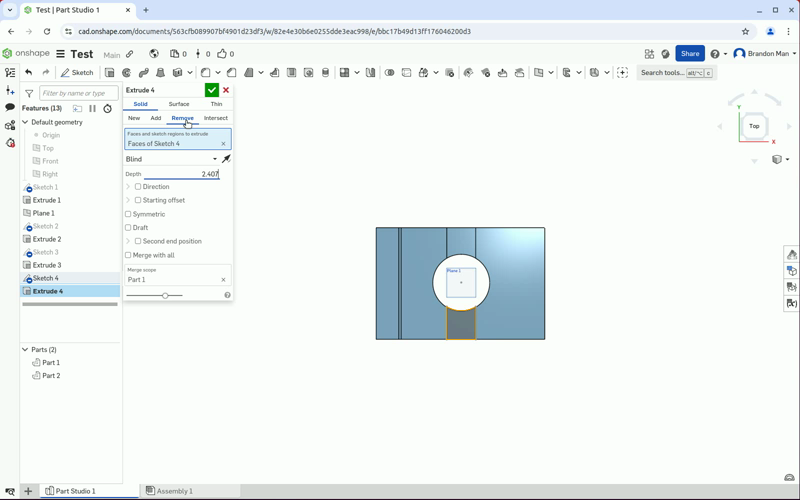
key(tab, 6)
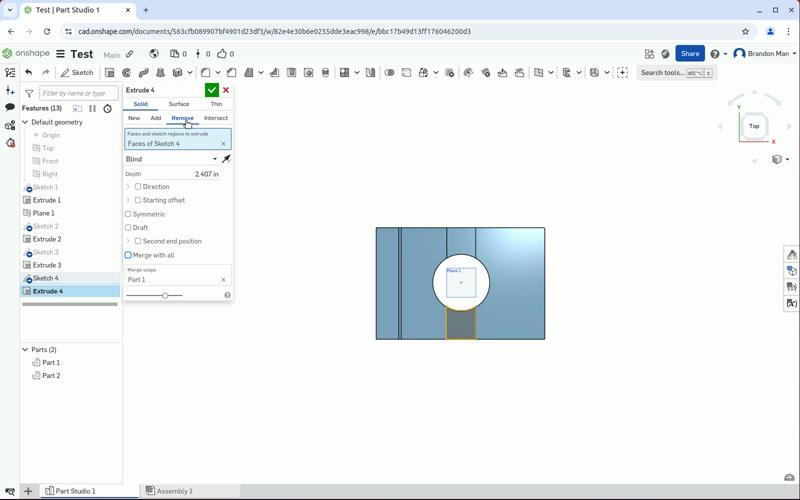
key(space)
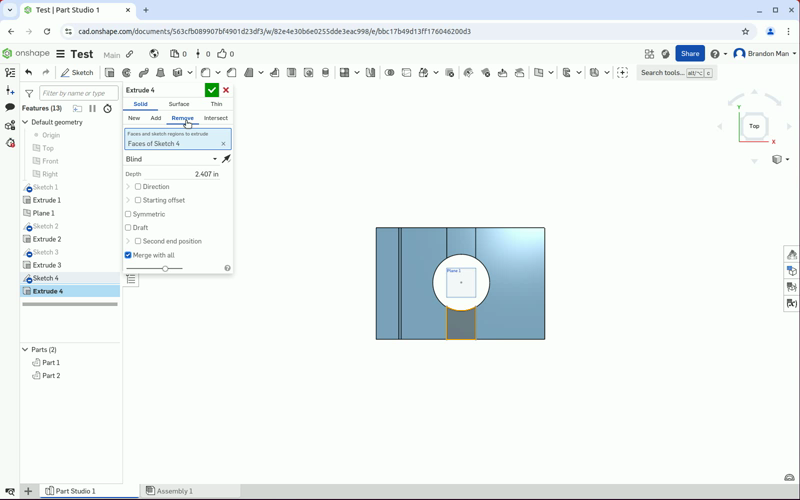
key(enter)
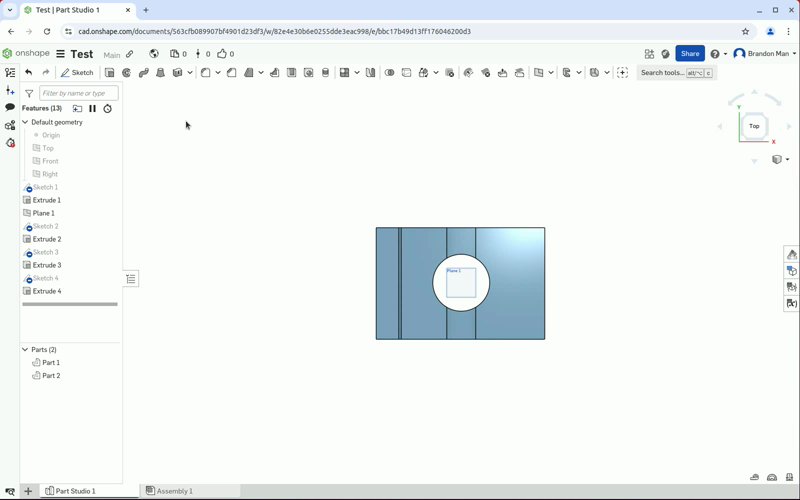
key(shift+h)
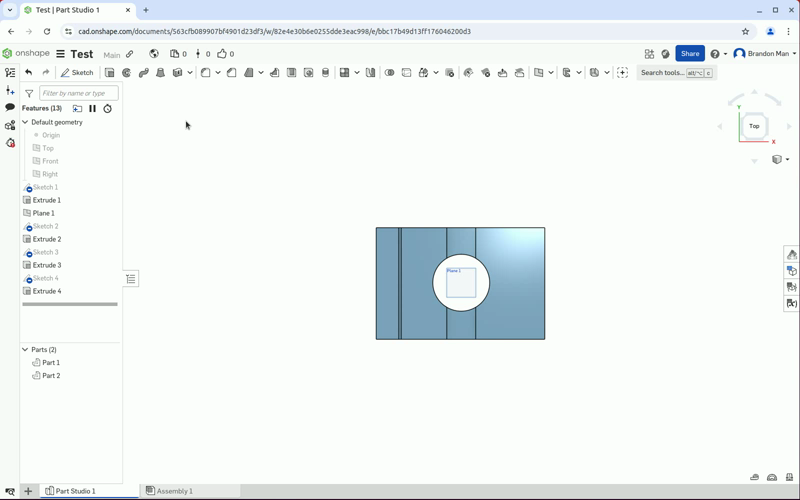
key(shift+h)
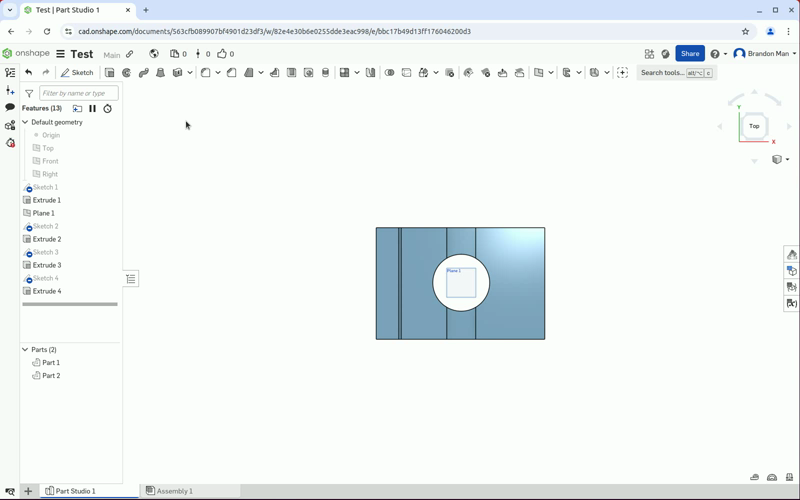
key(shift+7)
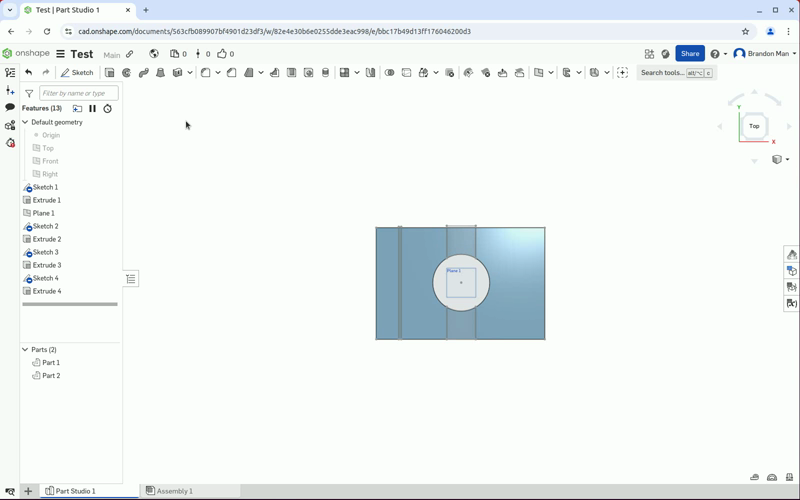
key(up, 3)
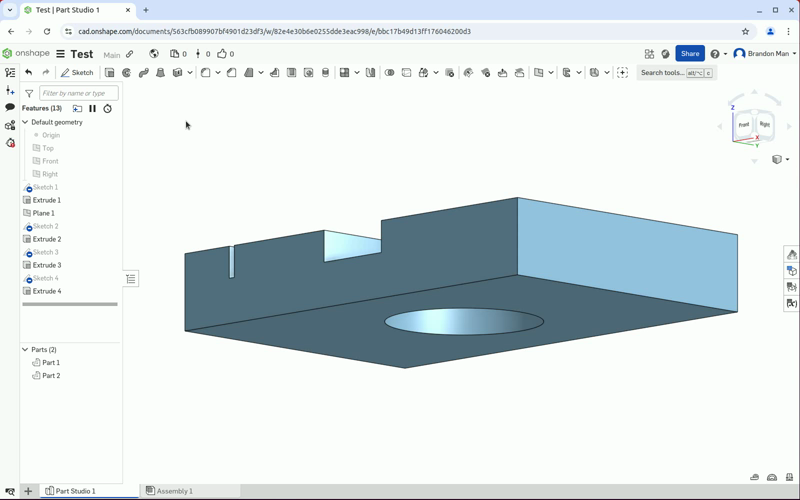
key(left, 3)
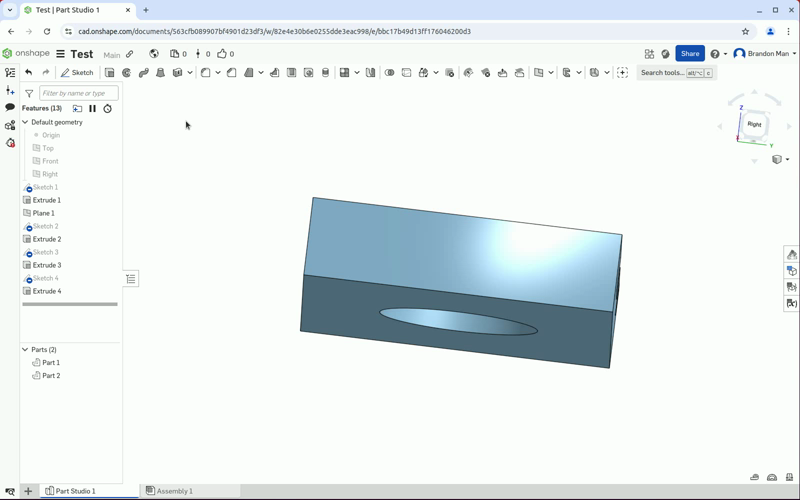
key(right, 3)
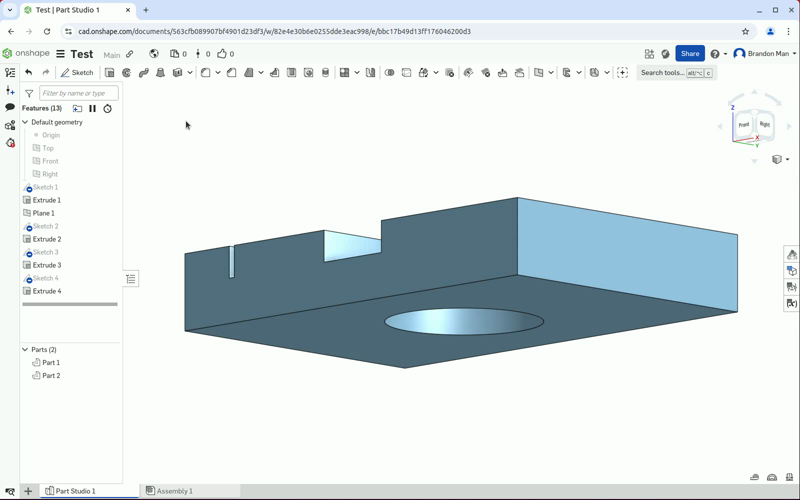
key(down, 3)
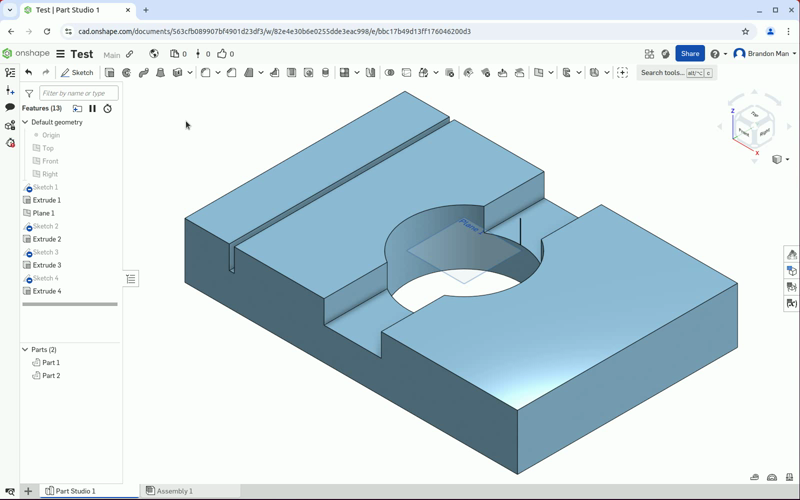
mouse_move(73, 189)
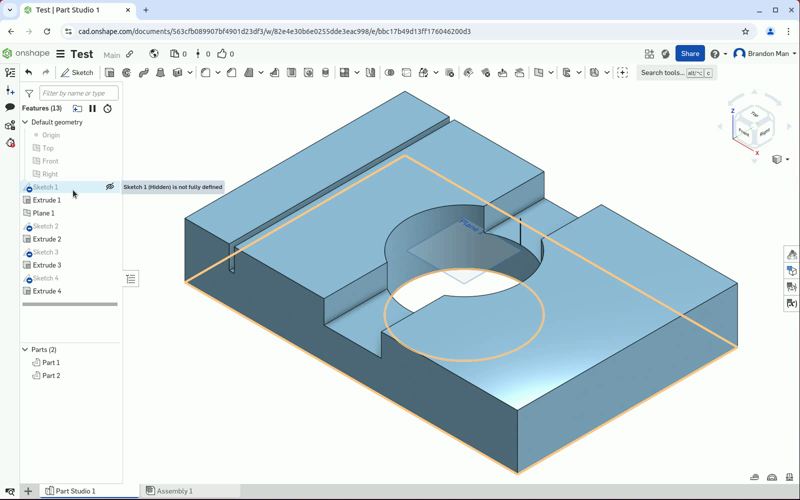
click(73, 189)